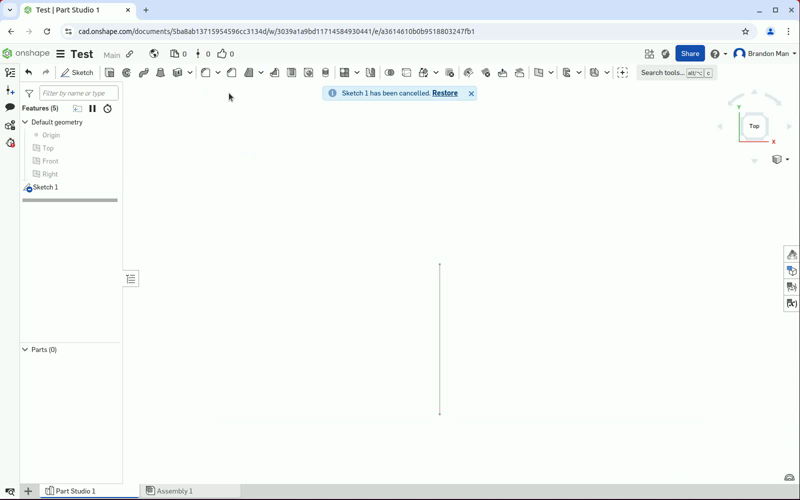
key(shift+h)
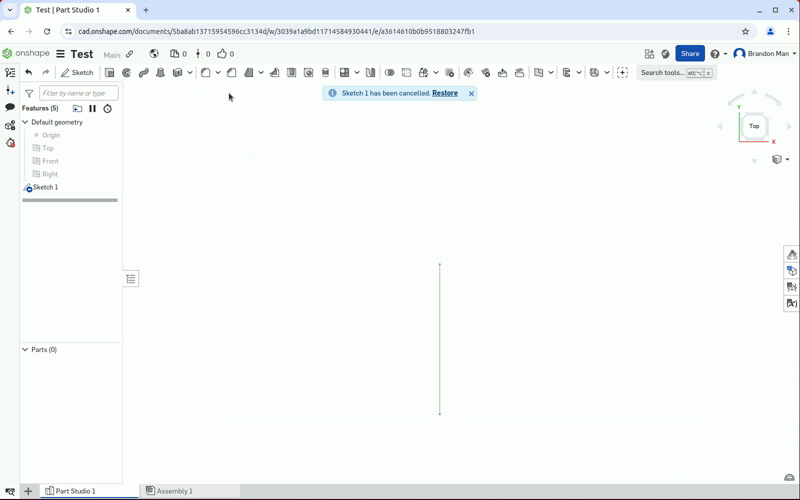
key(shift+s)
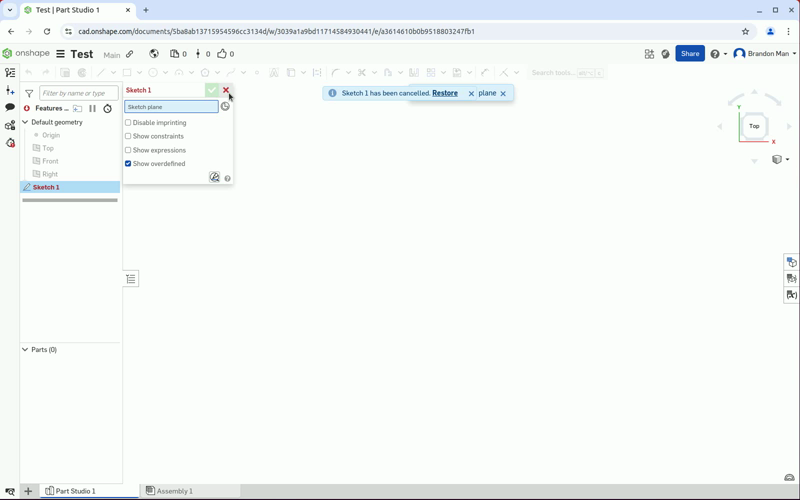
mouse_move(73, 150)
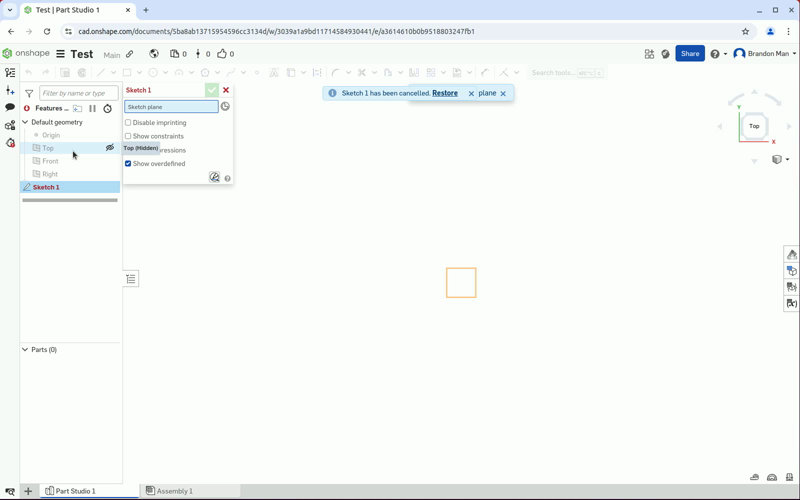
click(73, 150)
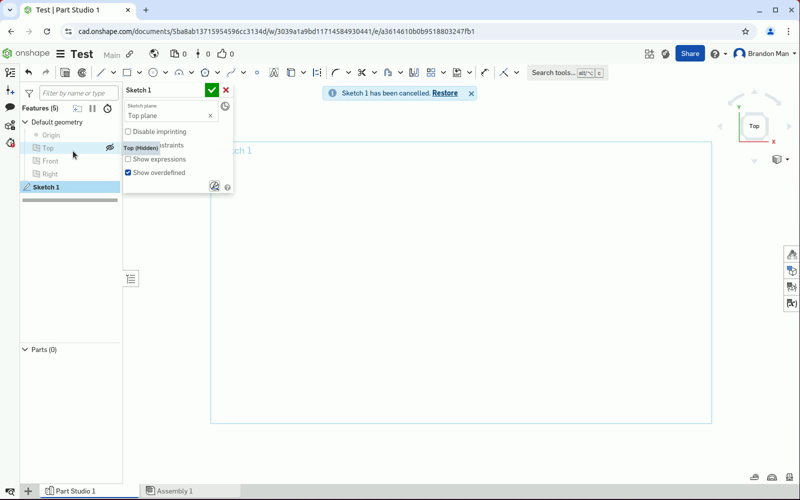
mouse_move(73, 352)
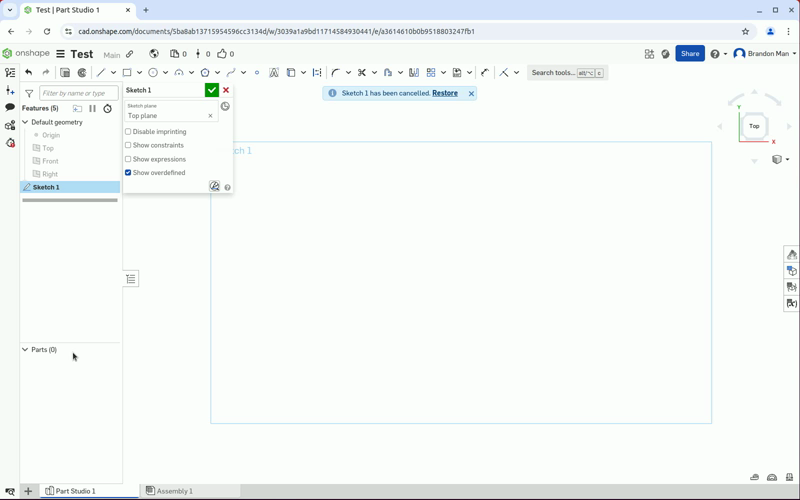
key(y)
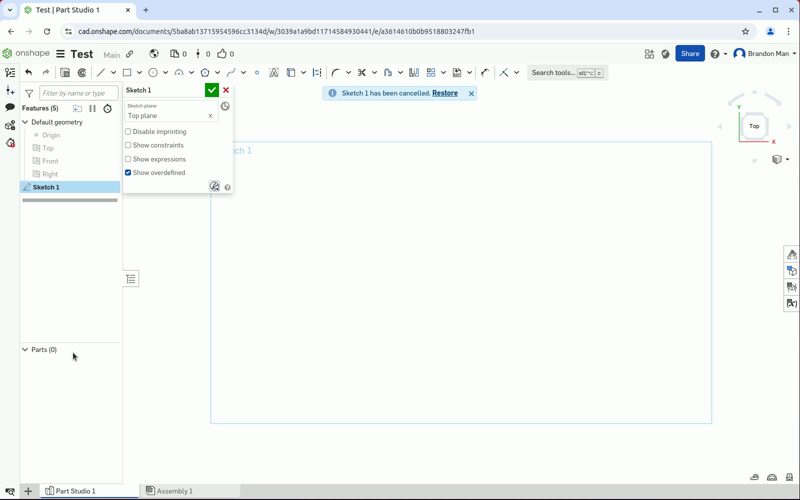
key(l)
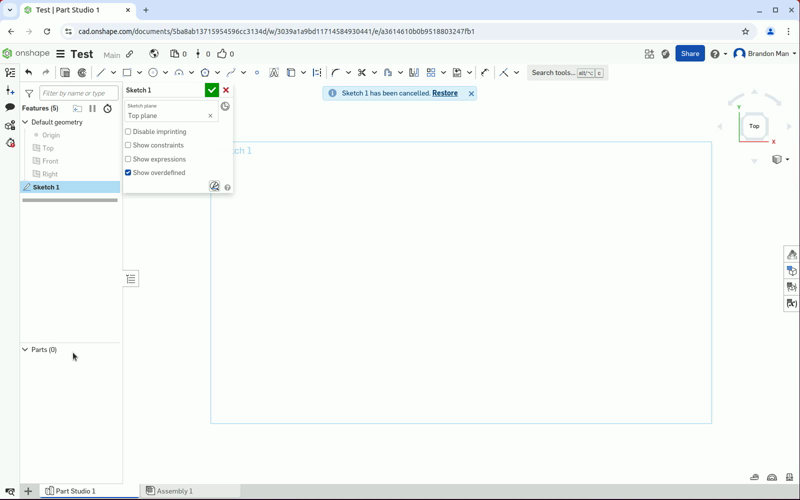
key_down(shift)
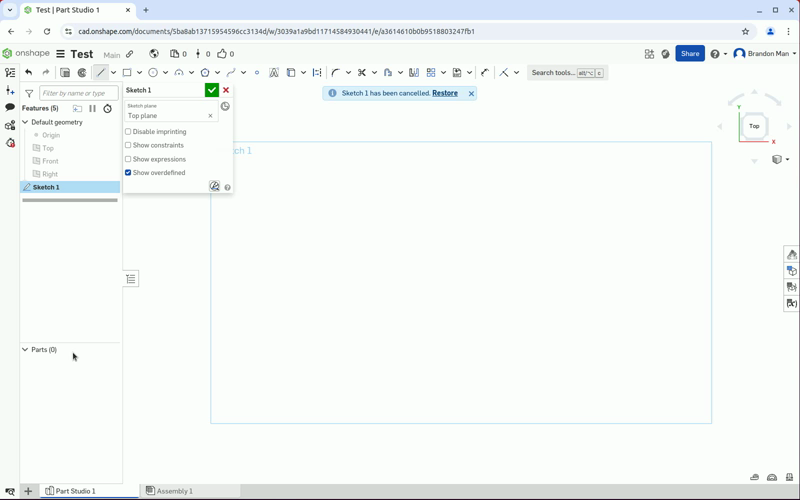
mouse_move(427, 395)
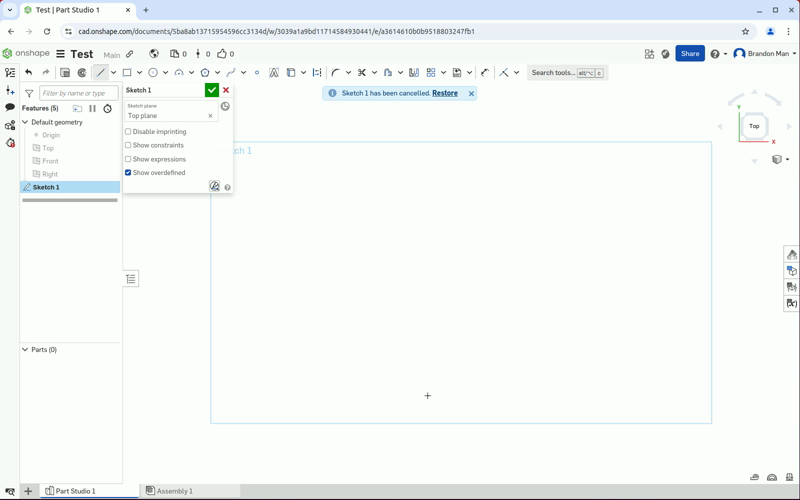
click(427, 395)
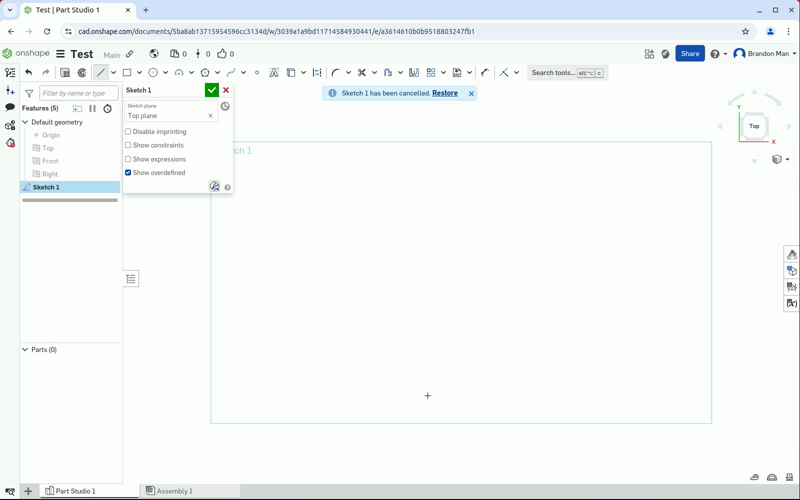
key_up(shift)
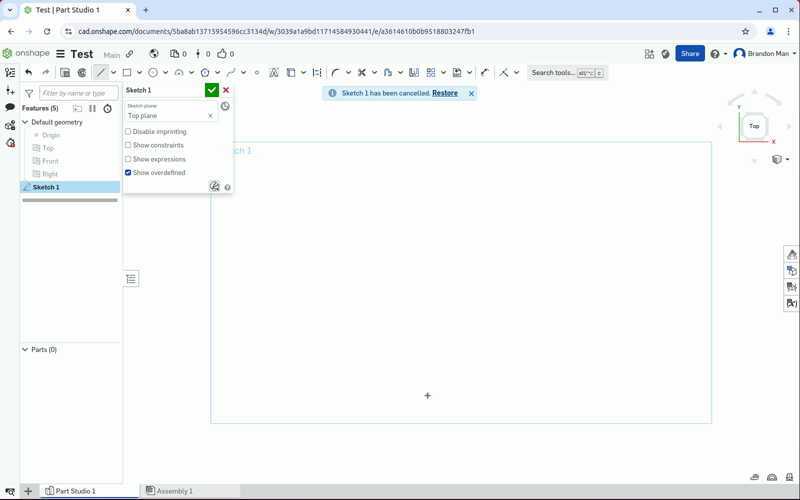
key_down(shift)
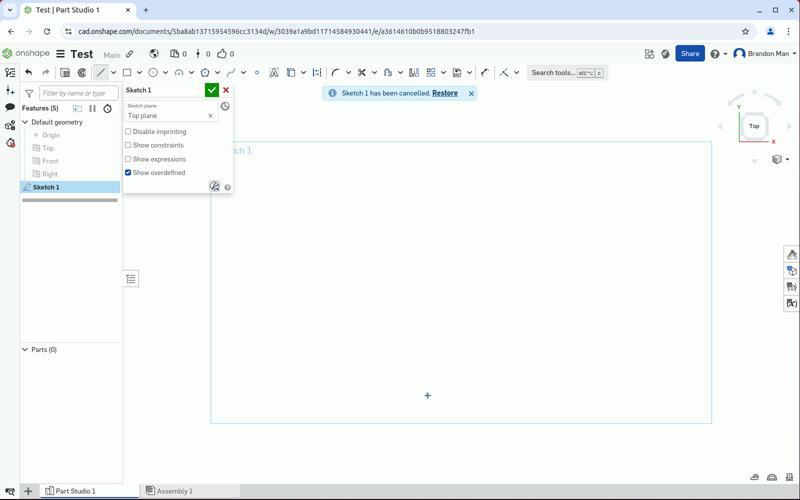
mouse_move(457, 395)
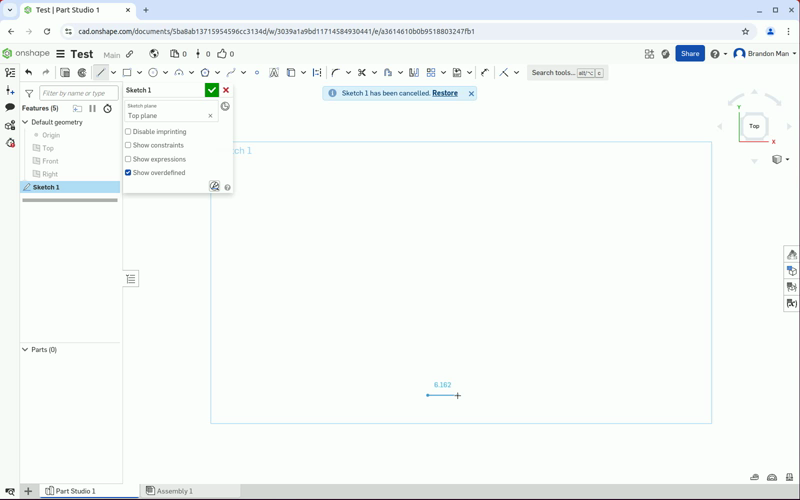
mouse_move(451, 395)
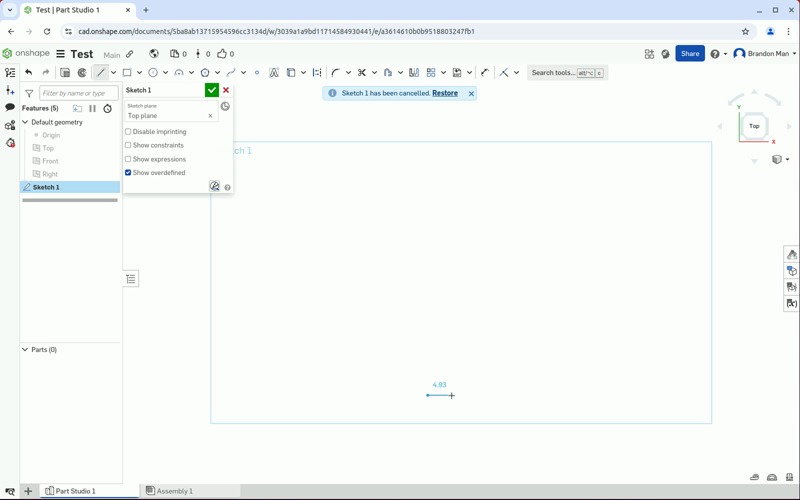
click(451, 395)
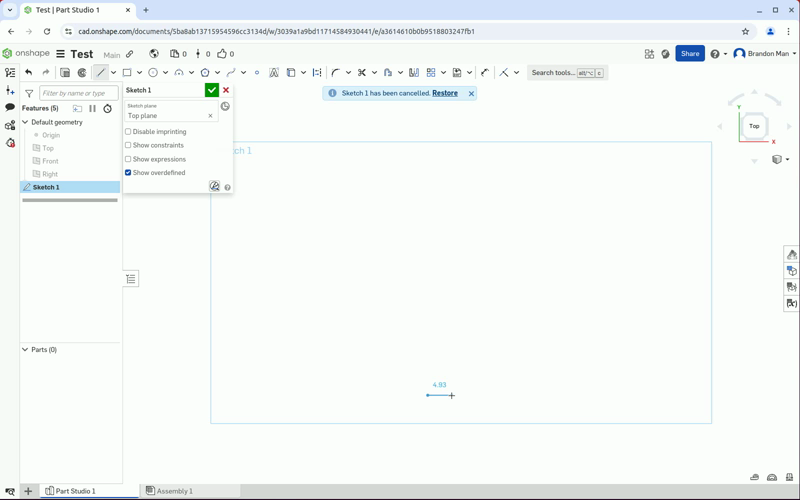
key_up(shift)
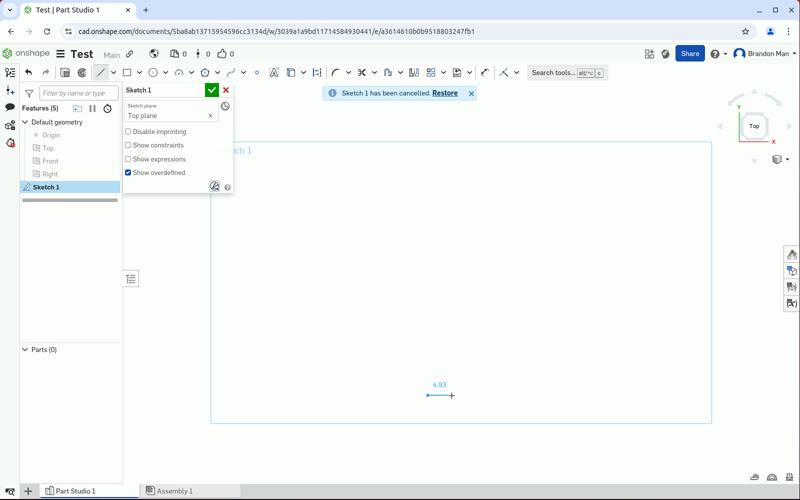
key_down(shift)
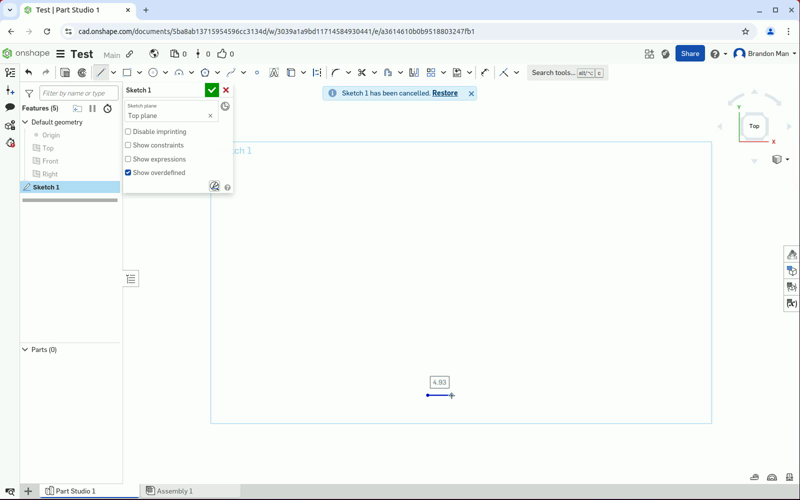
mouse_move(481, 395)
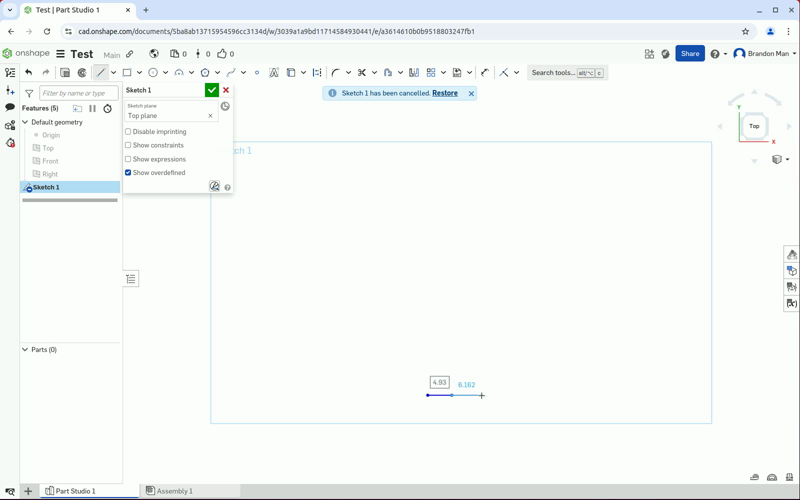
mouse_move(451, 387)
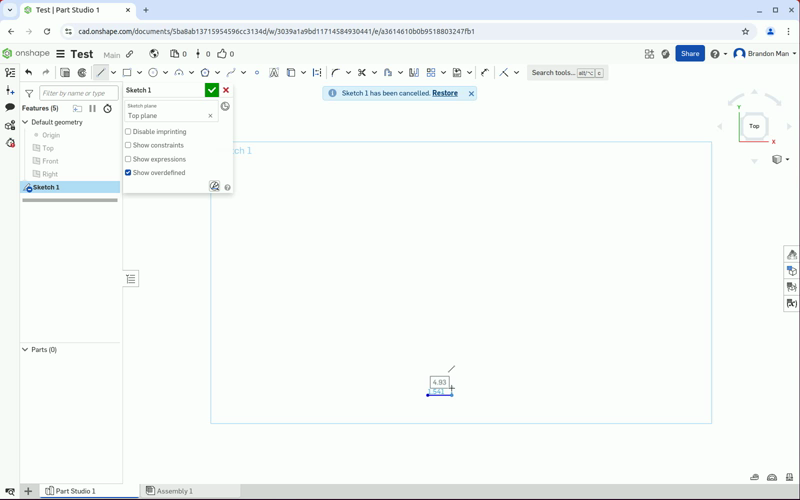
scroll(6)
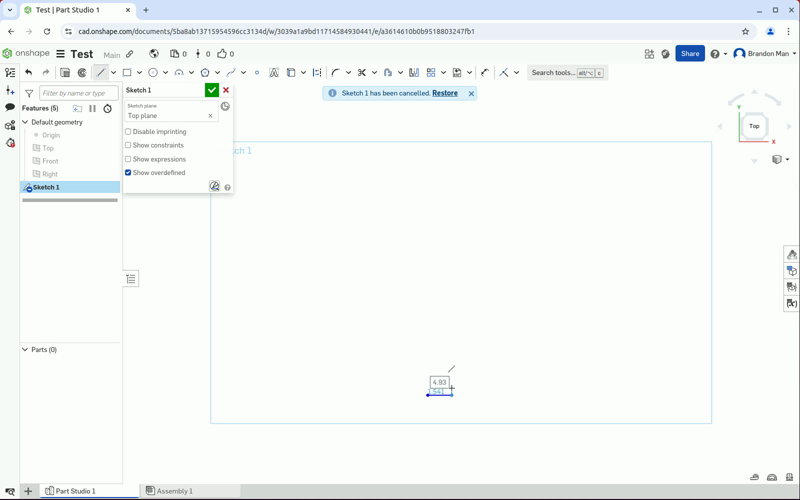
scroll(6)
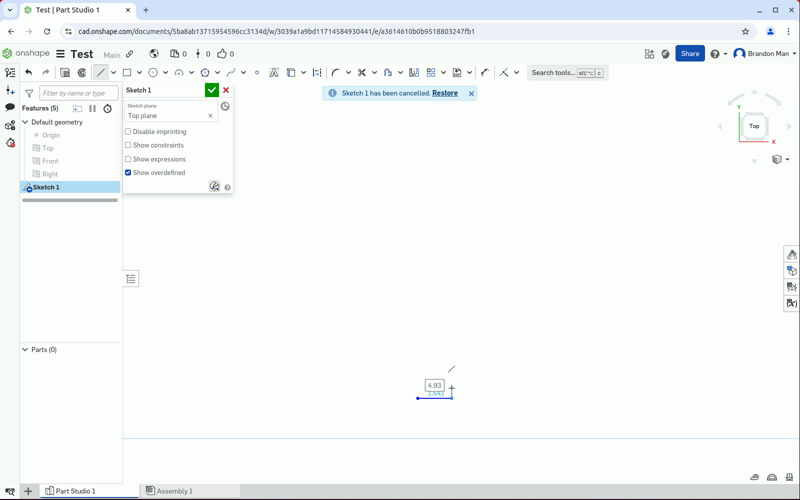
scroll(6)
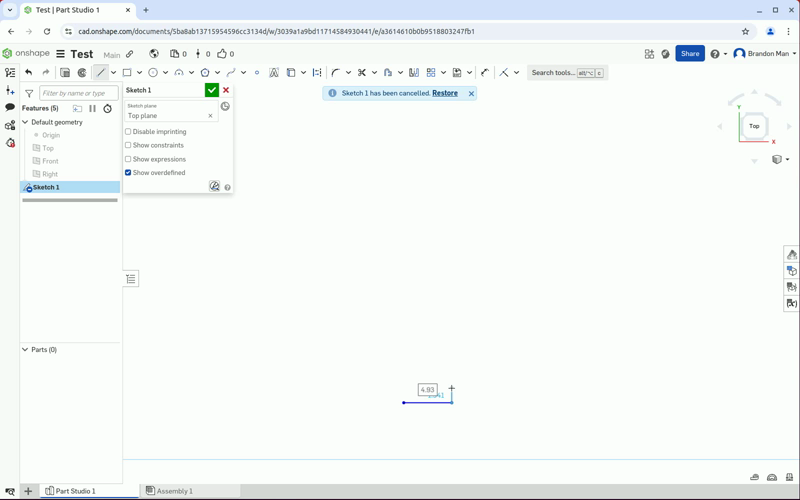
scroll(6)
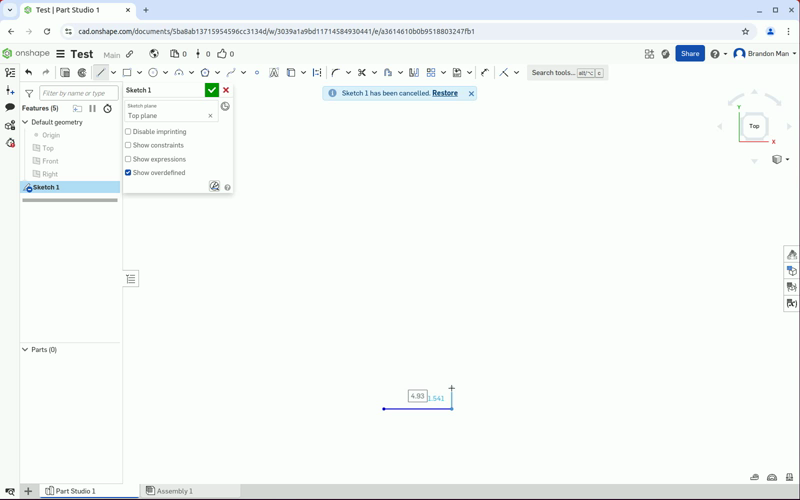
scroll(6)
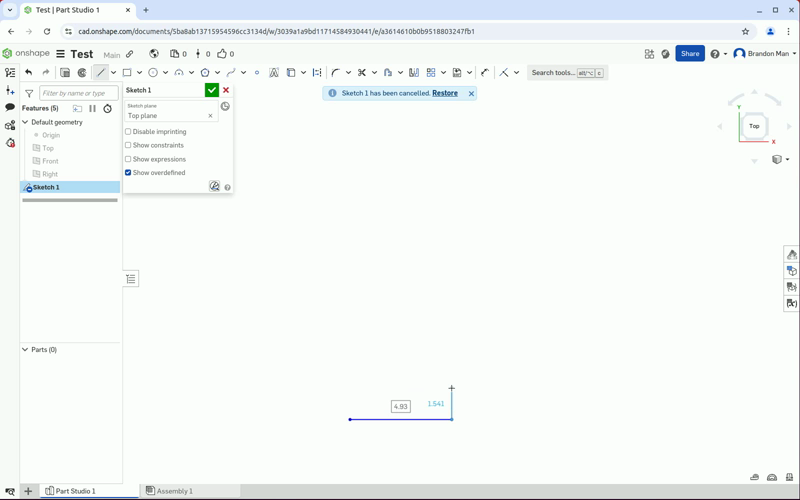
scroll(6)
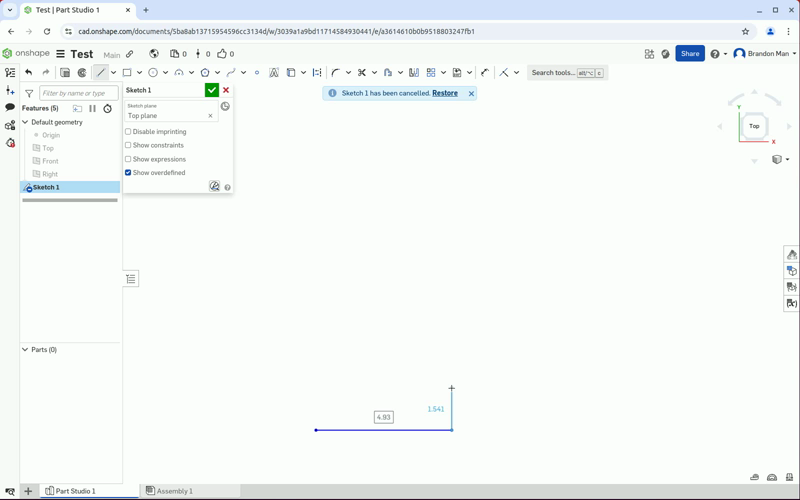
scroll(6)
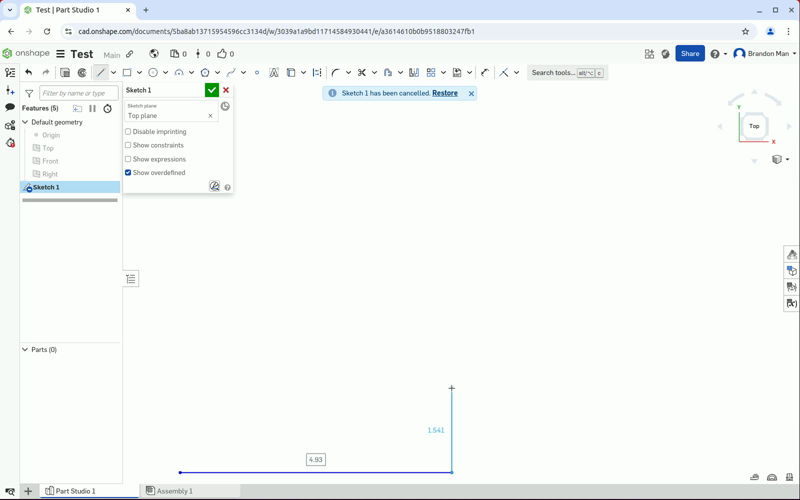
click(451, 387)
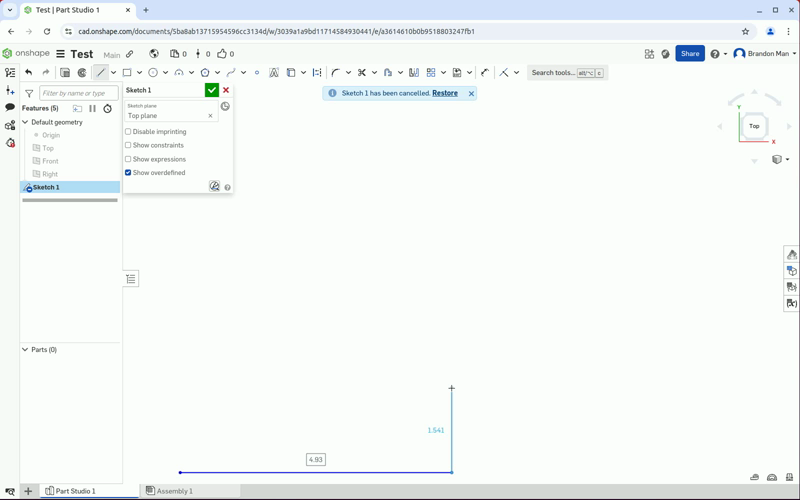
scroll(-6)
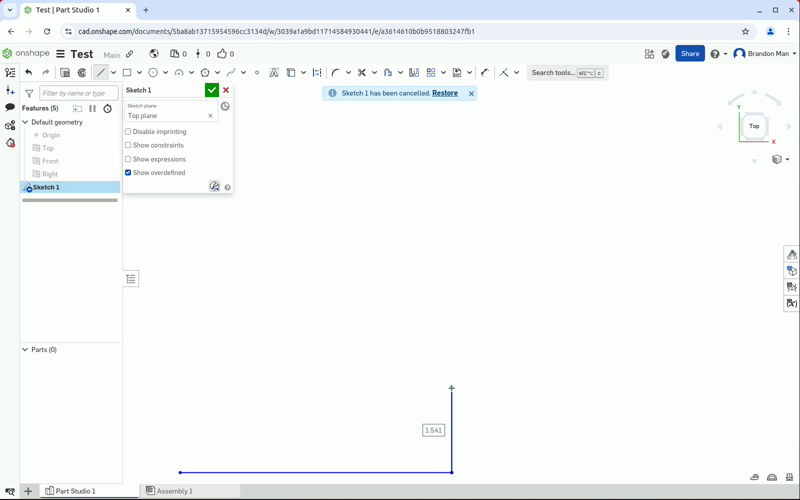
scroll(-6)
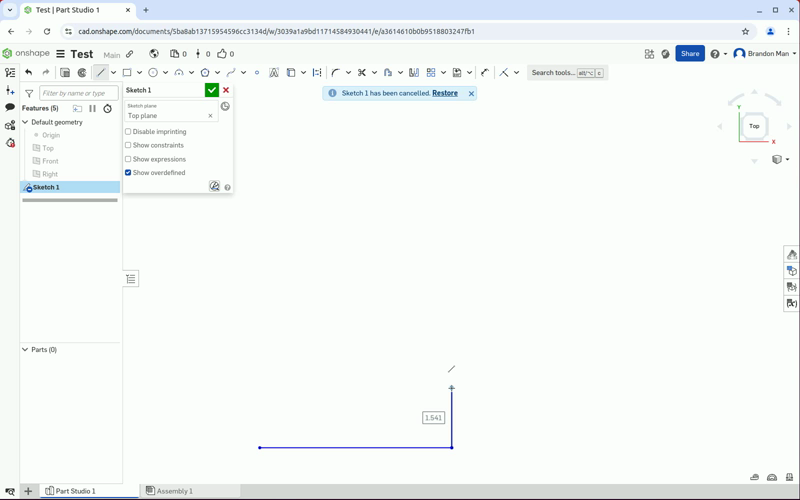
scroll(-6)
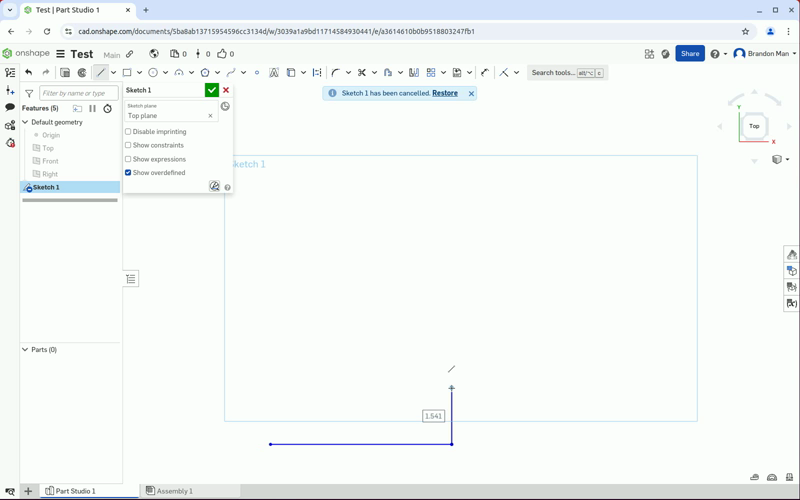
scroll(-6)
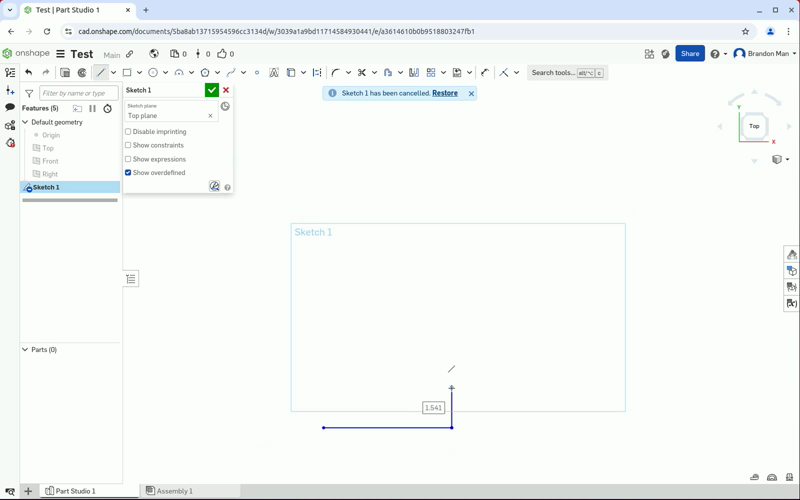
scroll(-6)
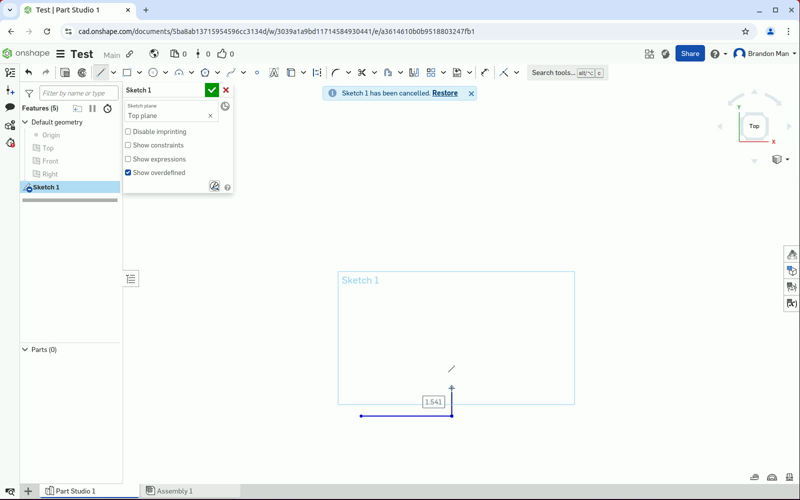
scroll(-6)
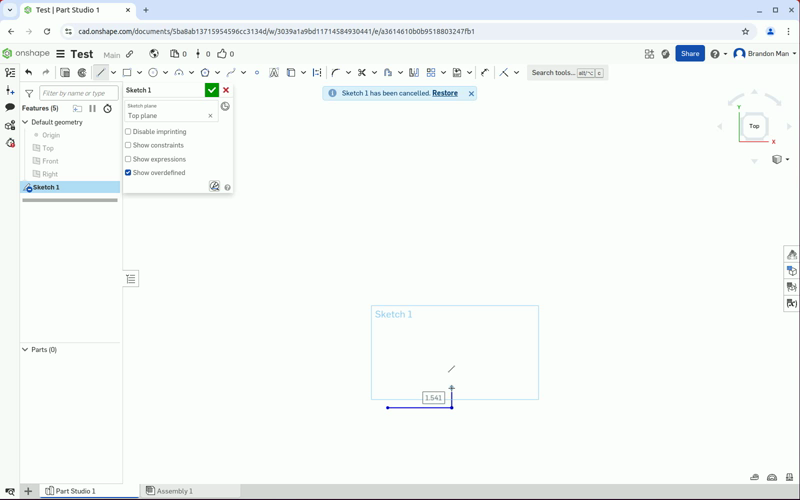
scroll(-6)
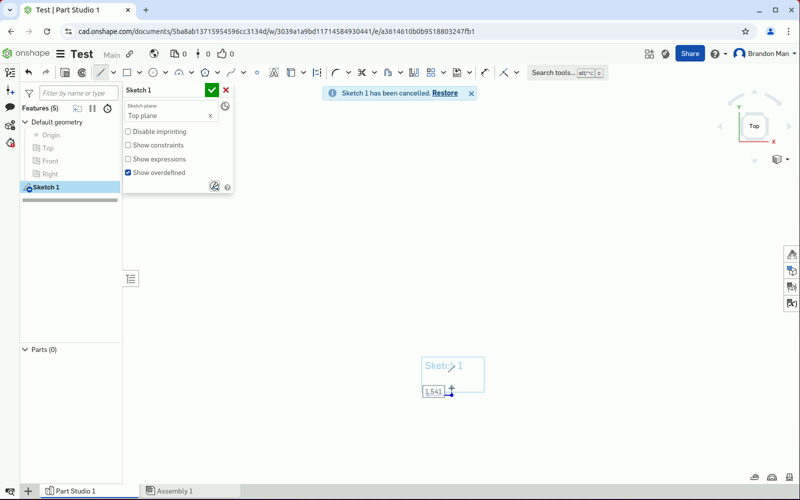
key_up(shift)
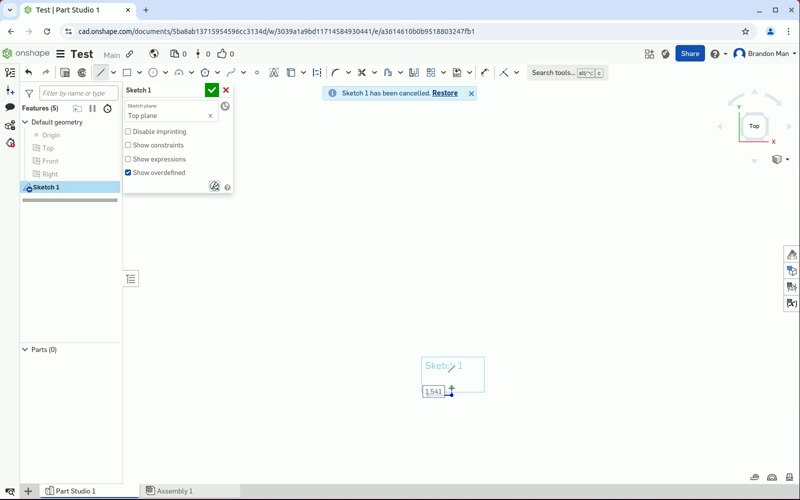
key(esc)
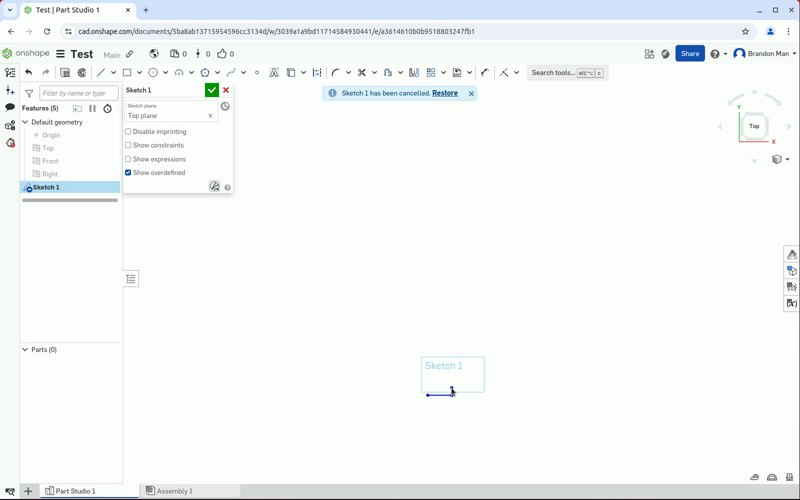
key(a)
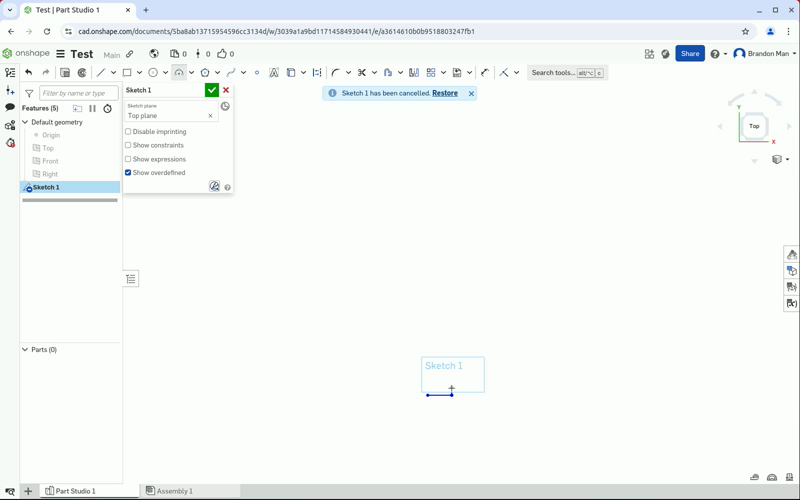
mouse_move(451, 387)
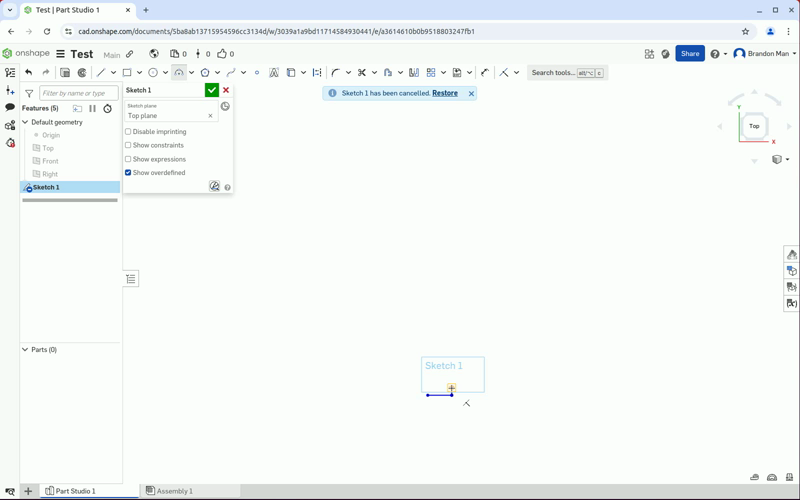
click(451, 387)
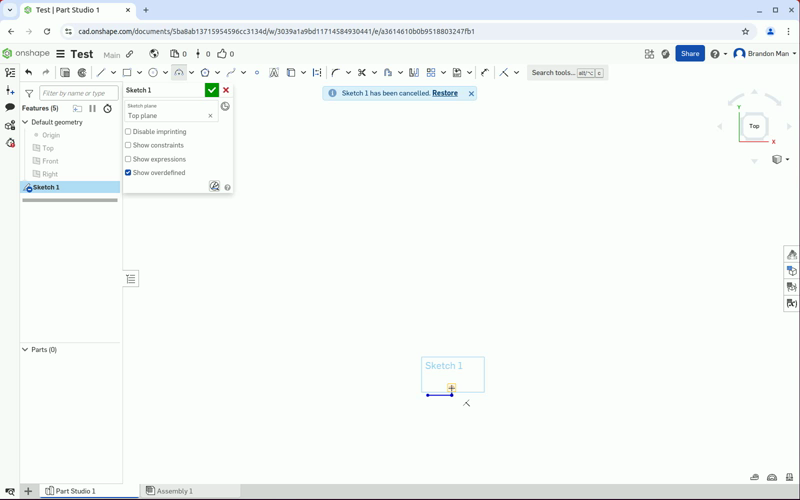
key_down(shift)
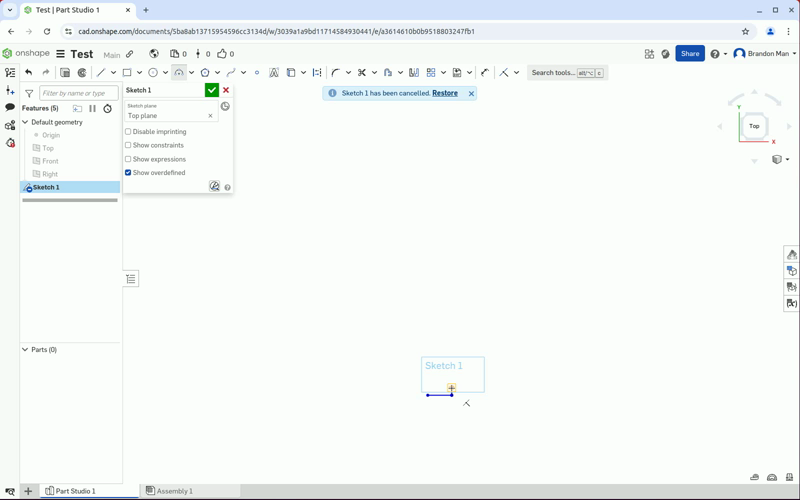
mouse_move(451, 371)
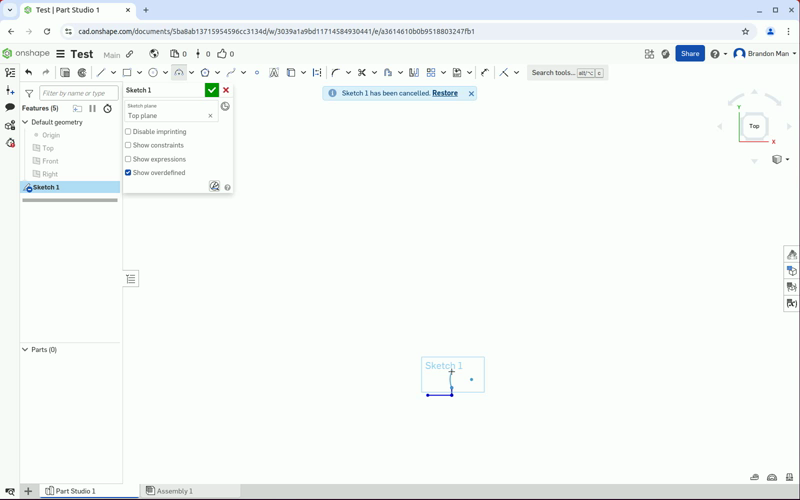
click(451, 371)
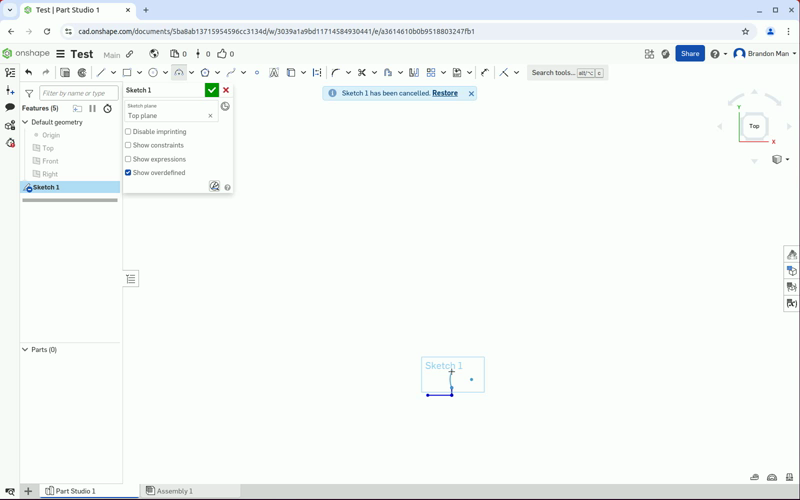
mouse_move(460, 379)
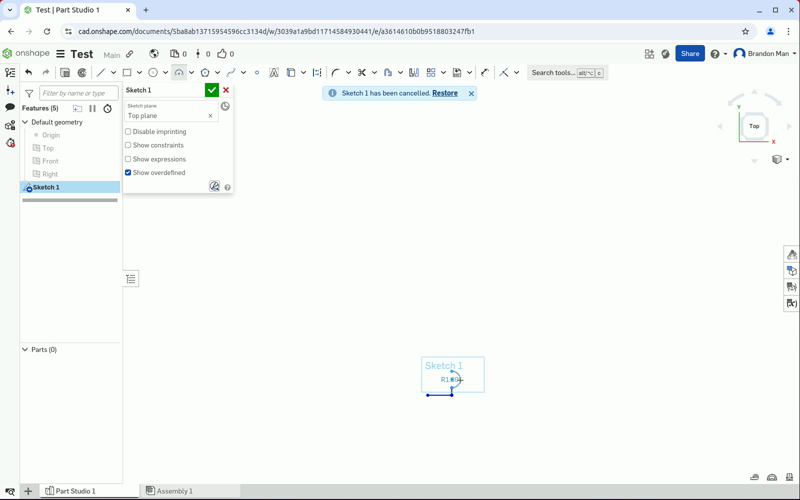
click(460, 379)
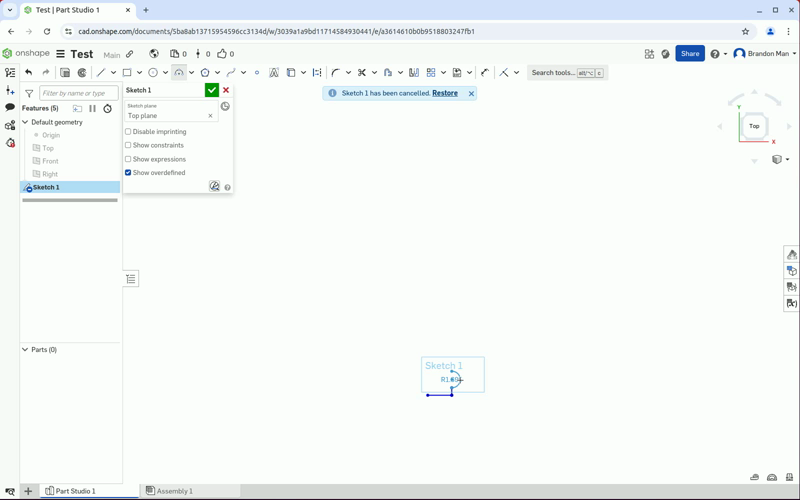
key_up(shift)
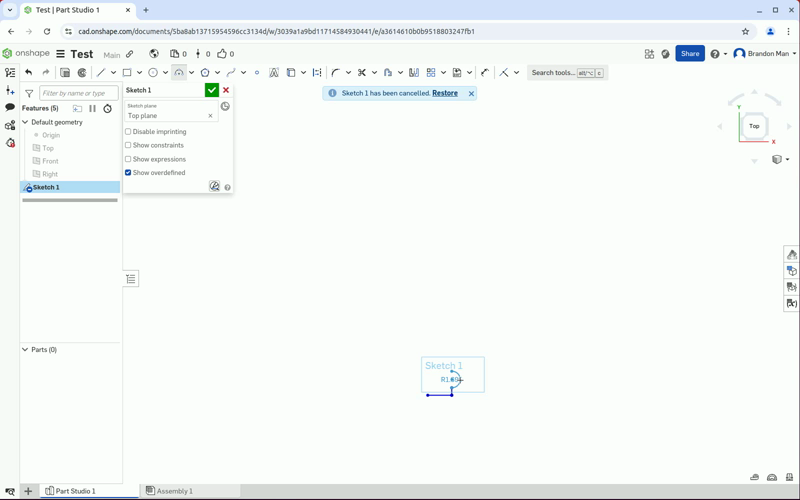
key(esc)
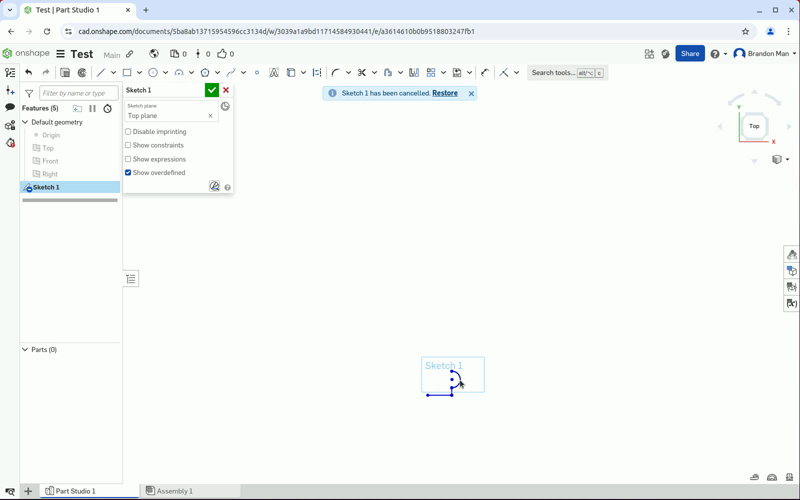
key(l)
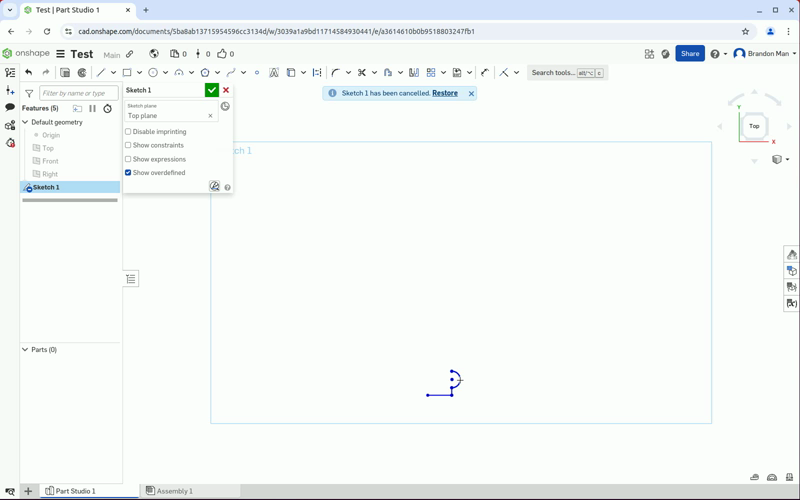
mouse_move(451, 371)
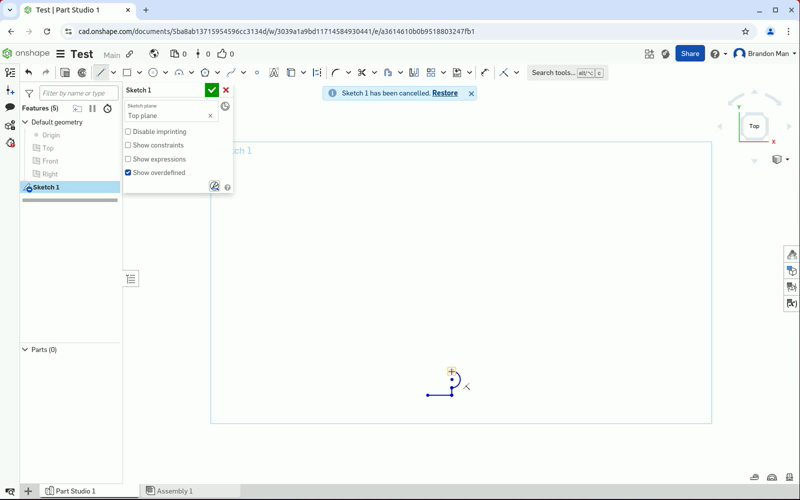
click(451, 371)
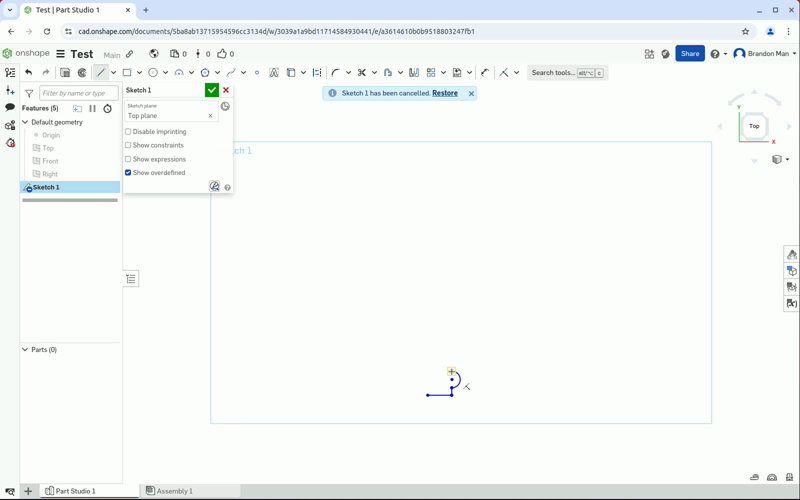
key_down(shift)
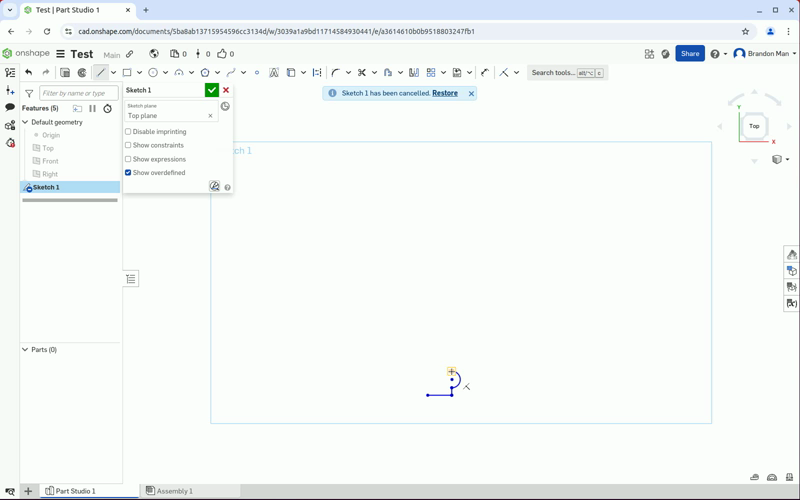
mouse_move(451, 220)
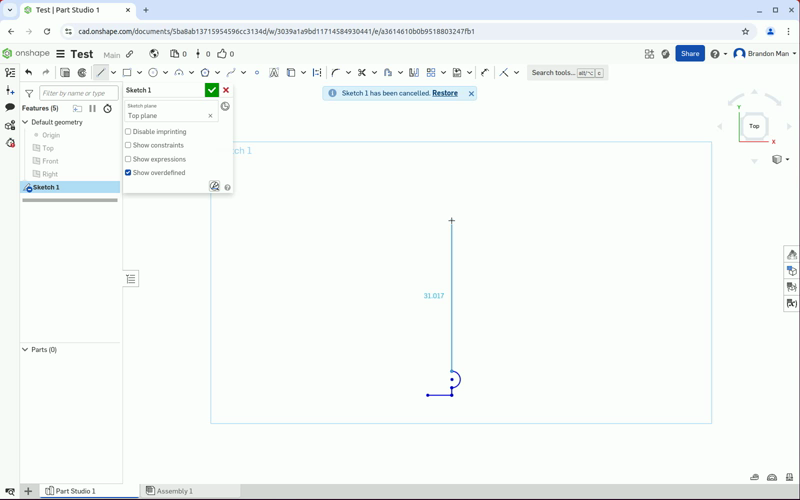
click(451, 220)
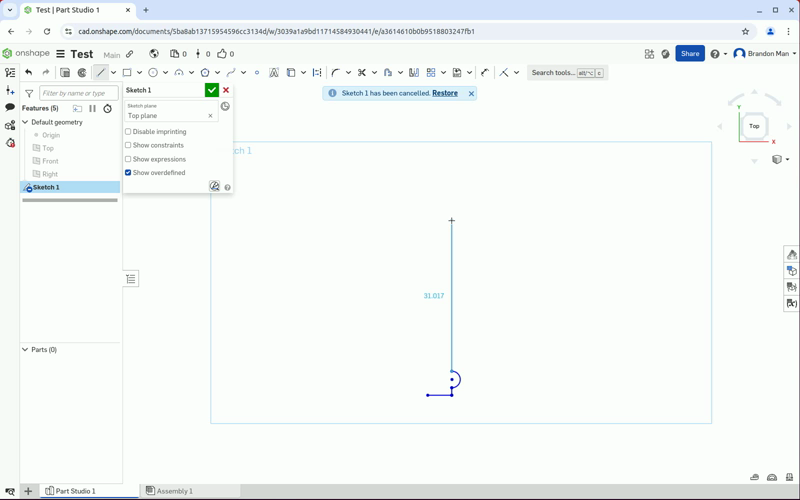
key_up(shift)
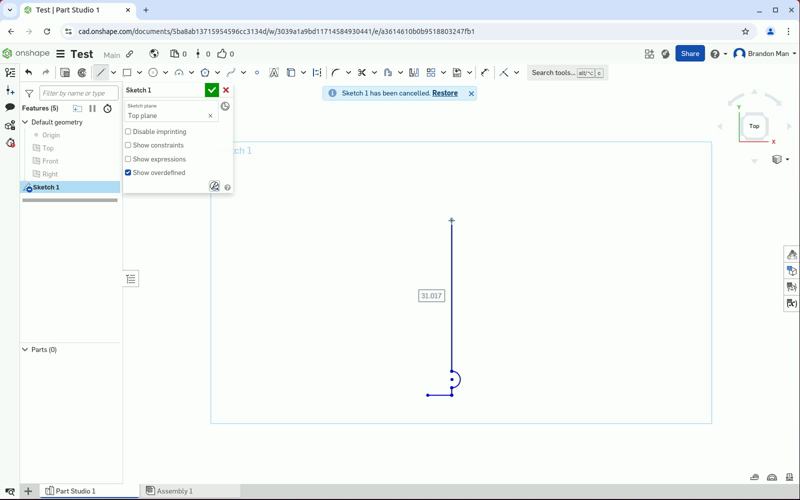
key_down(shift)
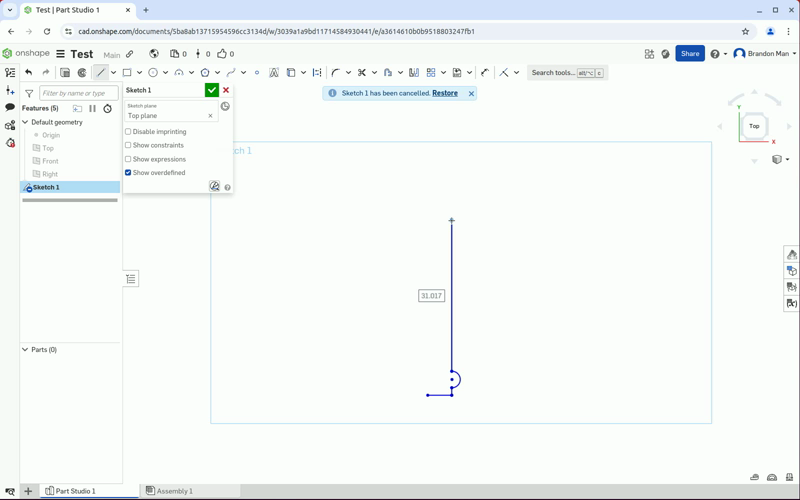
mouse_move(481, 220)
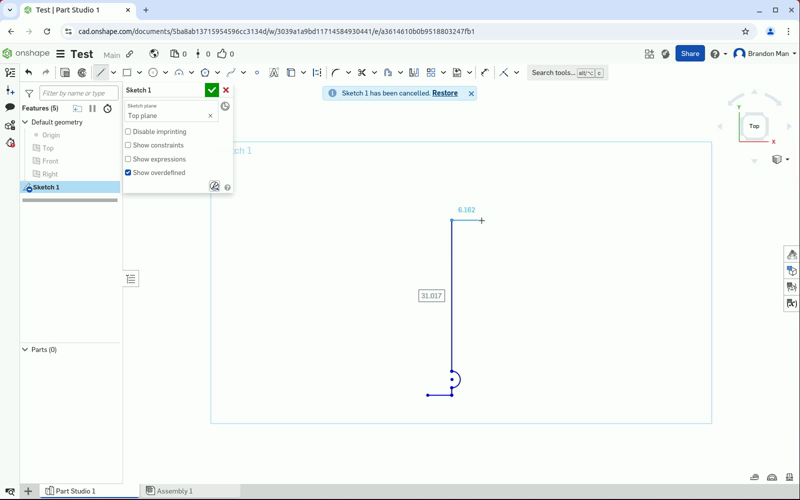
mouse_move(427, 220)
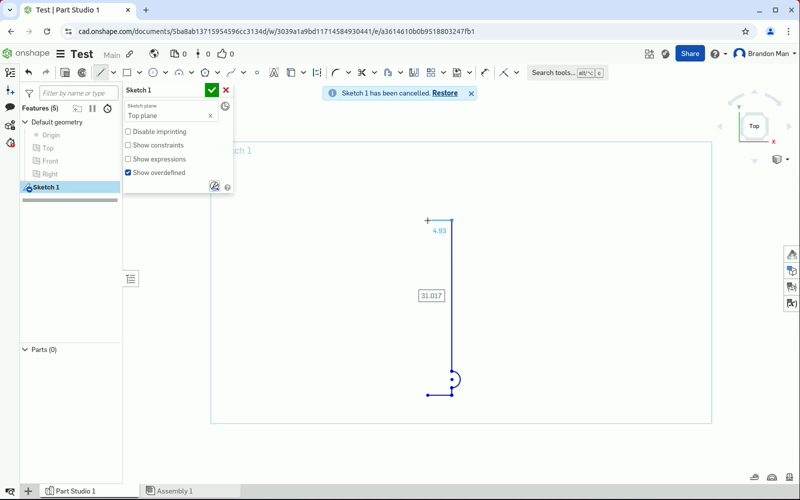
click(427, 220)
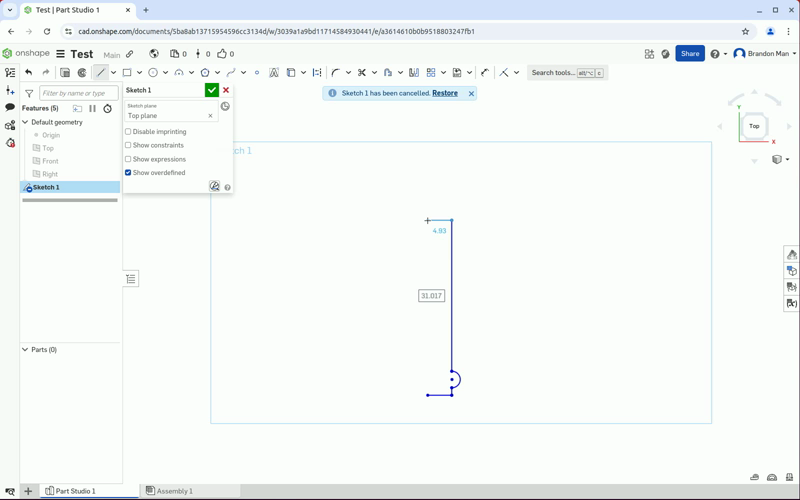
key_up(shift)
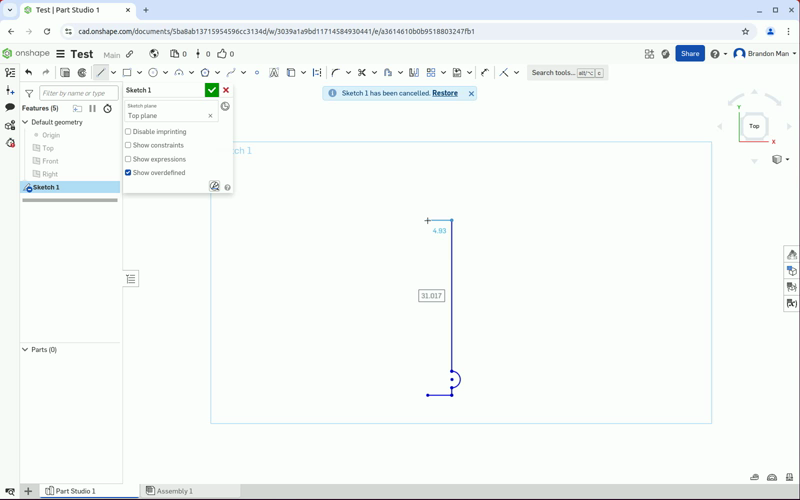
key_down(shift)
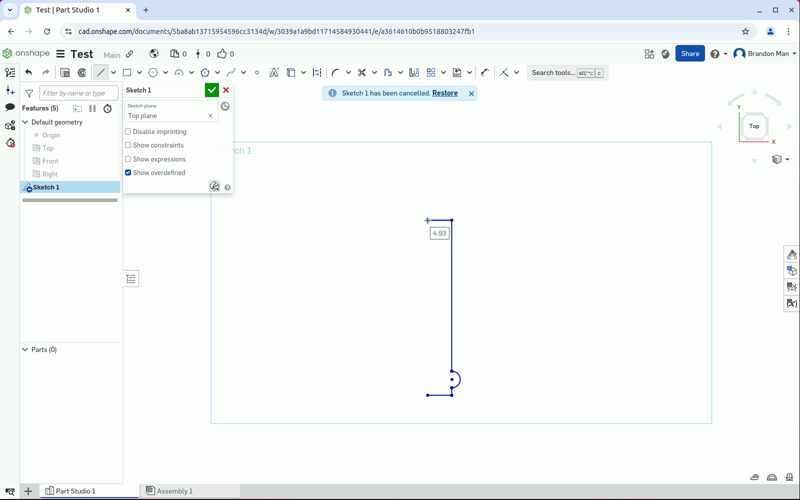
mouse_move(427, 395)
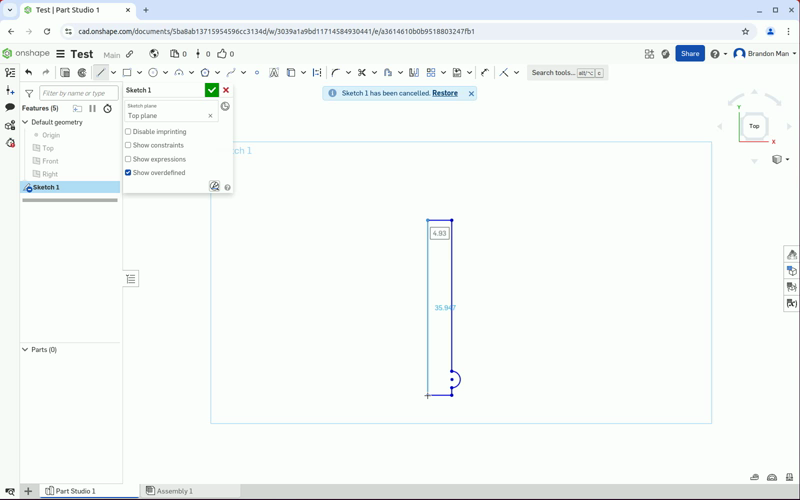
key_up(shift)
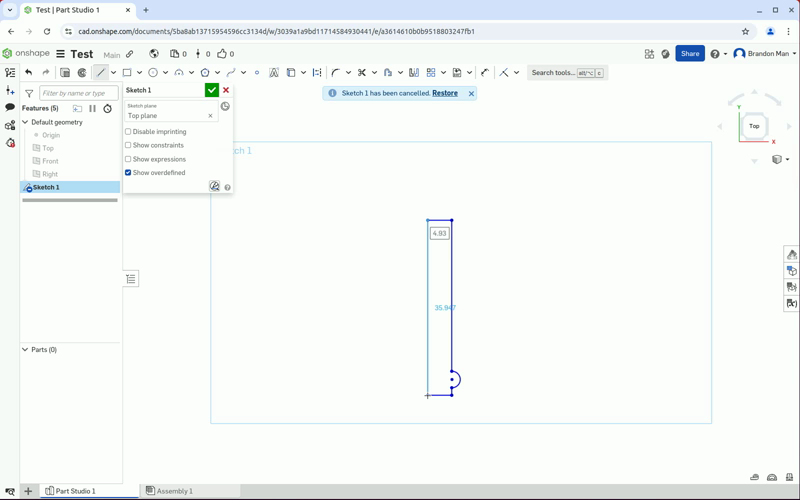
click(427, 395)
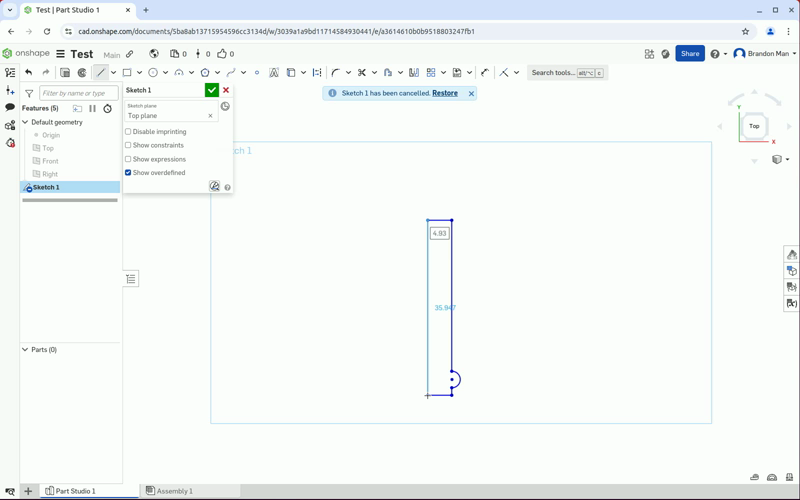
key(esc)
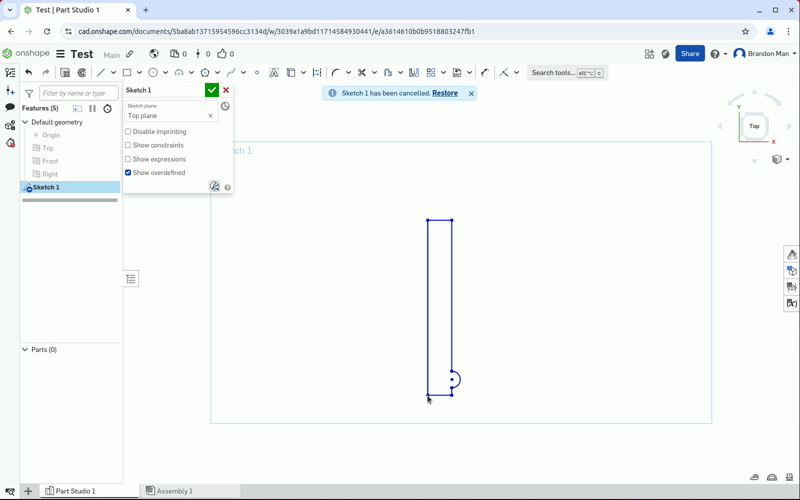
mouse_move(439, 223)
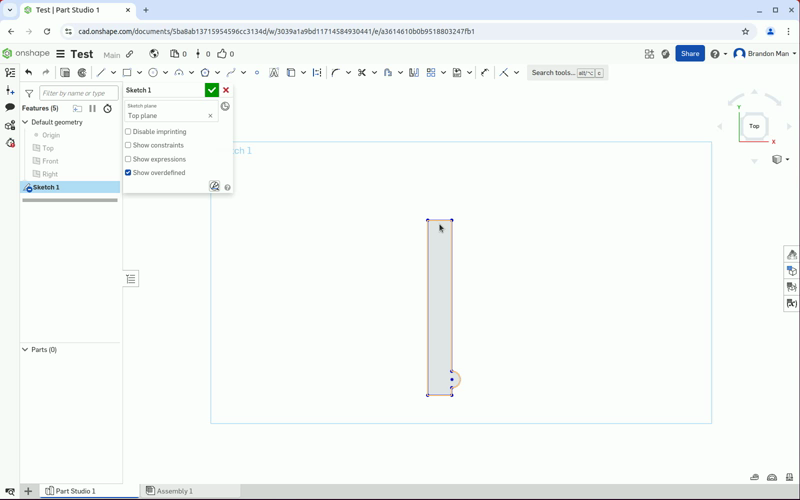
scroll(6)
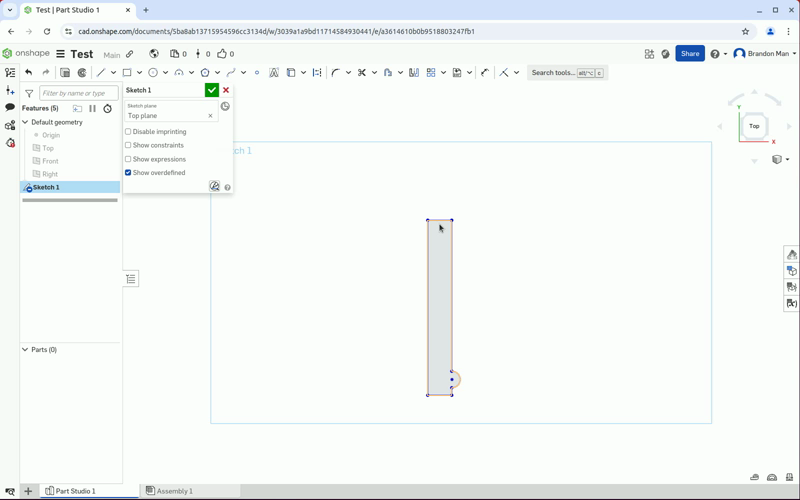
scroll(6)
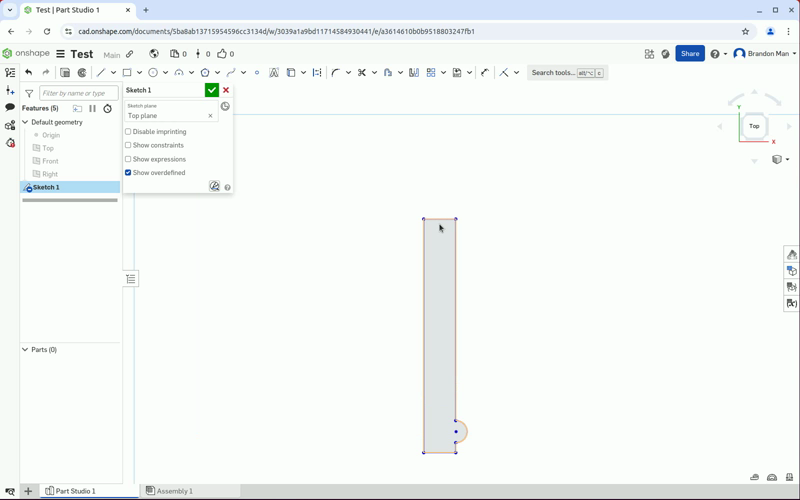
scroll(6)
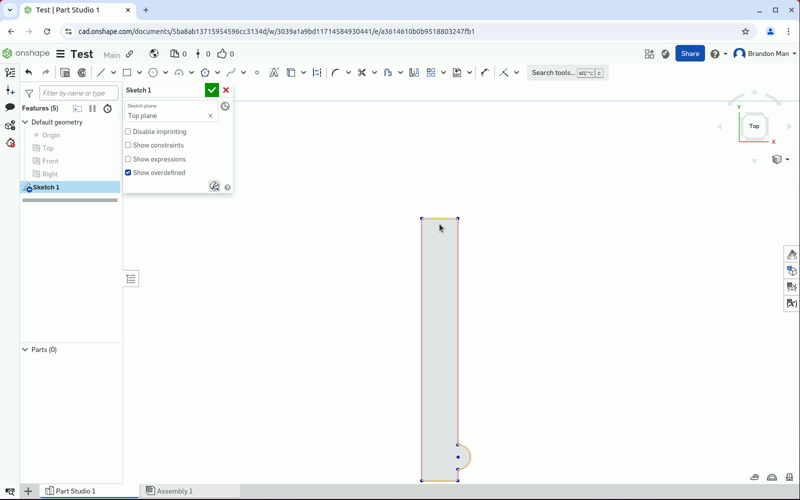
scroll(6)
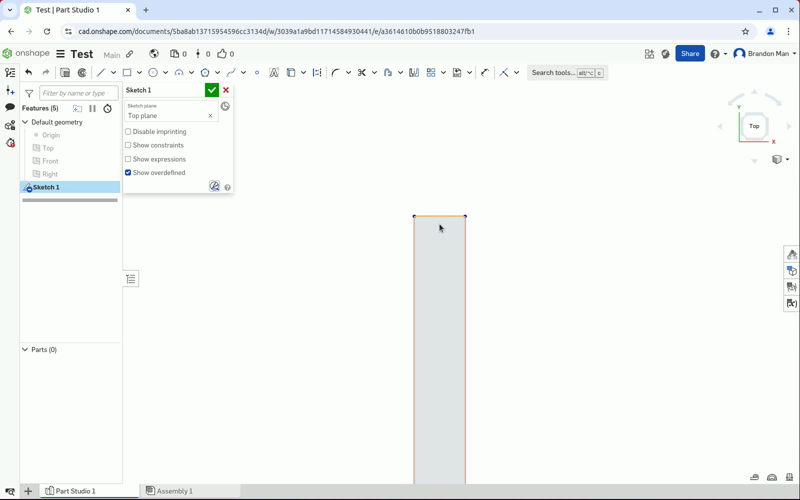
scroll(6)
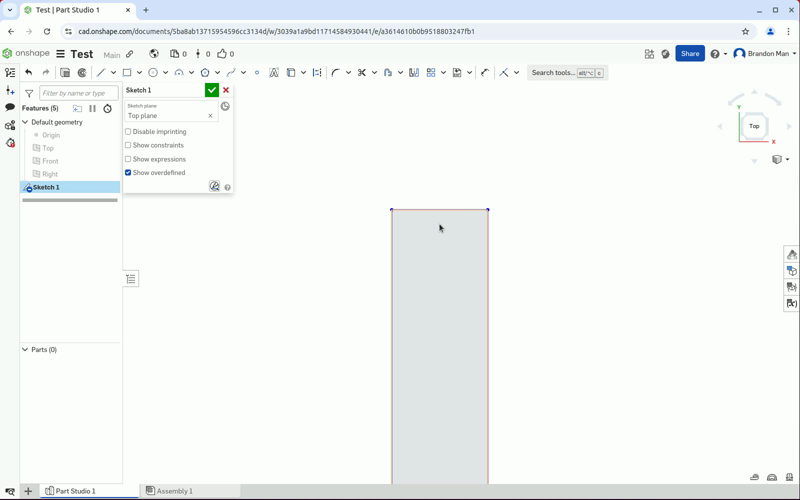
scroll(6)
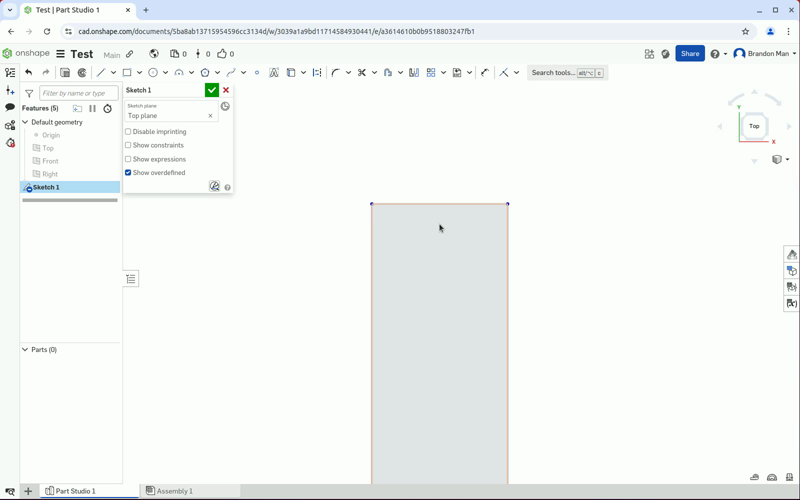
scroll(6)
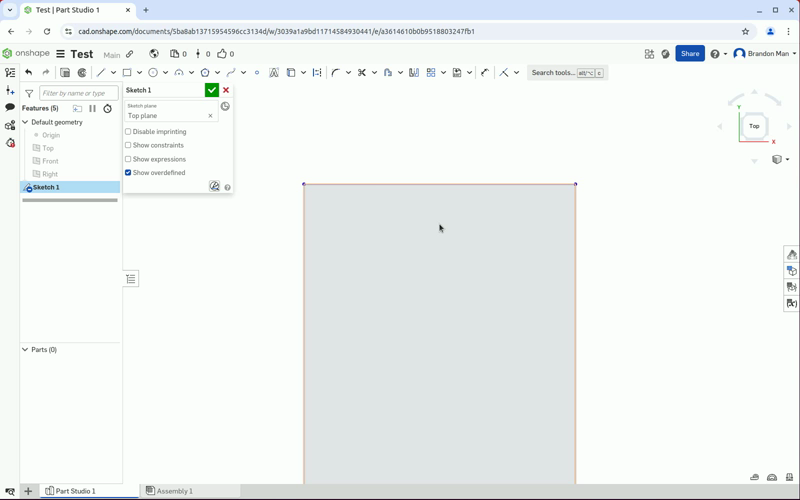
click(439, 223)
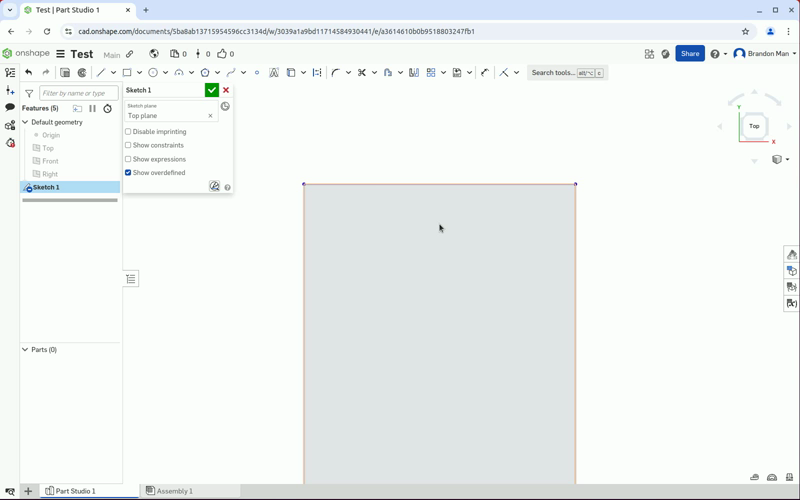
scroll(-6)
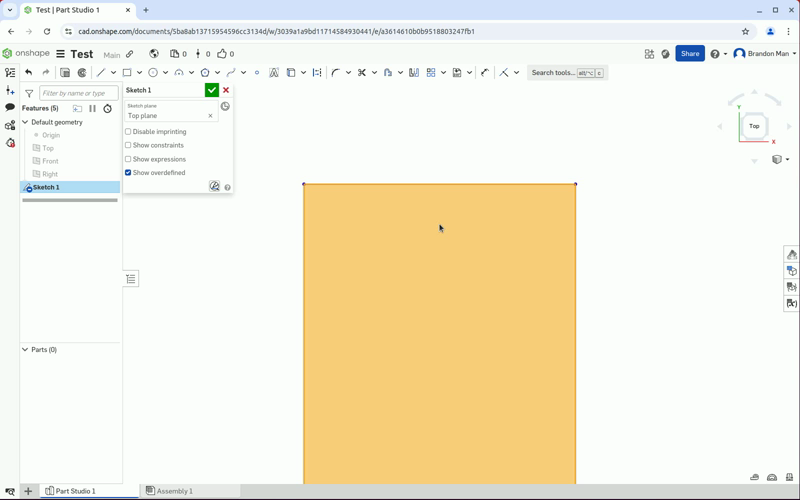
scroll(-6)
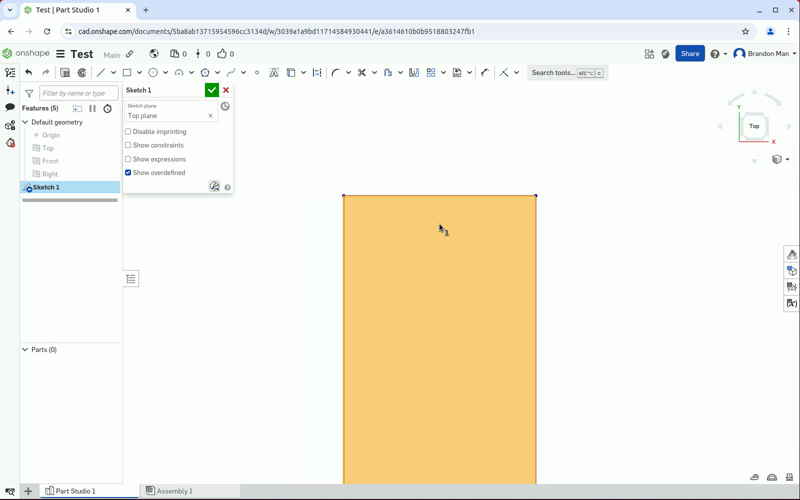
scroll(-6)
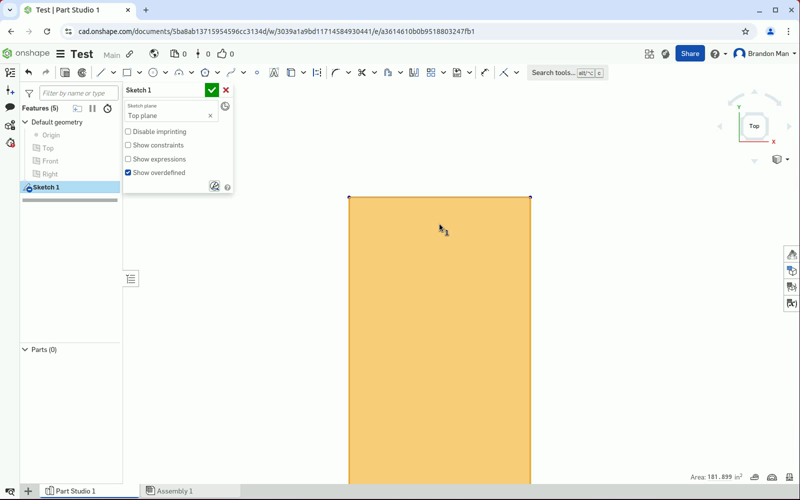
scroll(-6)
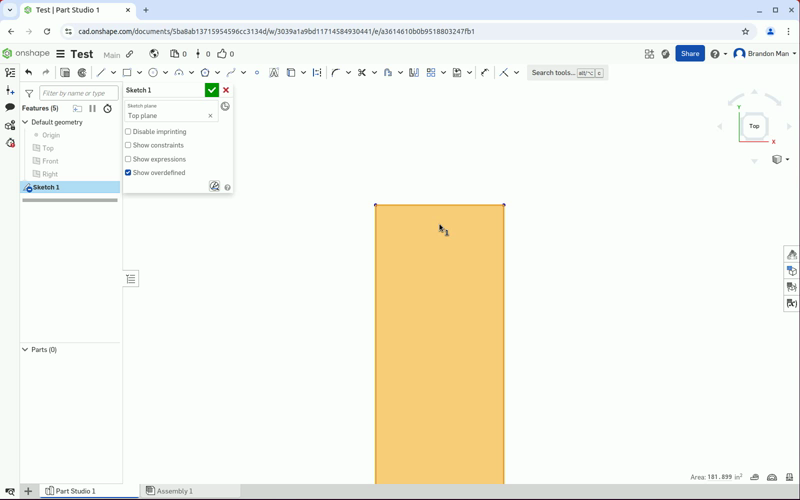
scroll(-6)
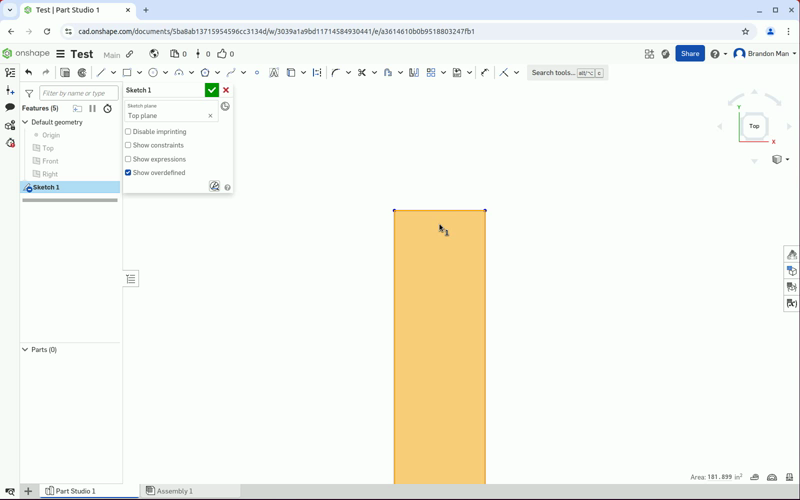
scroll(-6)
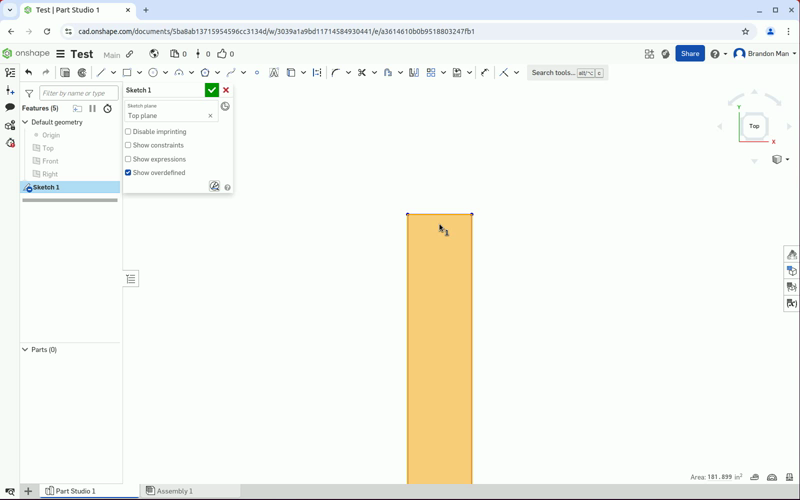
scroll(-6)
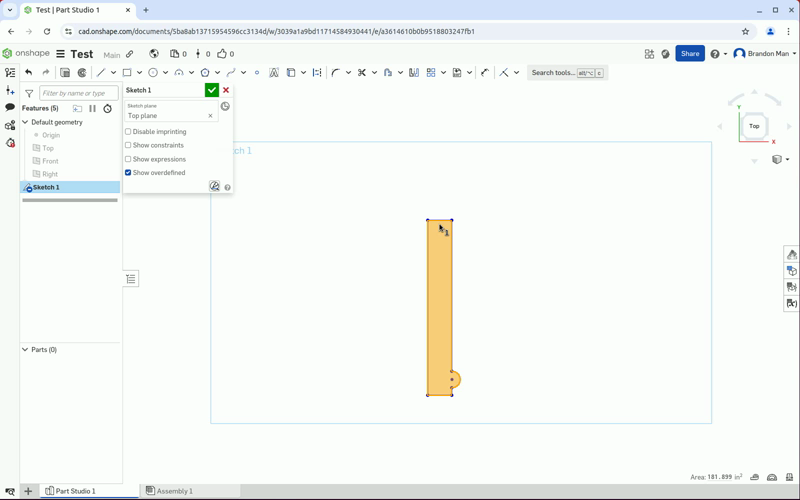
mouse_move(73, 352)
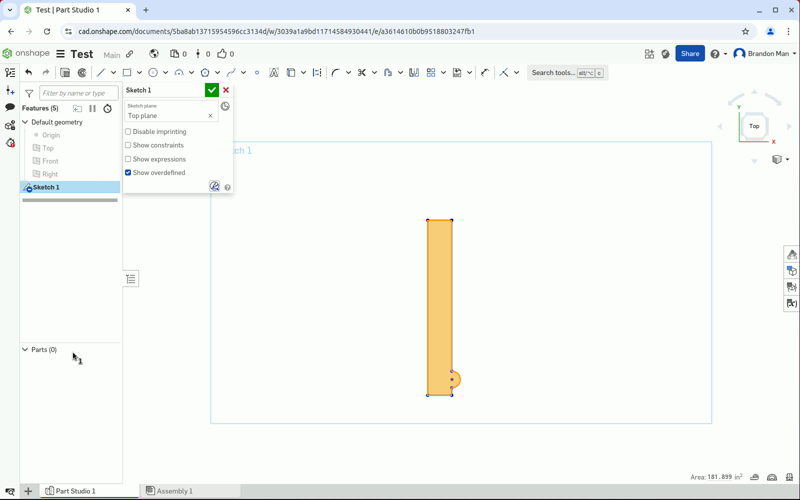
key(shift+y)
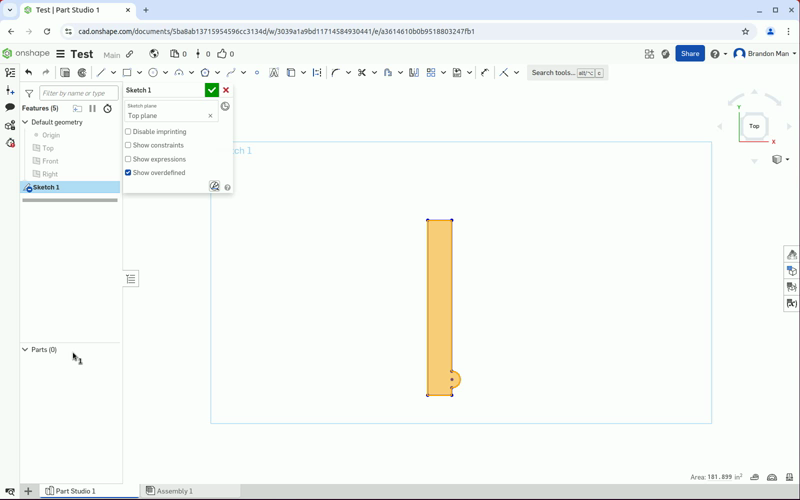
key(shift+e)
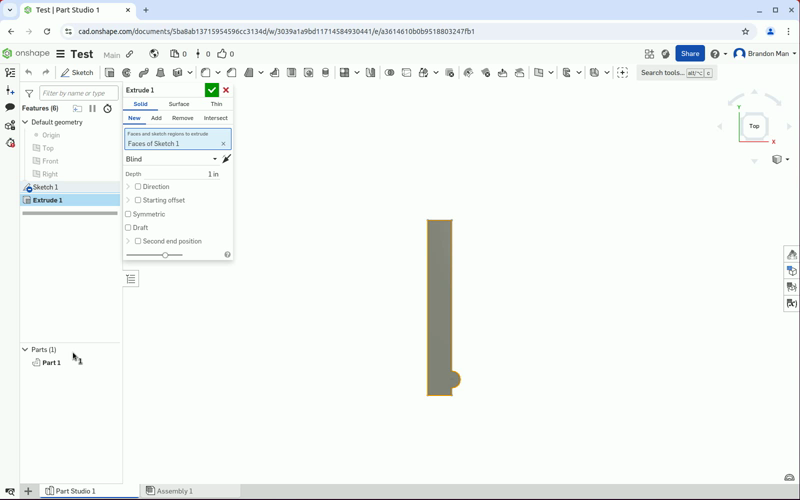
mouse_move(143, 106)
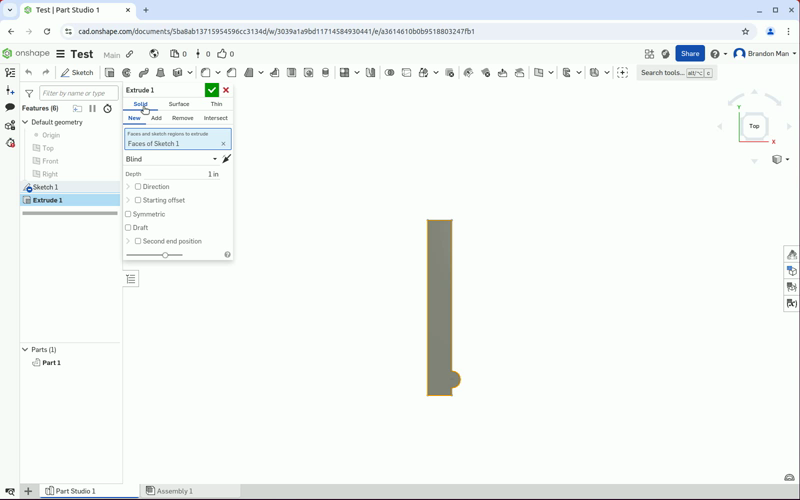
click(143, 106)
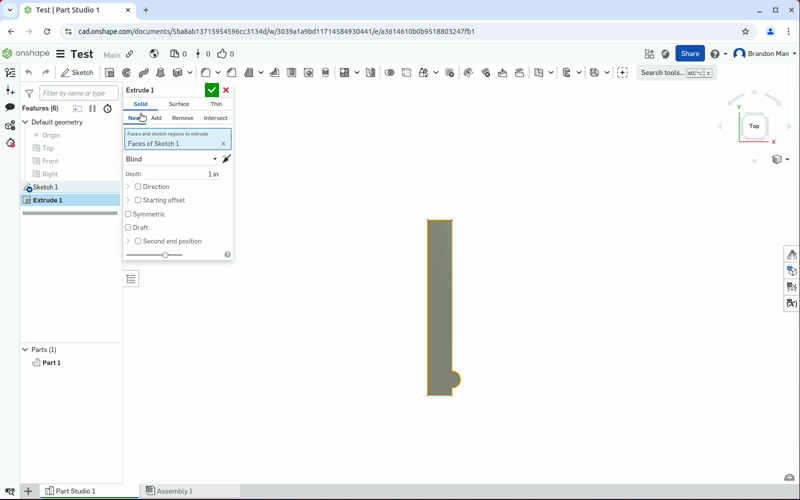
mouse_move(137, 120)
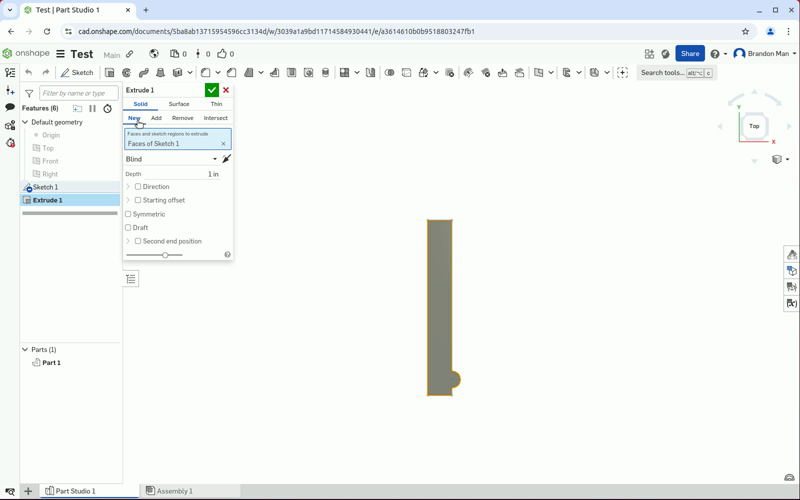
click(137, 120)
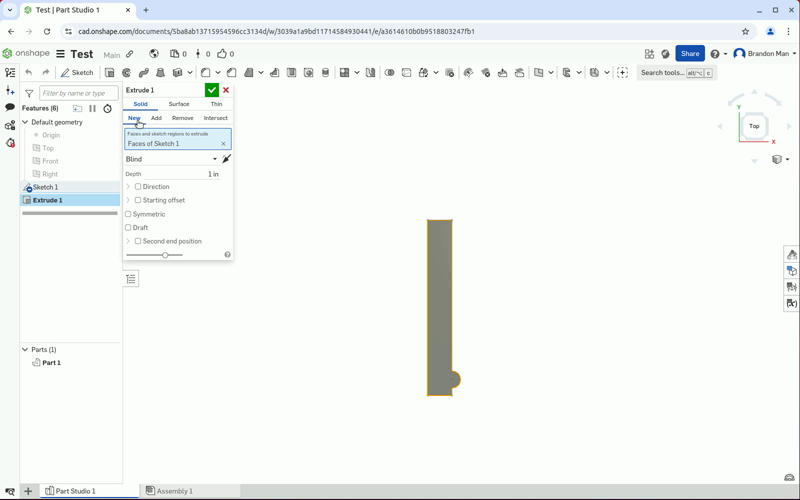
key(tab, 4)
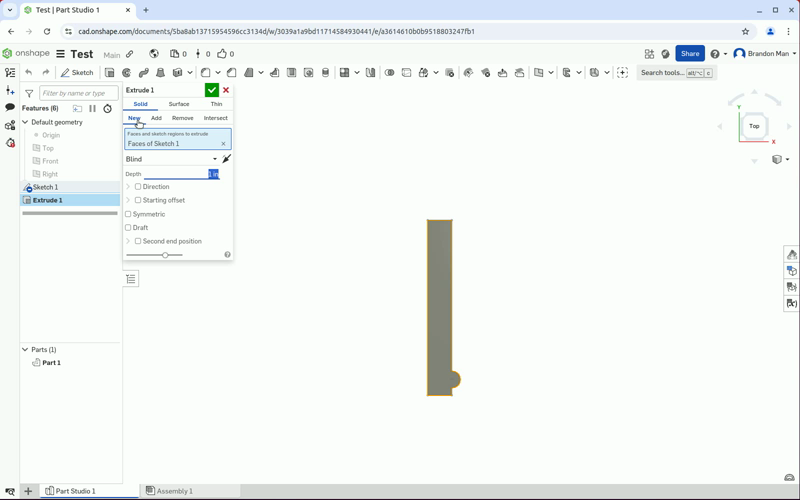
text(3.851)
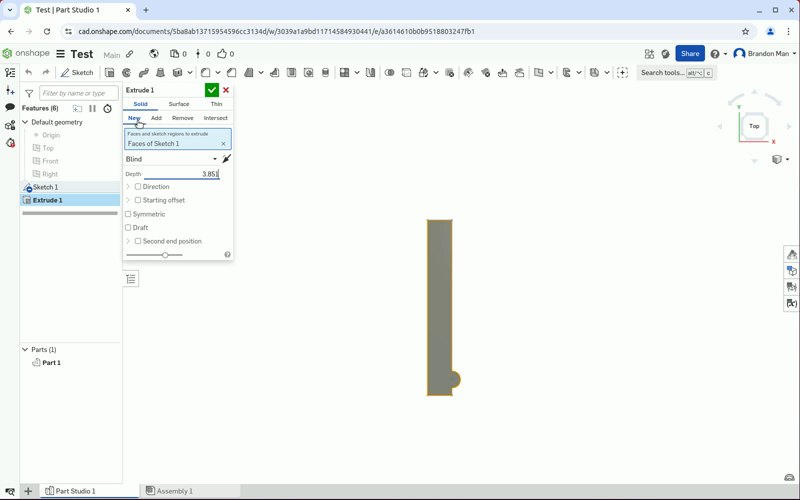
key(enter)
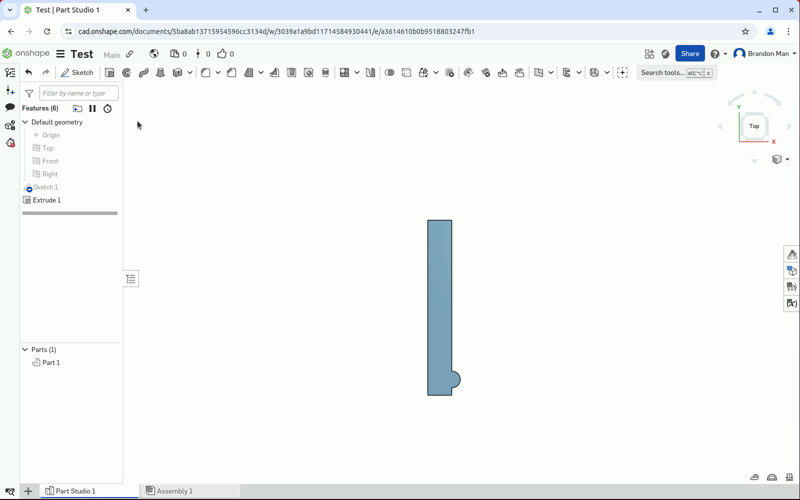
key(shift+h)
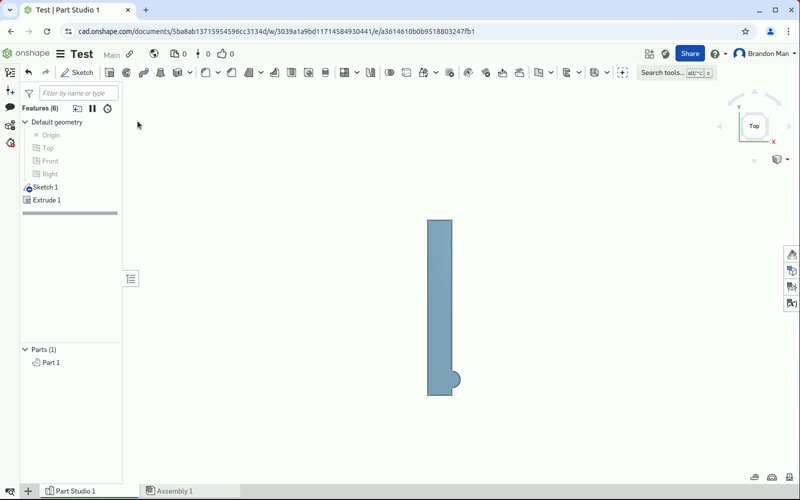
key(shift+h)
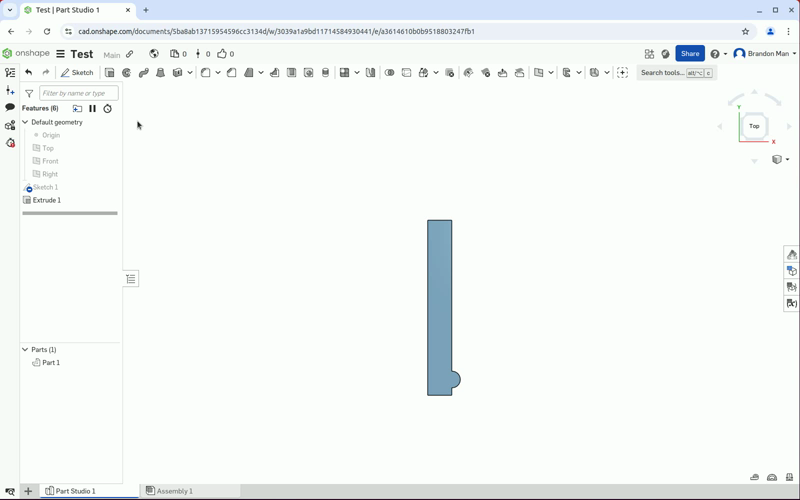
mouse_move(73, 189)
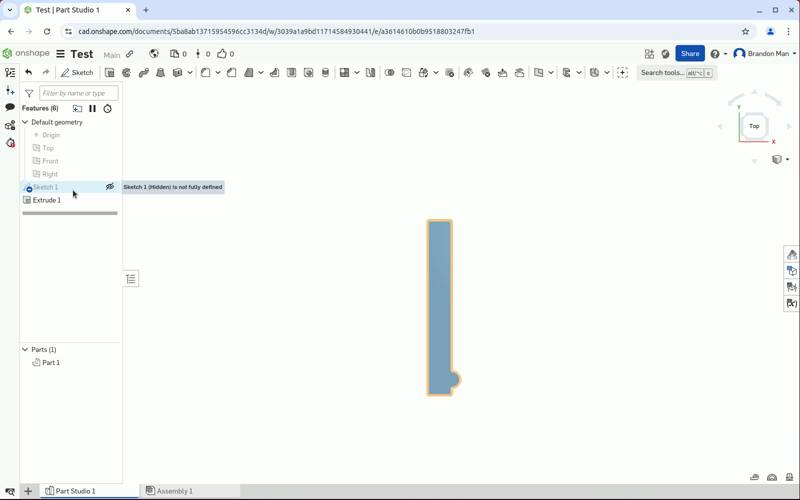
click(73, 189)
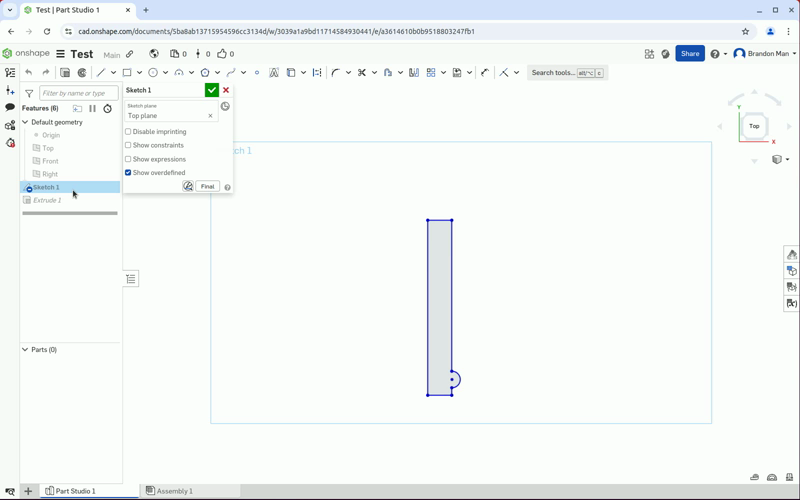
mouse_move(229, 92)
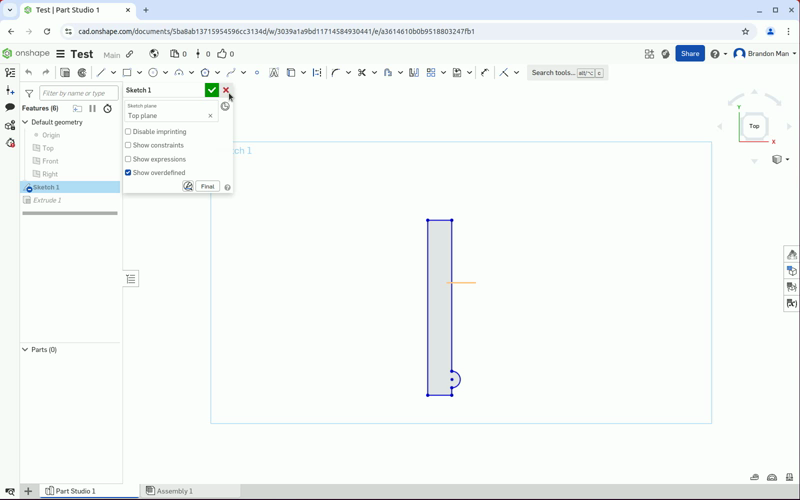
click(229, 92)
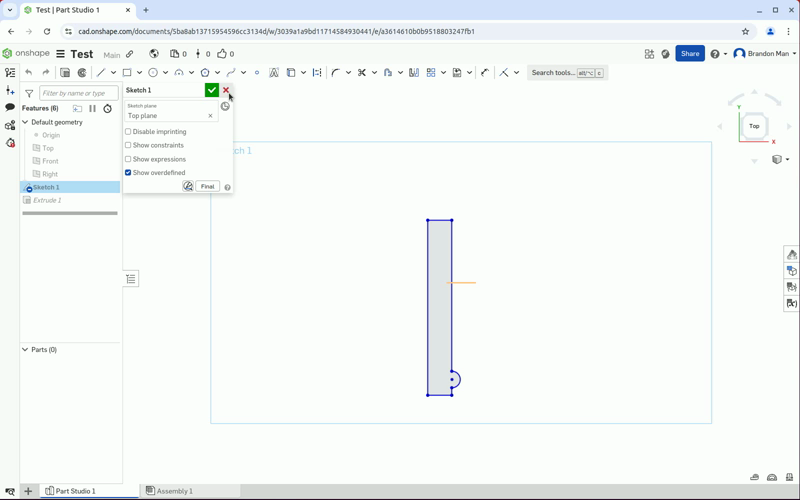
key(shift+s)
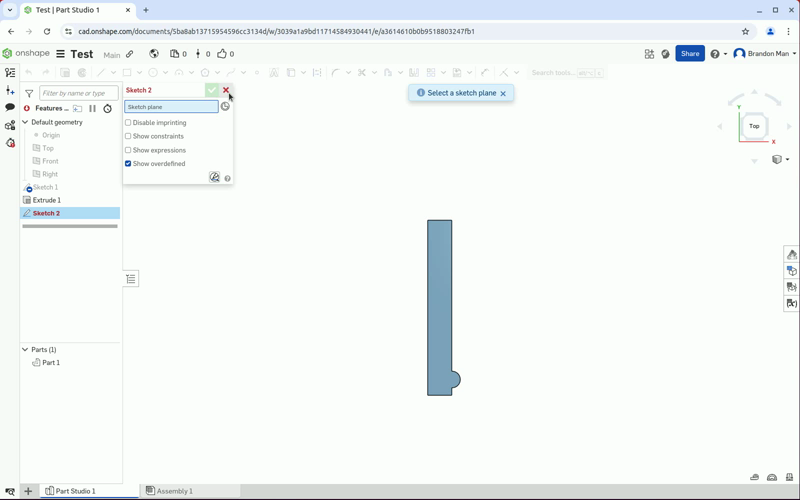
mouse_move(73, 150)
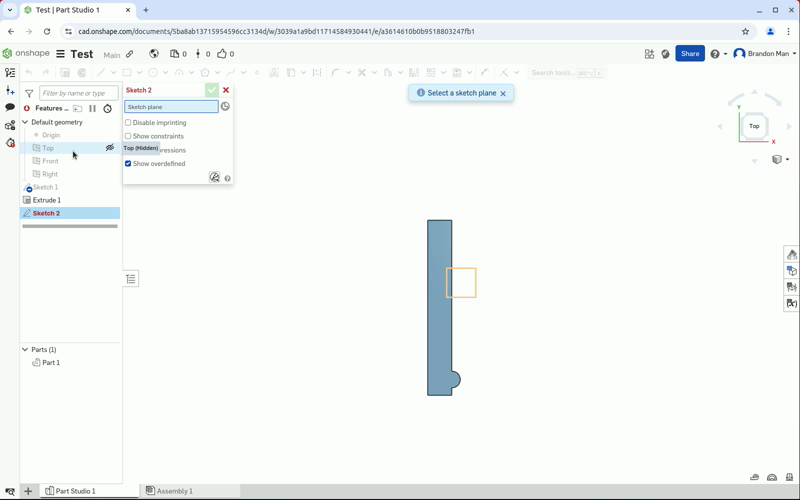
click(73, 150)
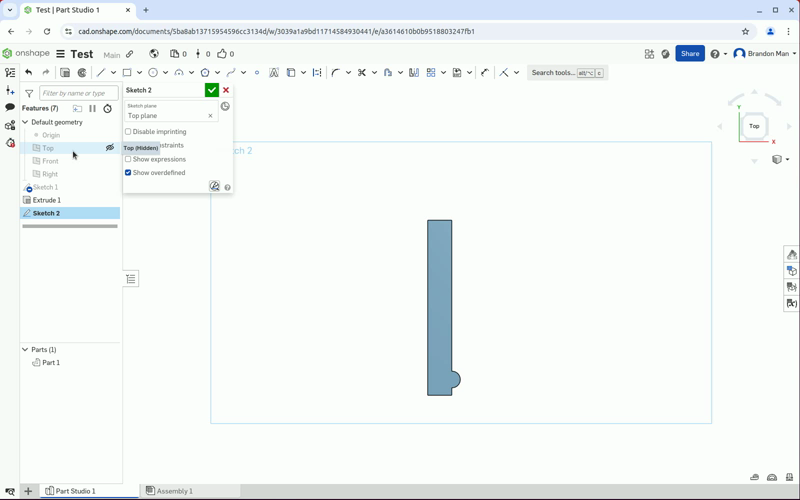
mouse_move(73, 352)
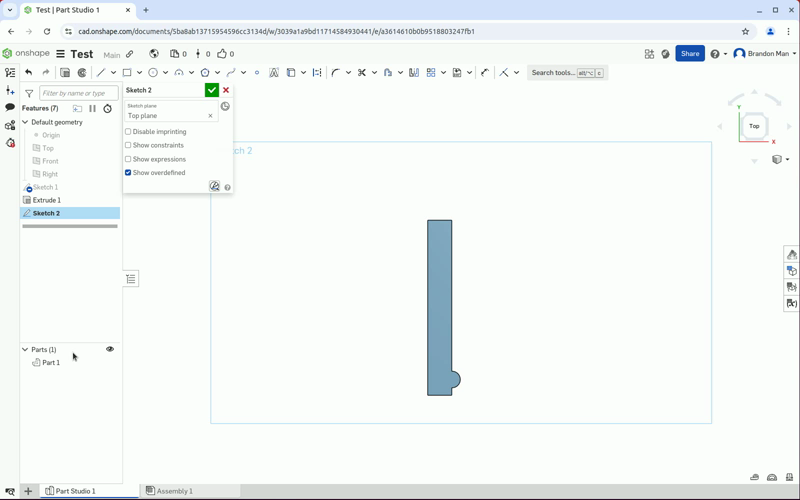
key(y)
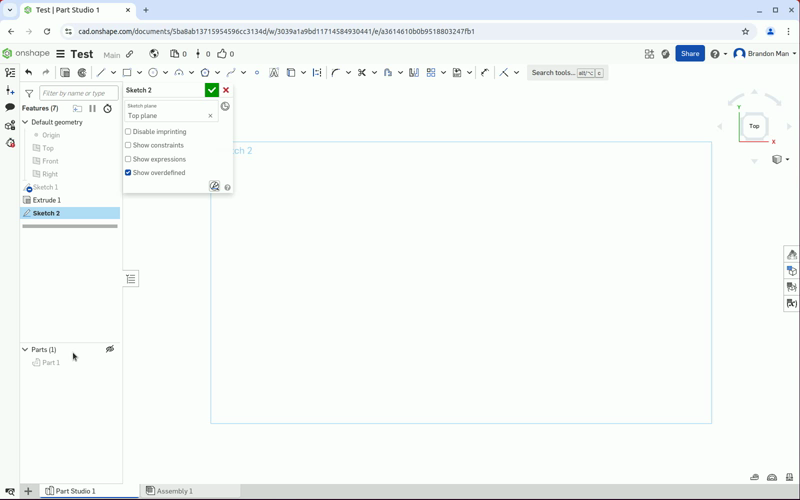
key(l)
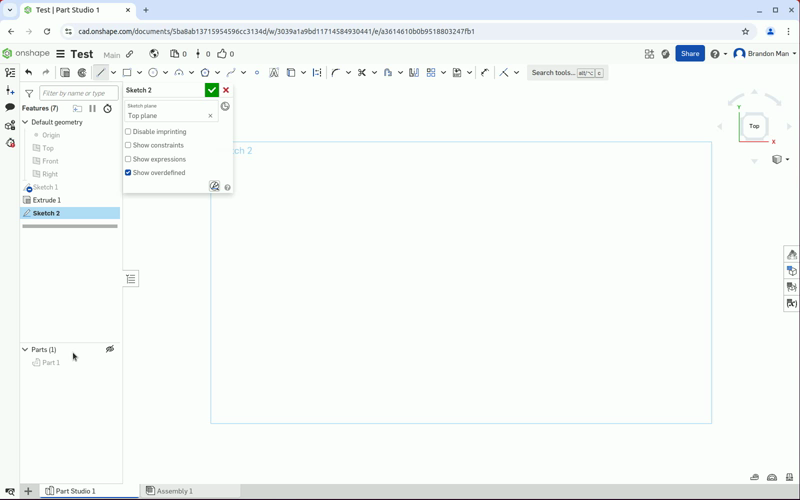
key_down(shift)
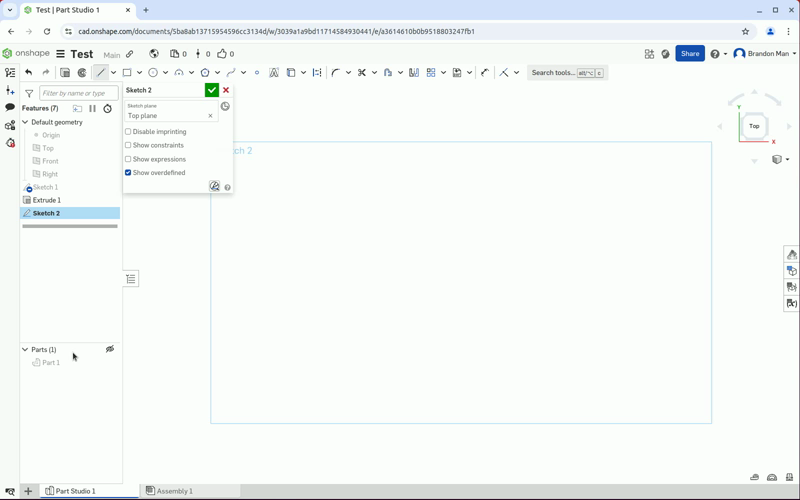
mouse_move(452, 395)
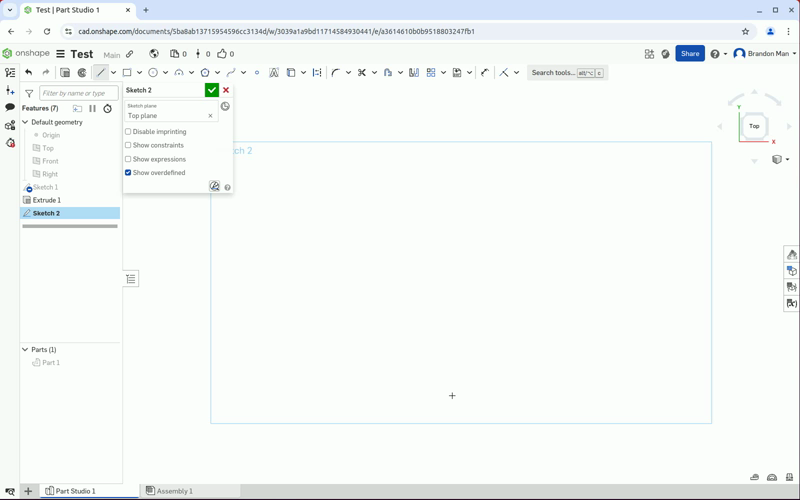
click(452, 395)
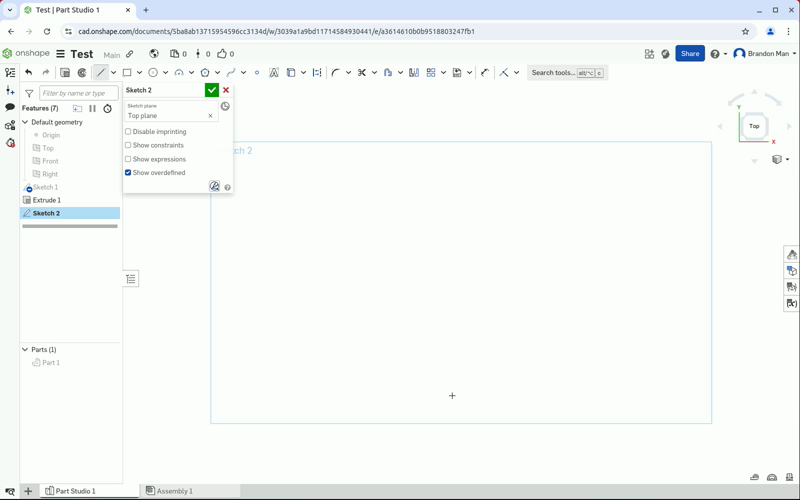
key_up(shift)
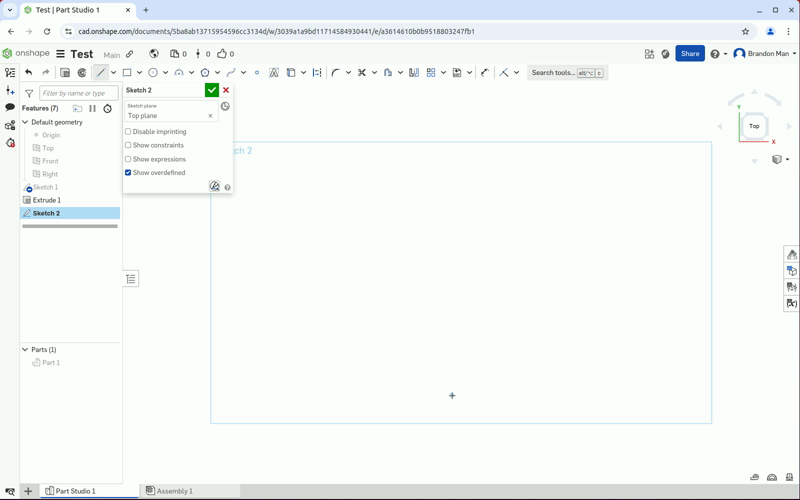
key_down(shift)
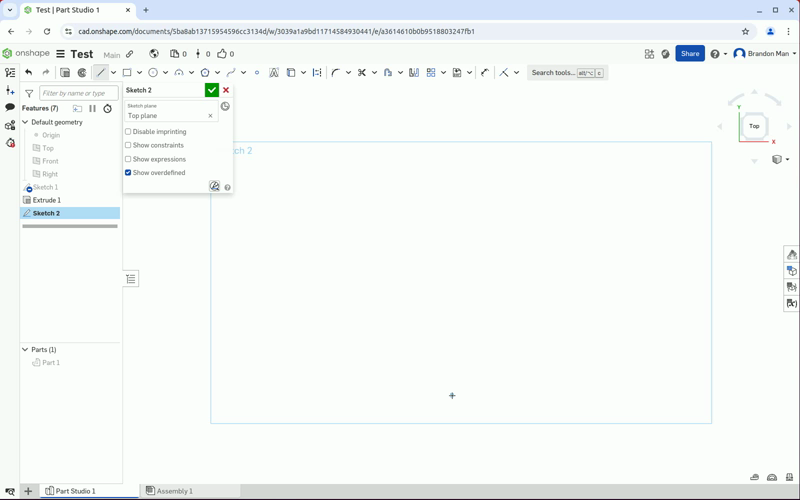
mouse_move(482, 395)
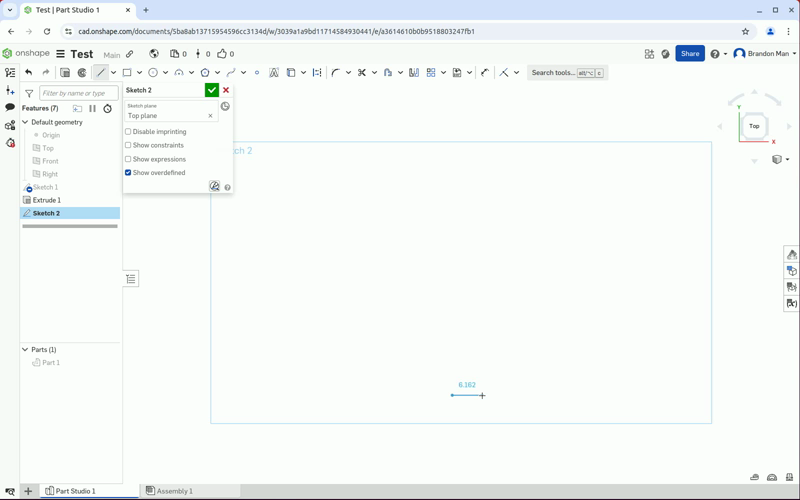
mouse_move(476, 395)
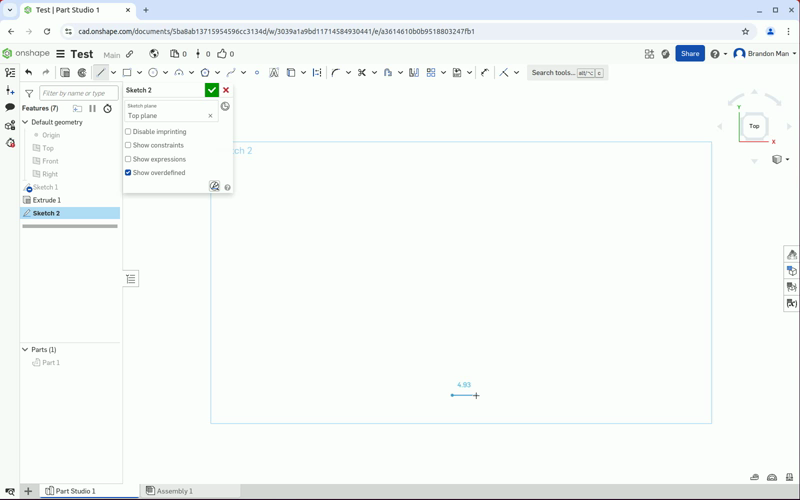
click(476, 395)
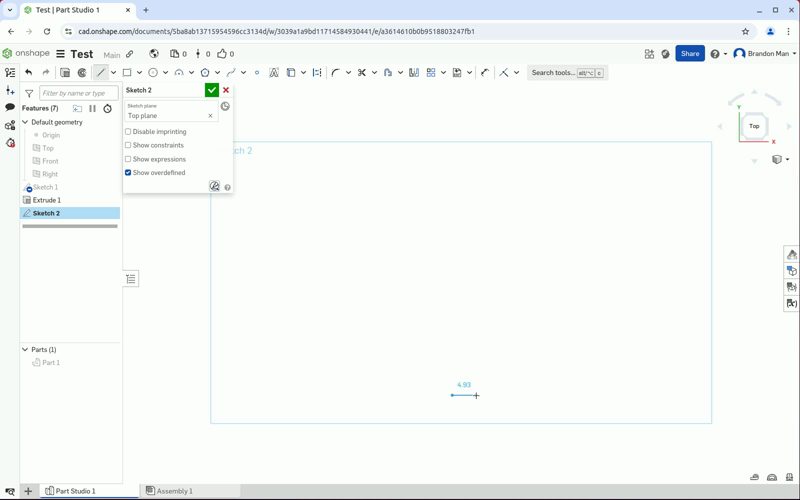
key_up(shift)
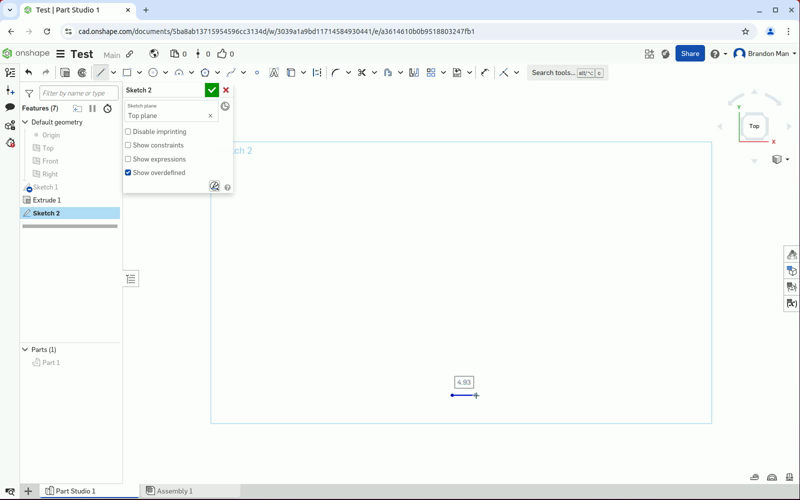
key_down(shift)
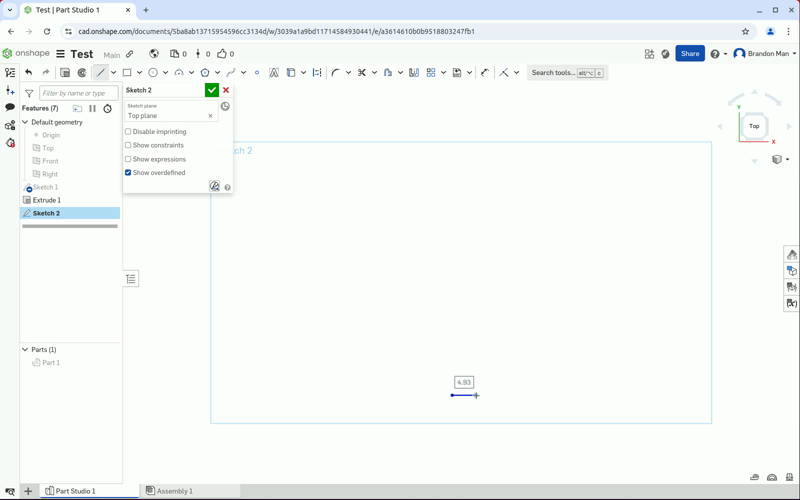
mouse_move(476, 220)
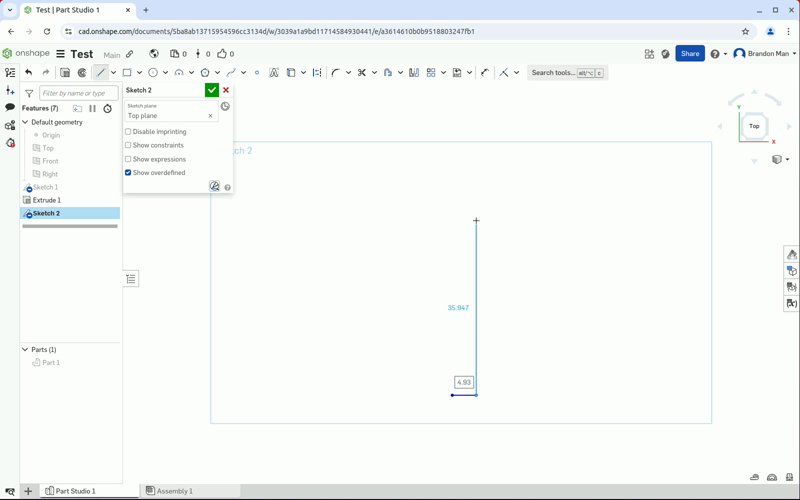
click(476, 220)
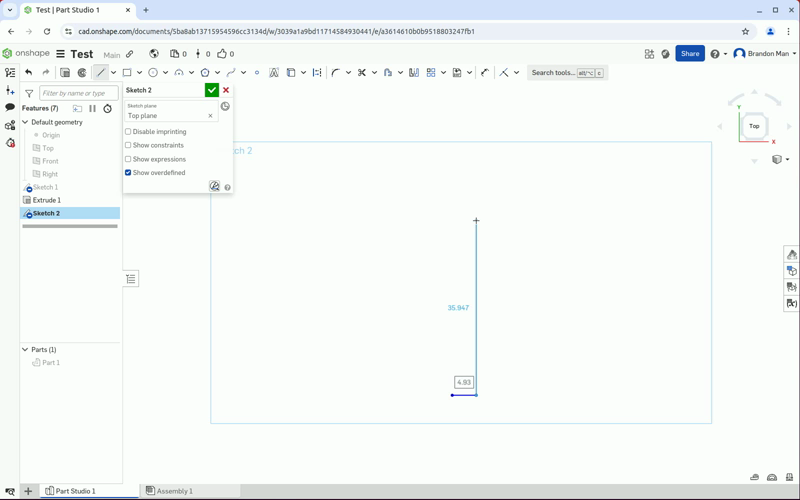
key_up(shift)
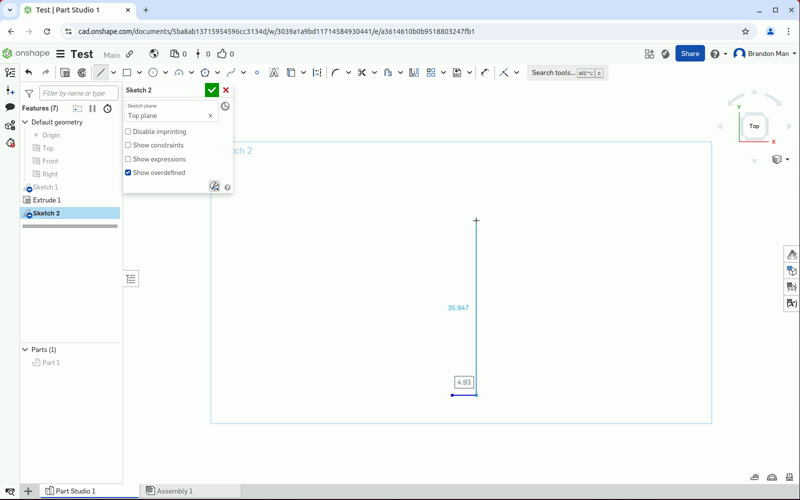
key_down(shift)
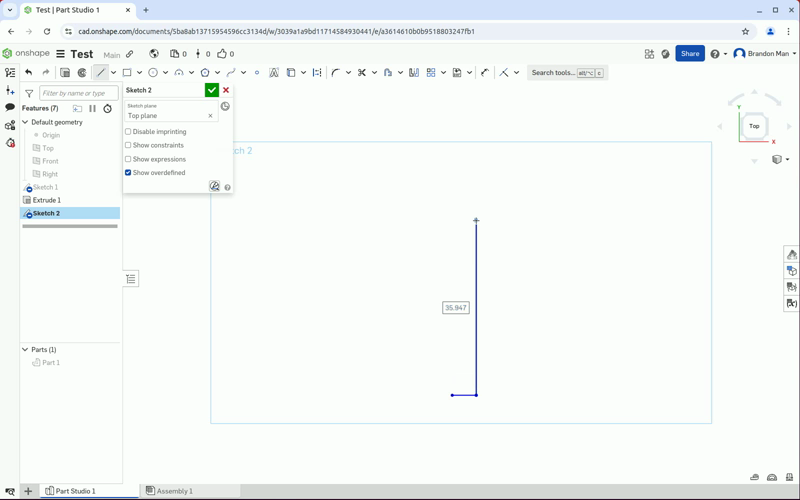
mouse_move(506, 220)
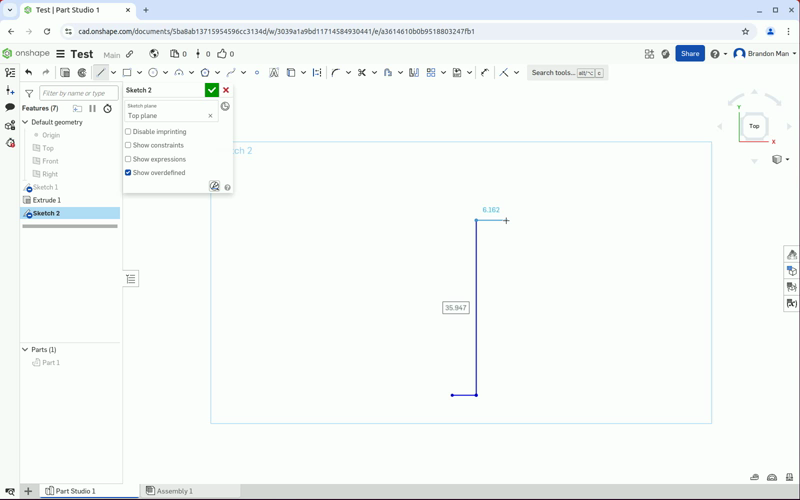
mouse_move(452, 220)
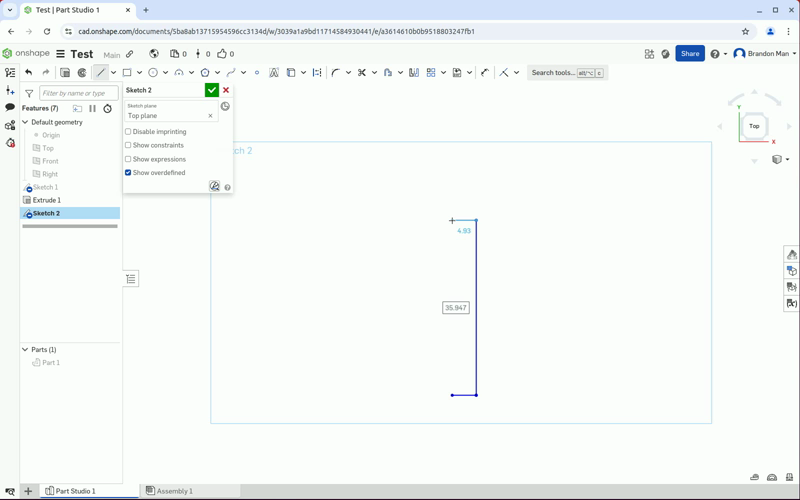
click(452, 220)
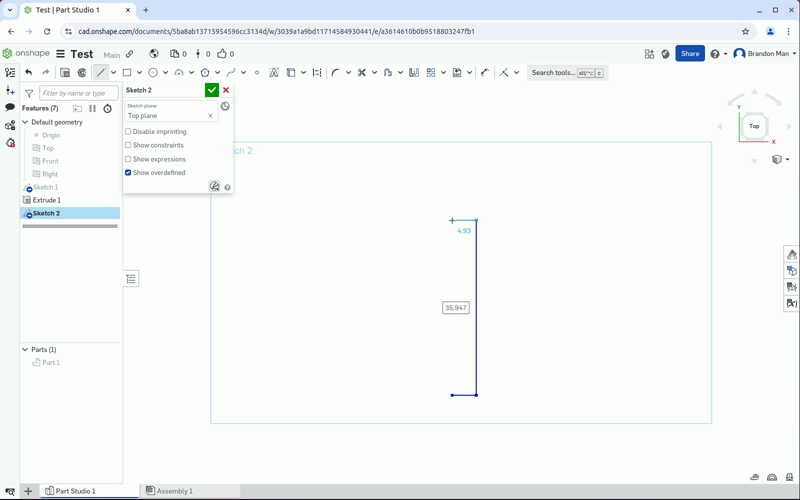
key_up(shift)
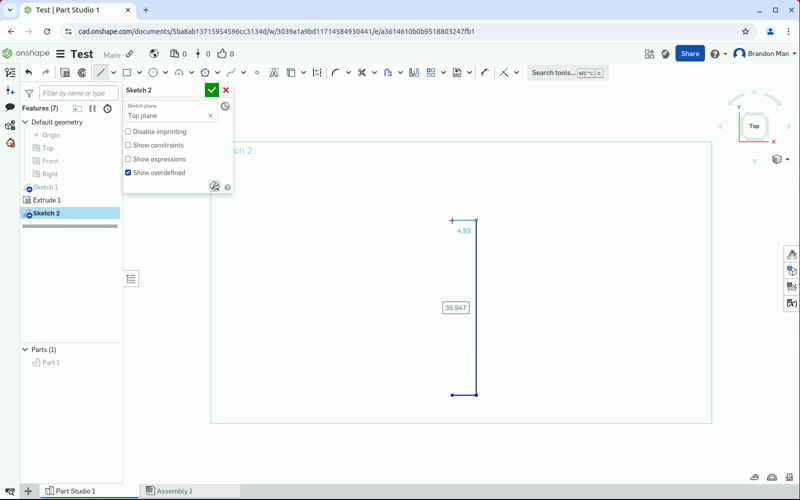
key_down(shift)
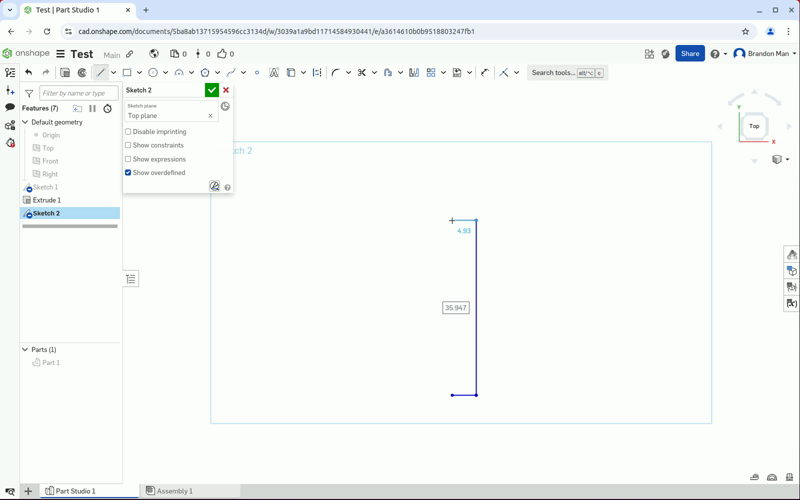
mouse_move(452, 371)
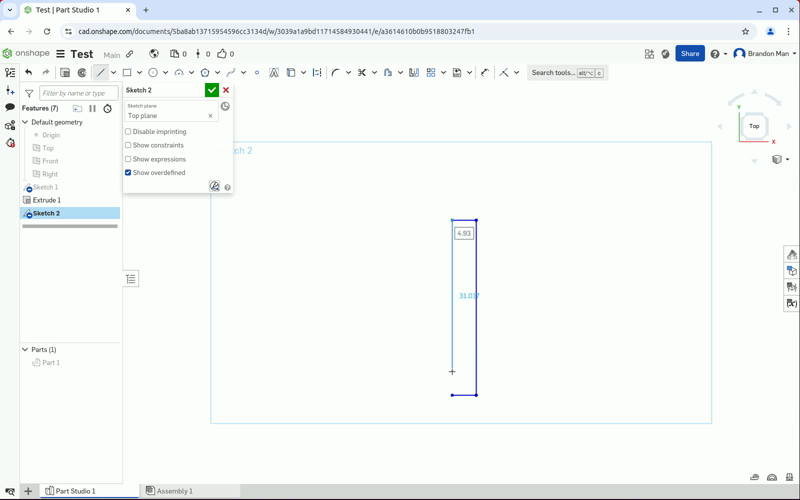
click(452, 371)
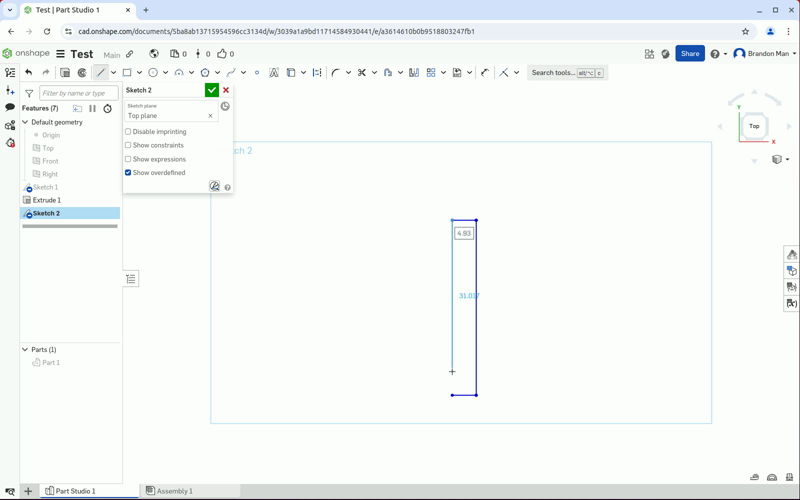
key_up(shift)
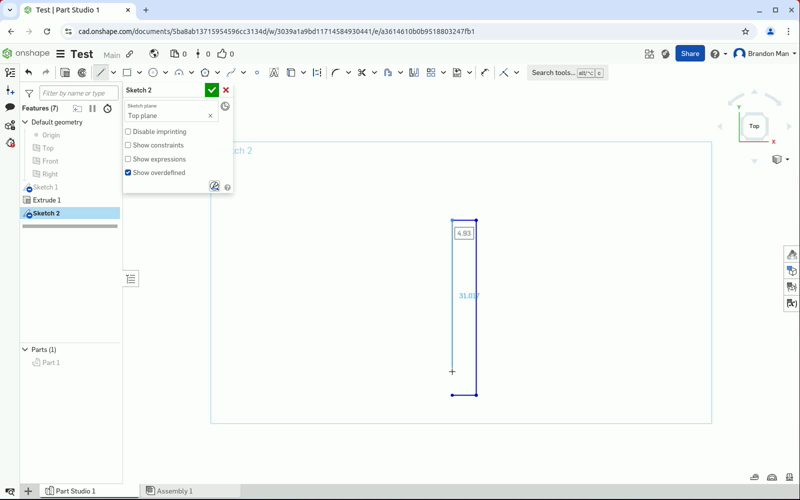
key(esc)
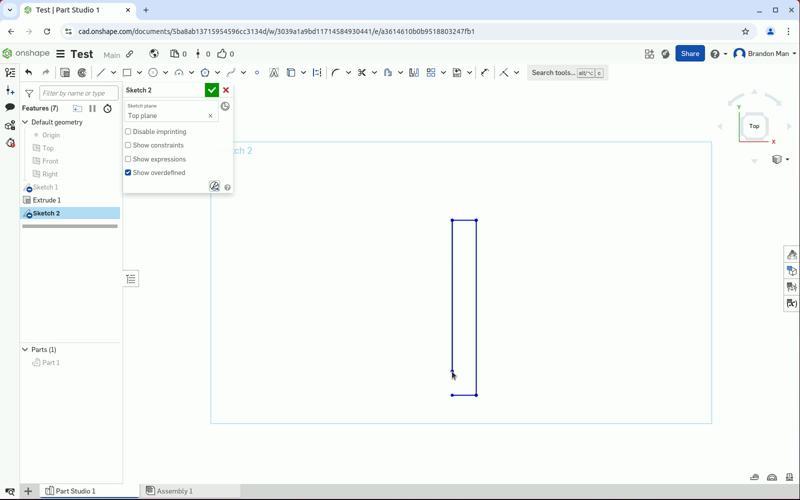
key(a)
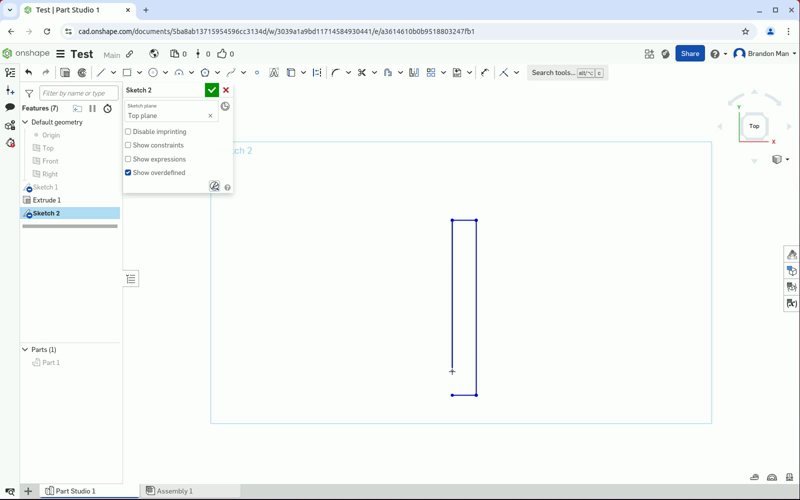
mouse_move(452, 371)
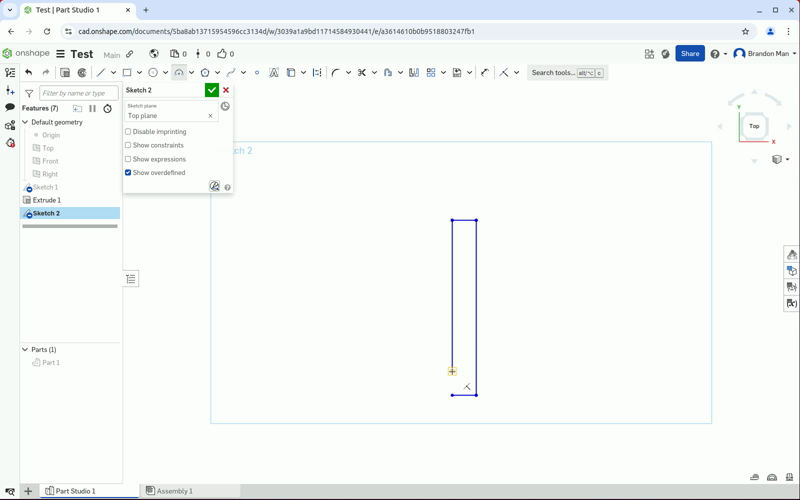
click(452, 371)
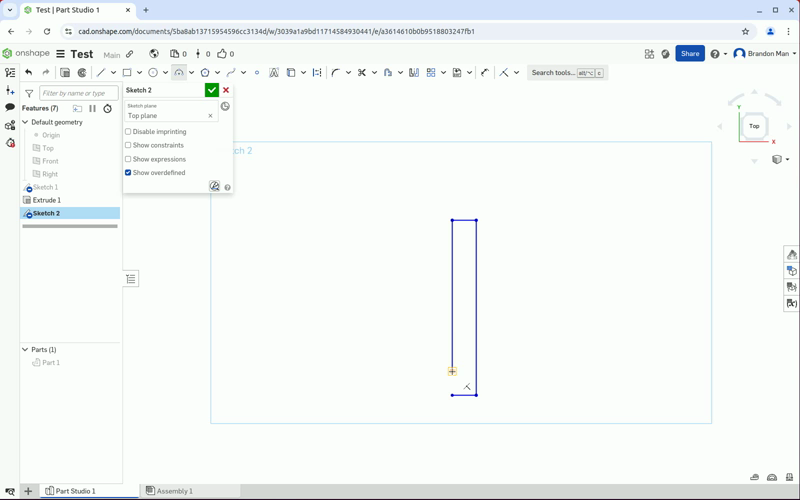
key_down(shift)
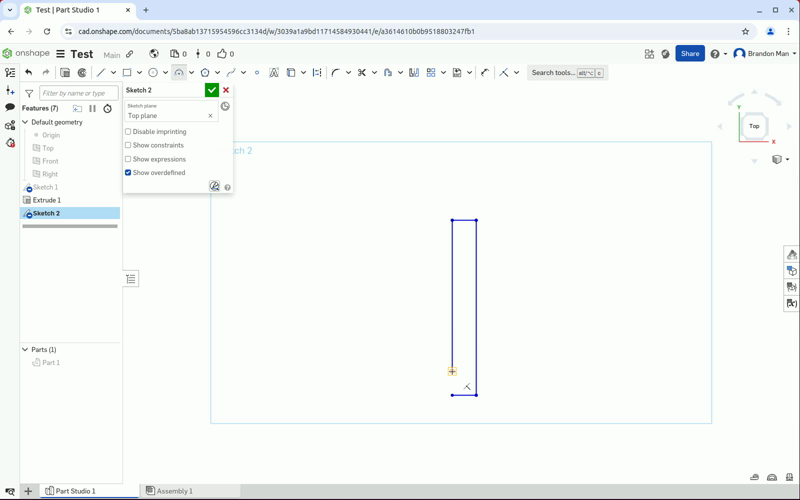
mouse_move(452, 387)
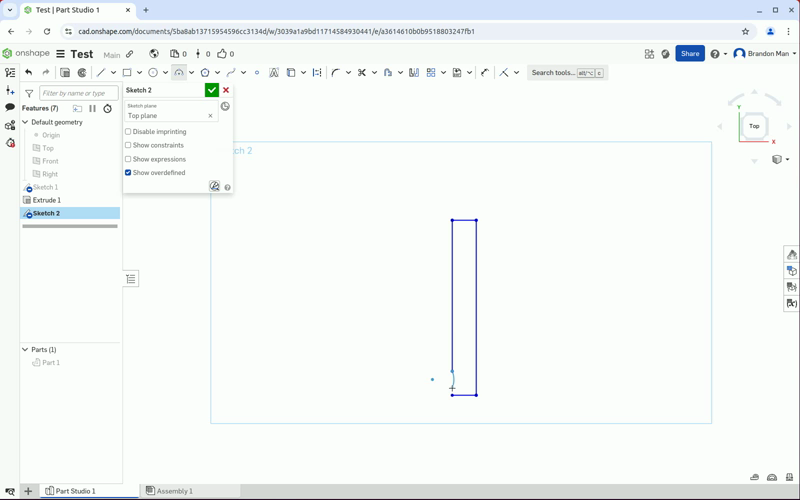
click(452, 387)
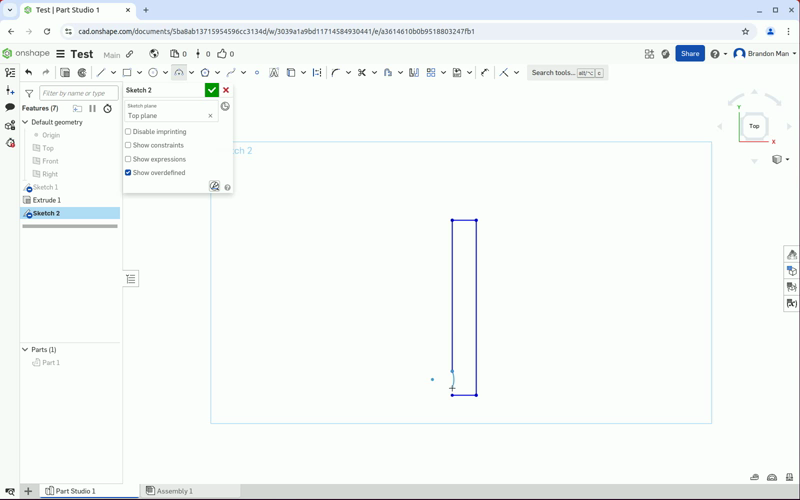
mouse_move(460, 379)
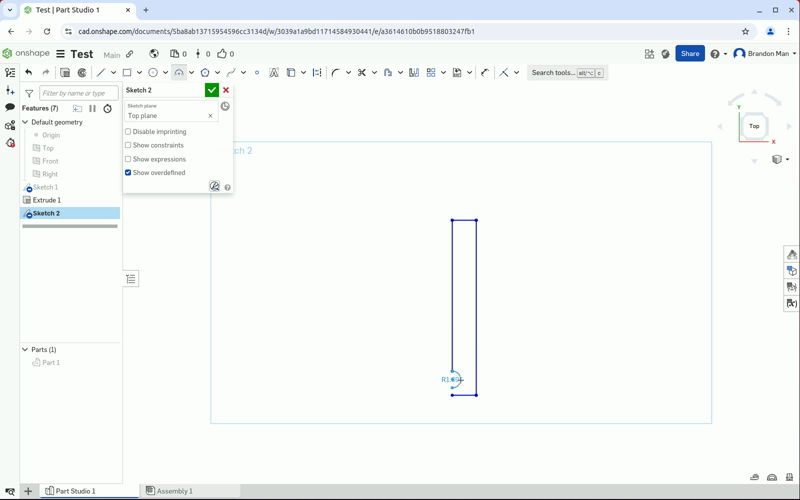
click(460, 379)
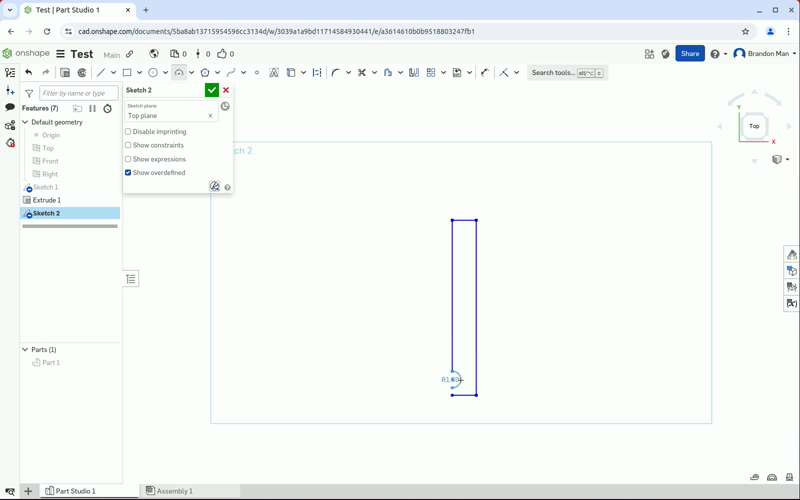
key_up(shift)
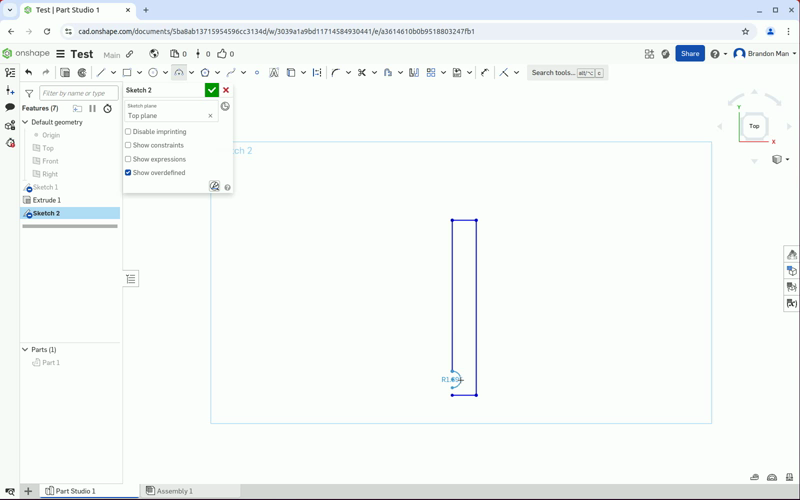
key(esc)
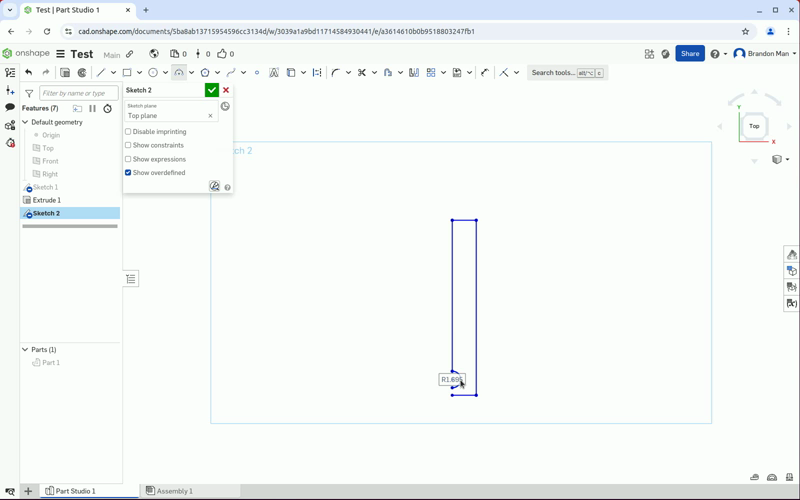
key(l)
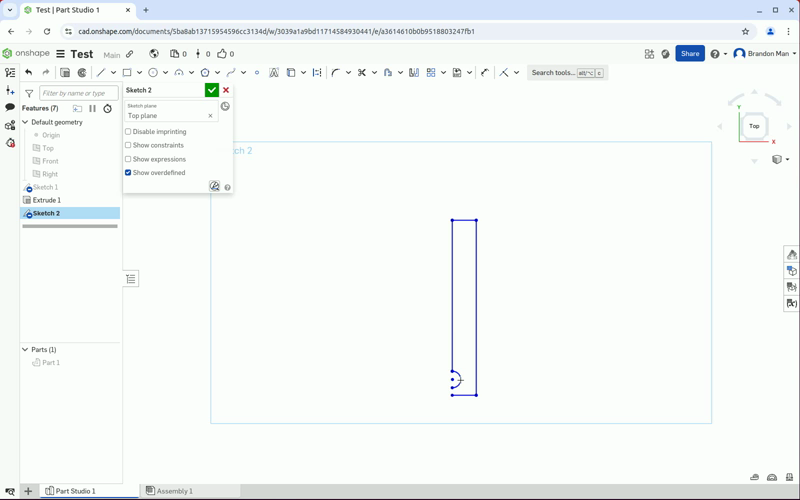
mouse_move(452, 387)
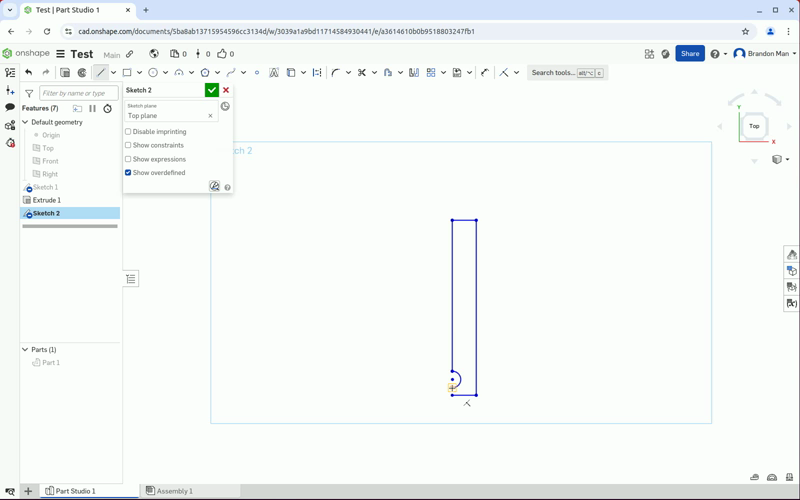
click(452, 387)
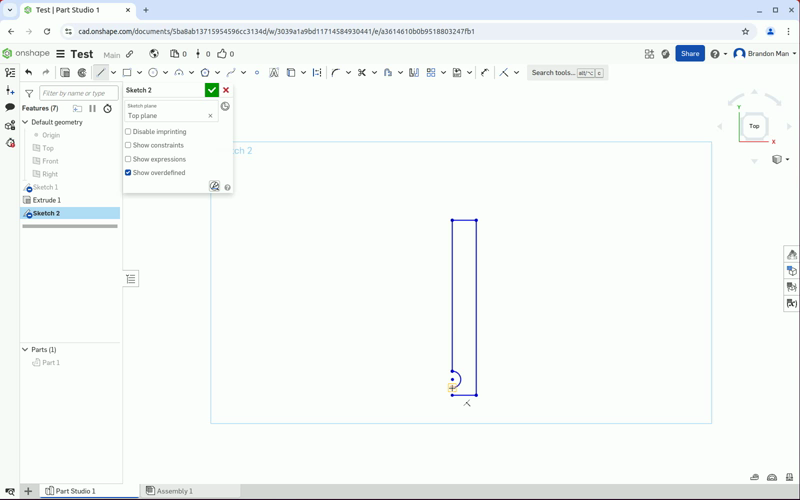
mouse_move(482, 387)
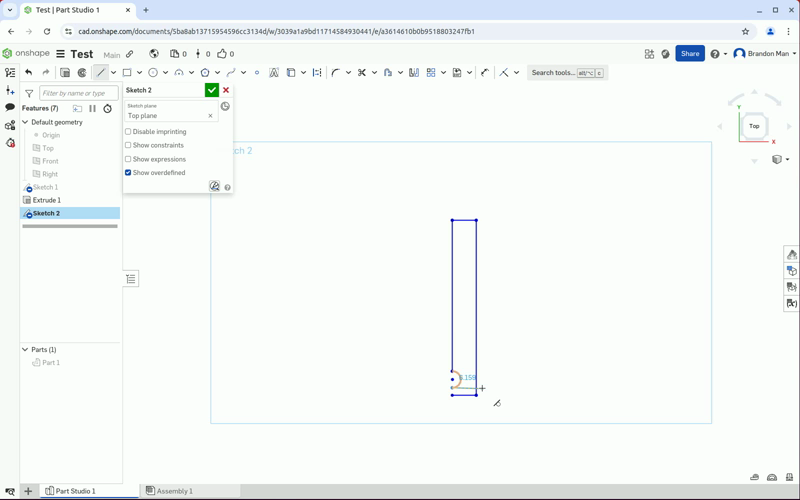
key_down(shift)
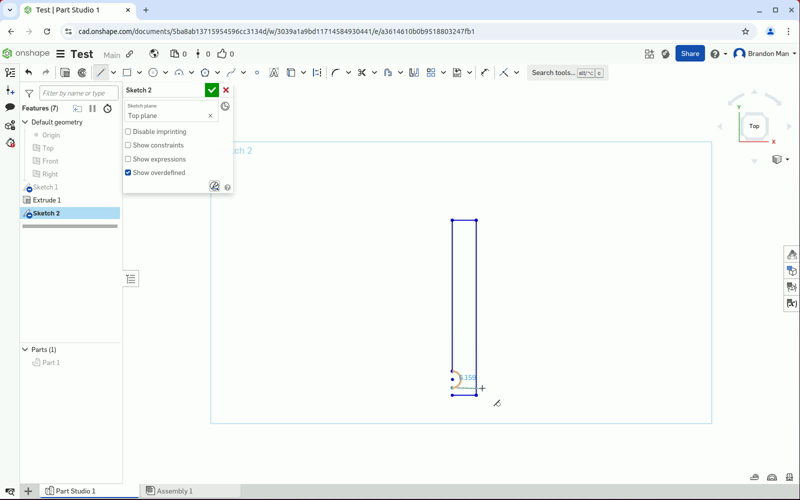
mouse_move(452, 395)
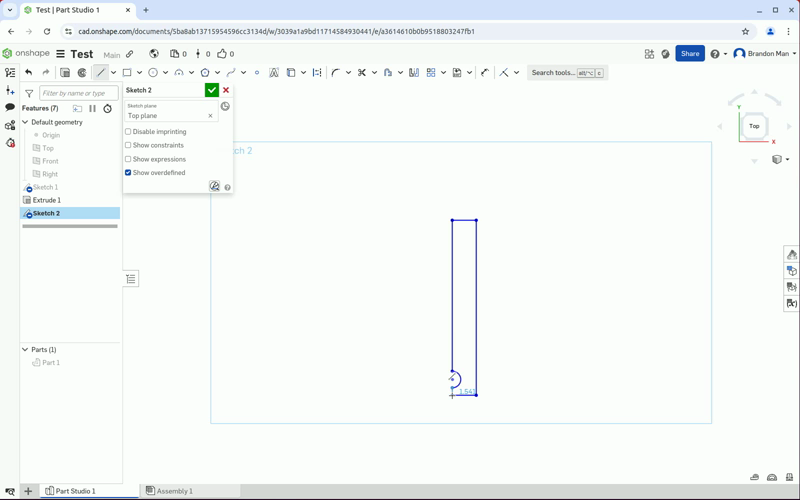
scroll(6)
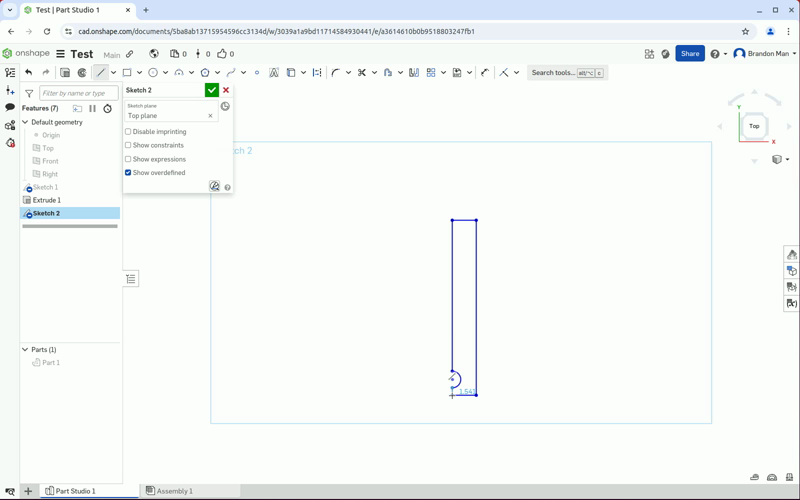
scroll(6)
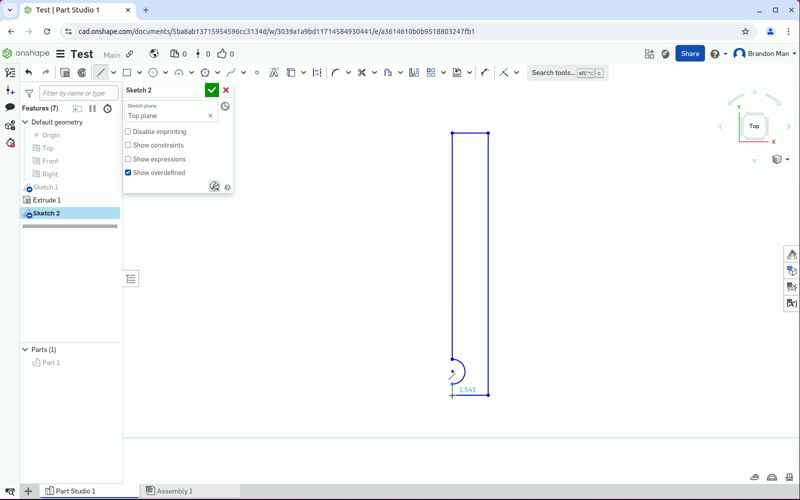
scroll(6)
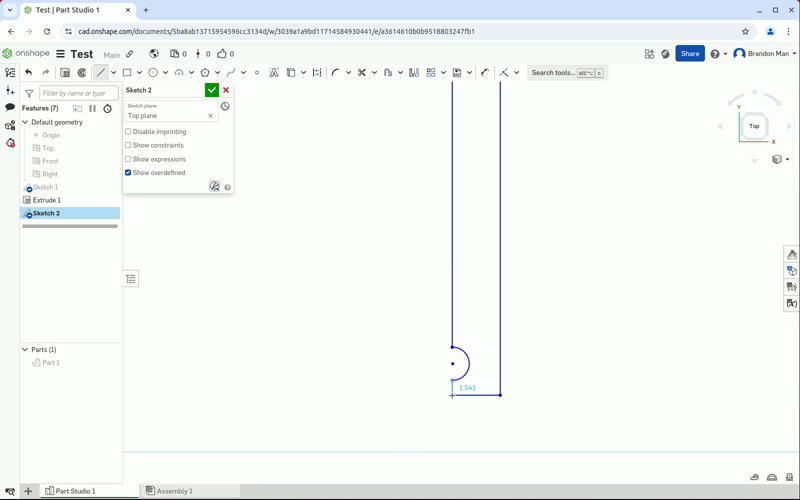
scroll(6)
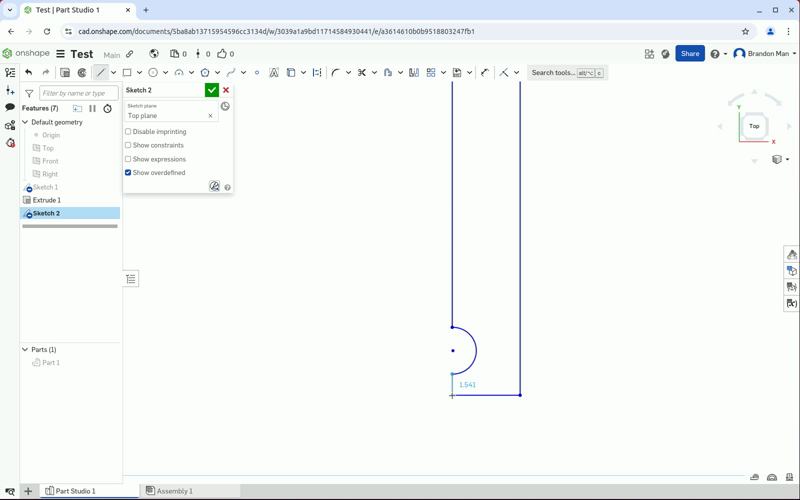
scroll(6)
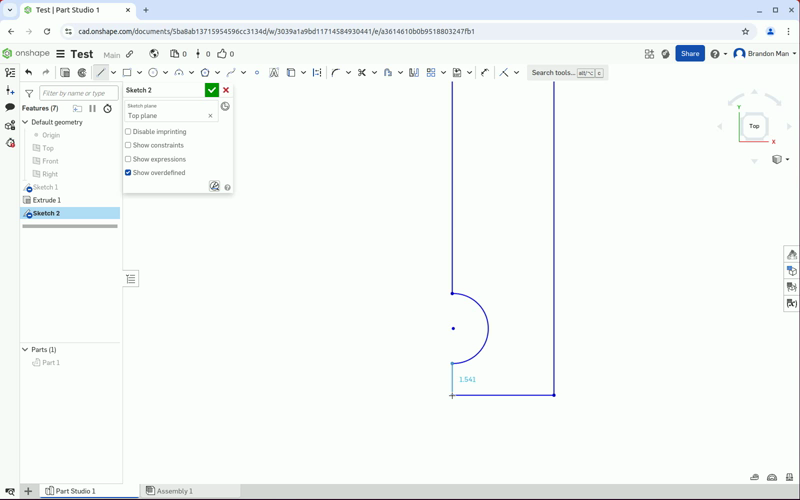
scroll(6)
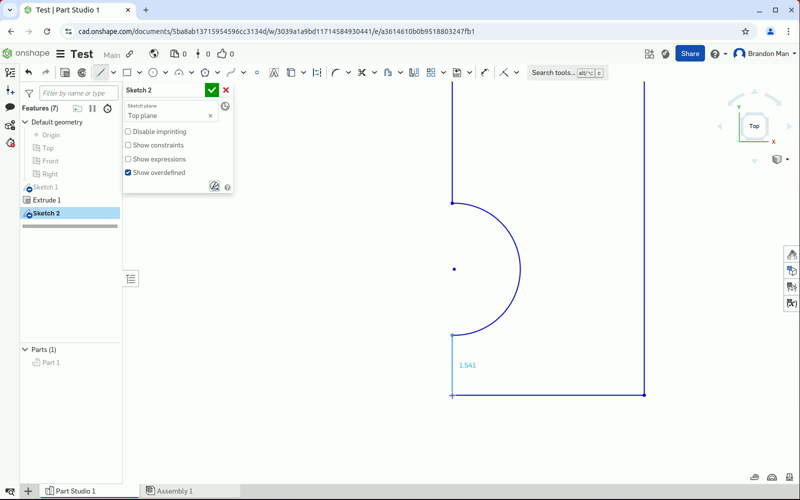
scroll(6)
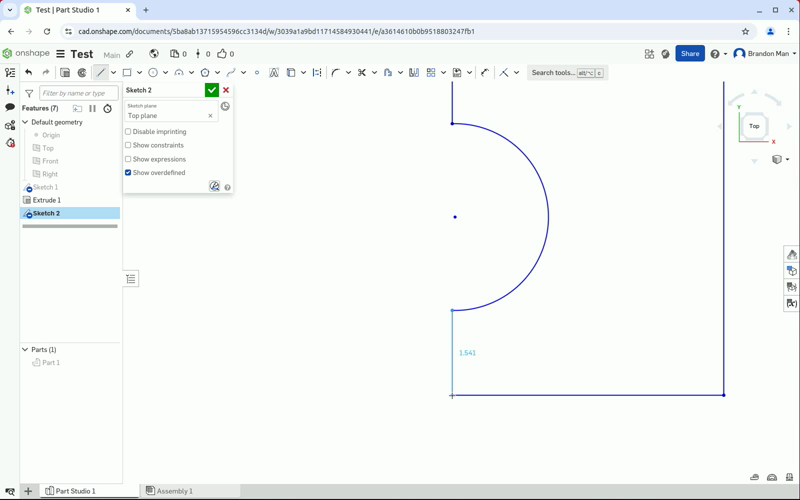
key_up(shift)
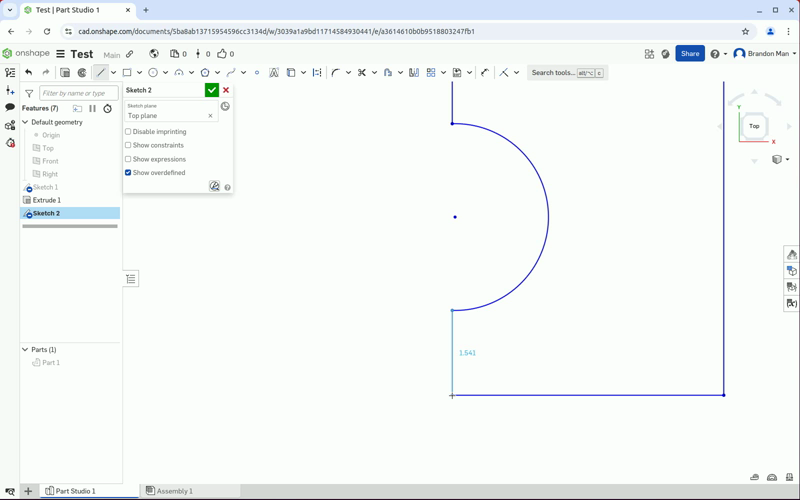
click(452, 395)
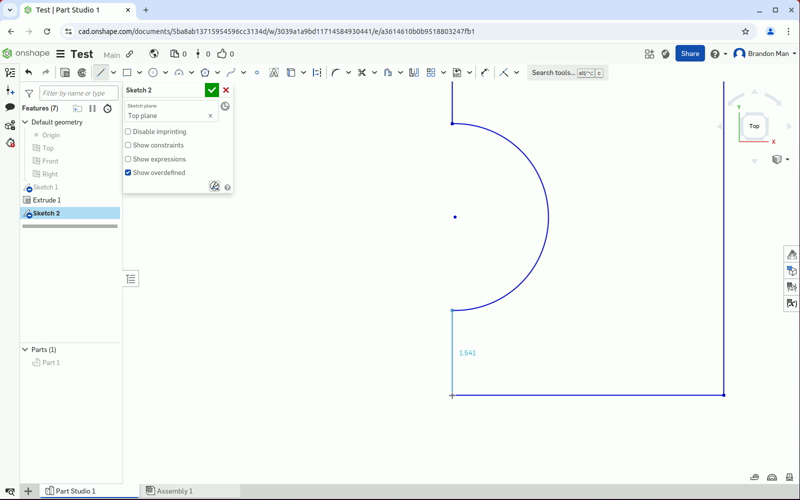
scroll(-6)
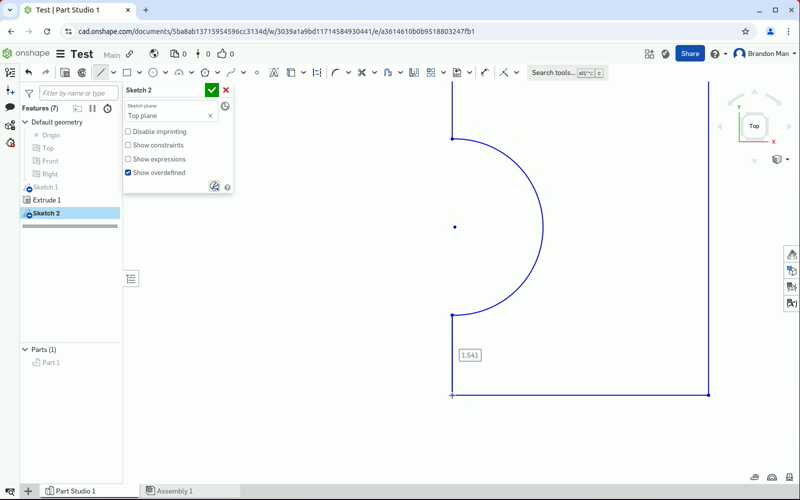
scroll(-6)
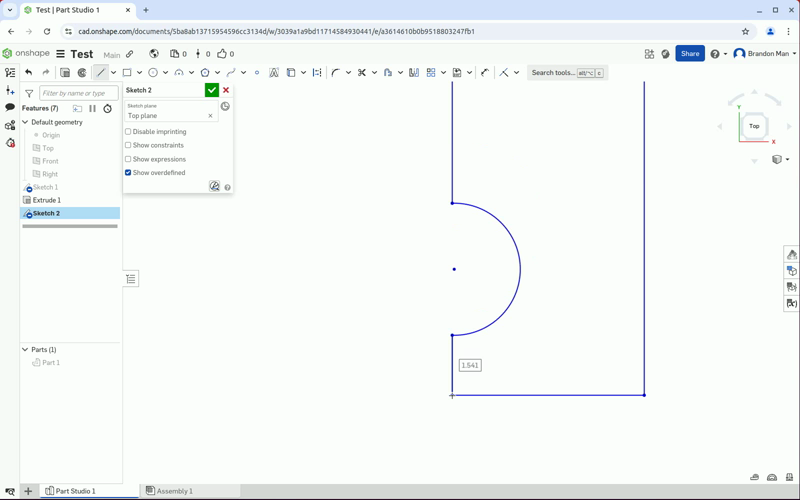
scroll(-6)
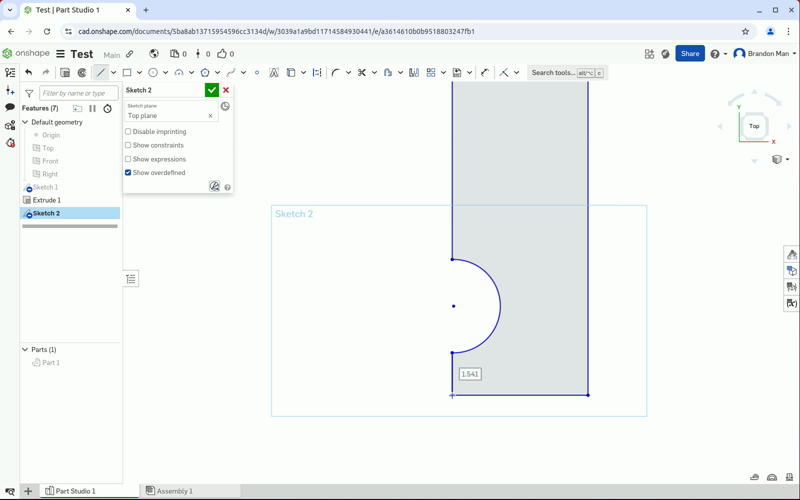
scroll(-6)
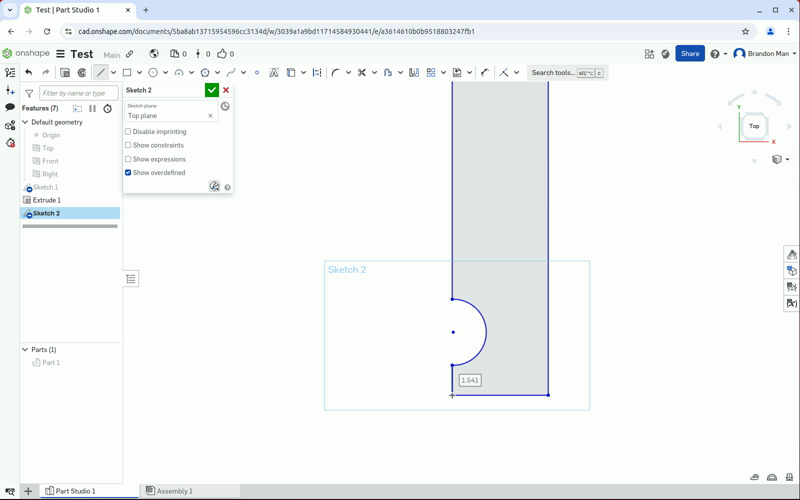
scroll(-6)
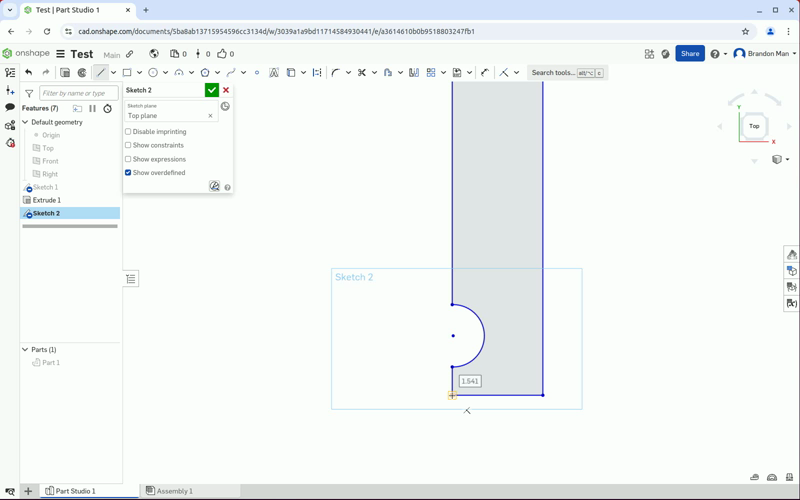
scroll(-6)
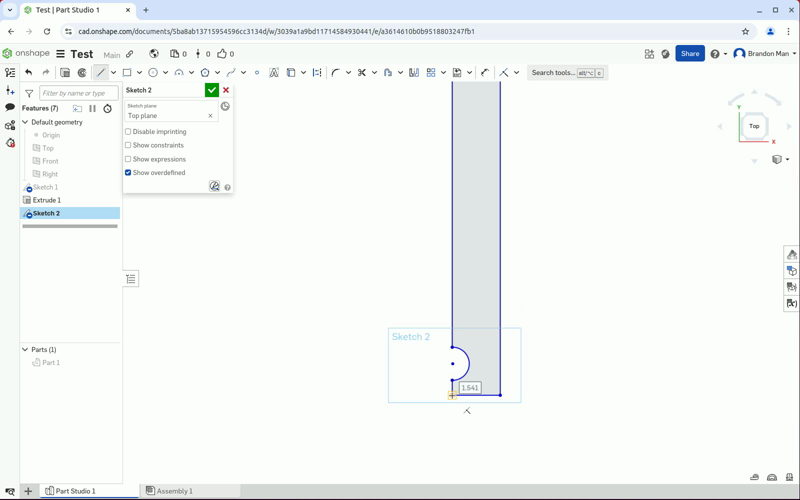
scroll(-6)
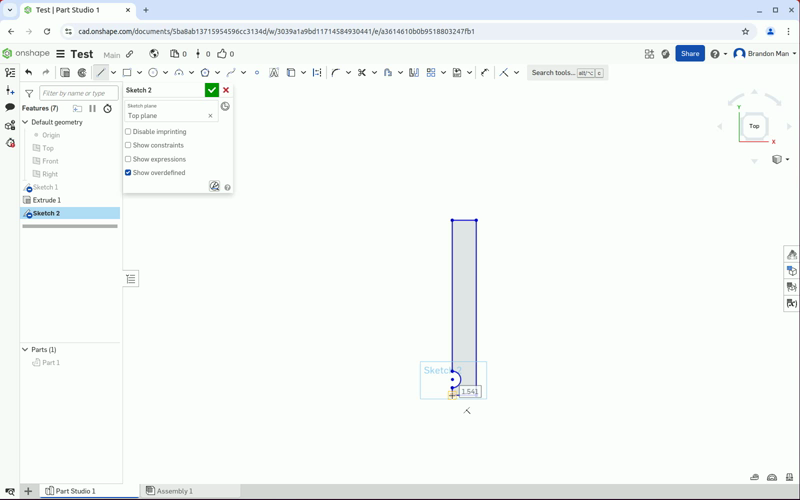
key(esc)
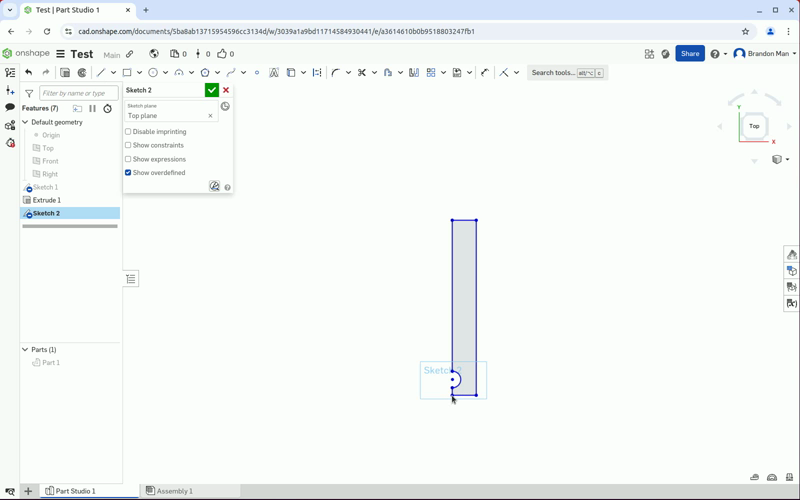
mouse_move(459, 341)
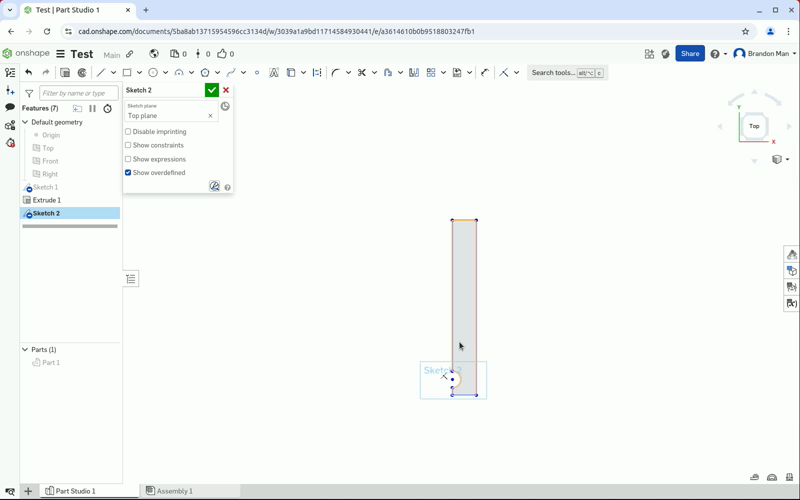
scroll(6)
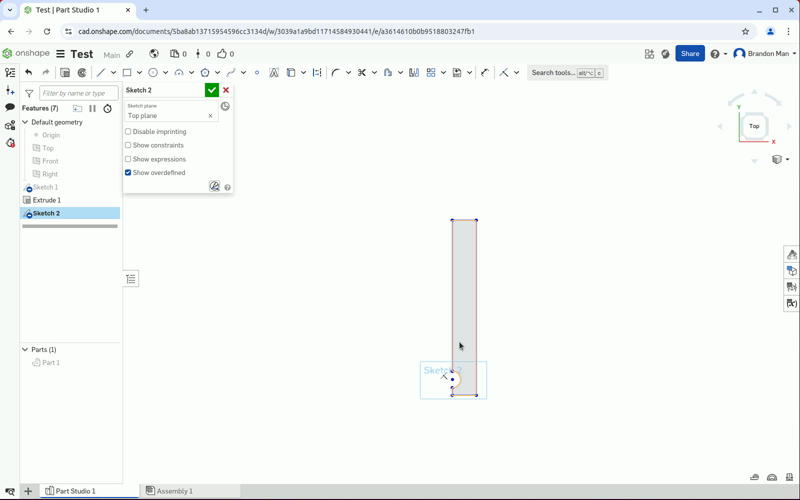
scroll(6)
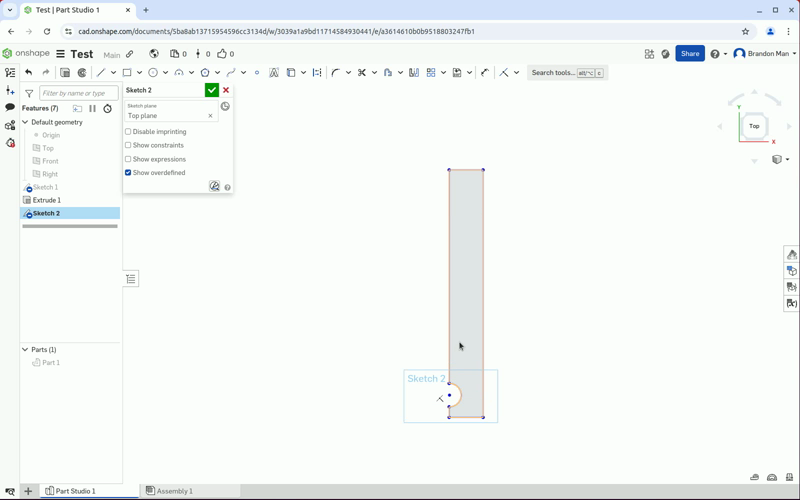
scroll(6)
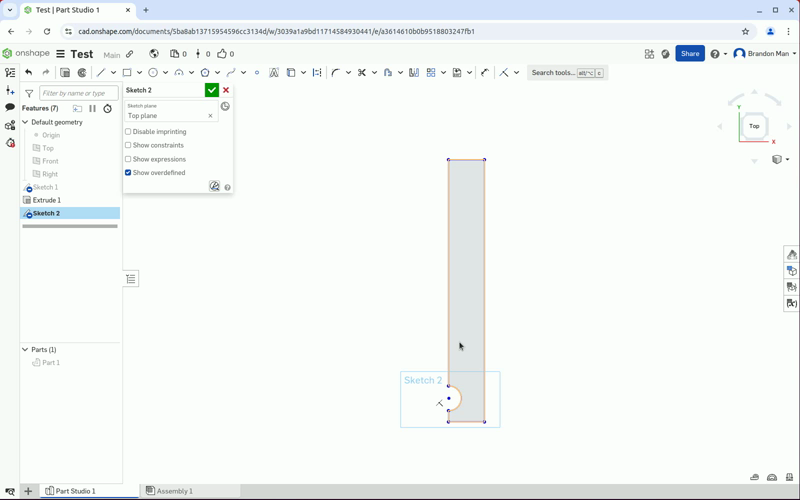
scroll(6)
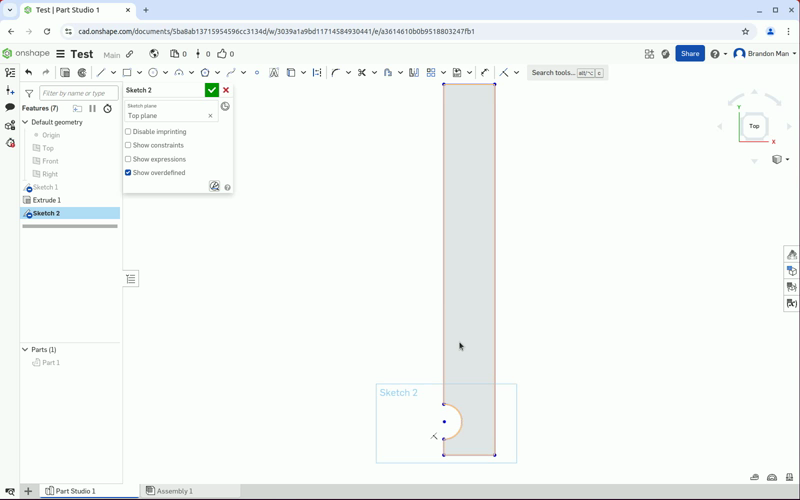
scroll(6)
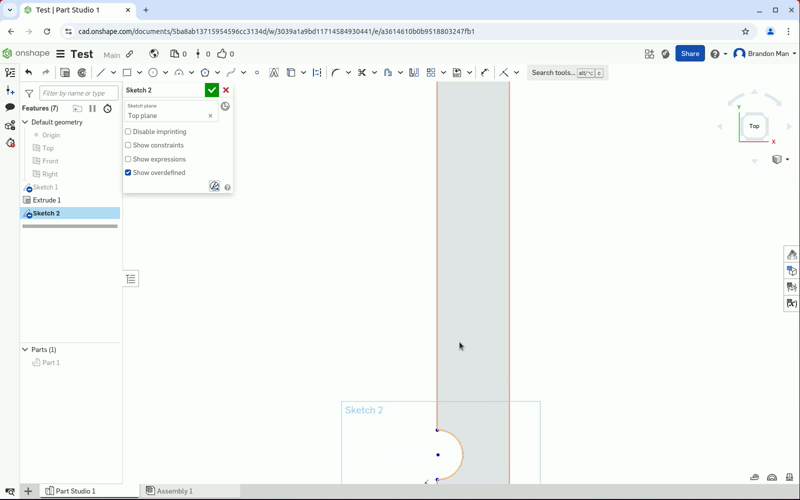
scroll(6)
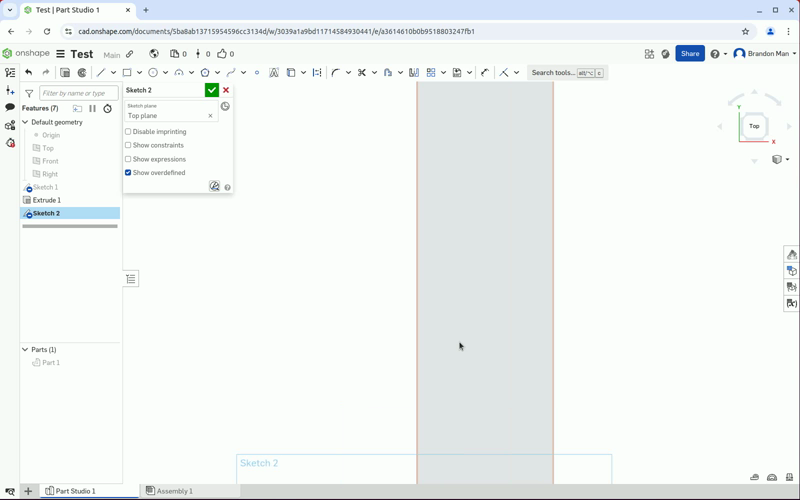
scroll(6)
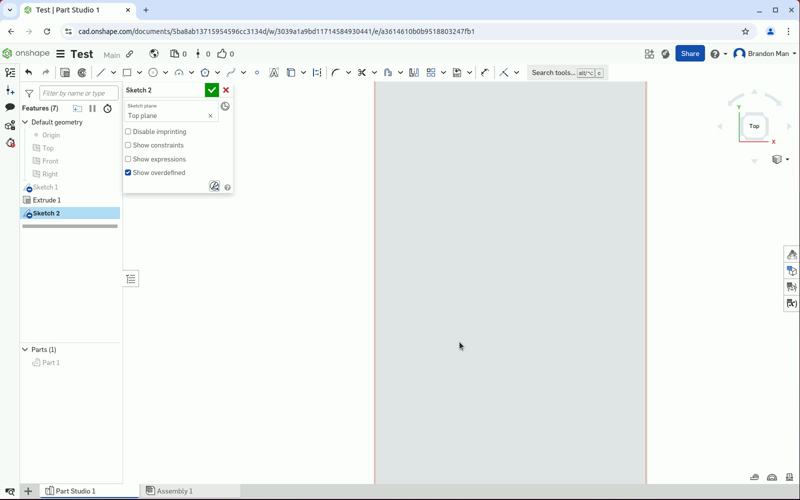
click(459, 341)
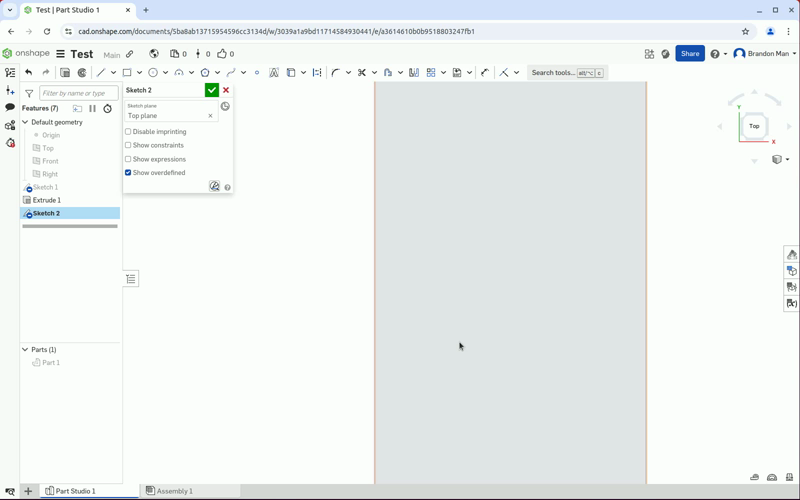
scroll(-6)
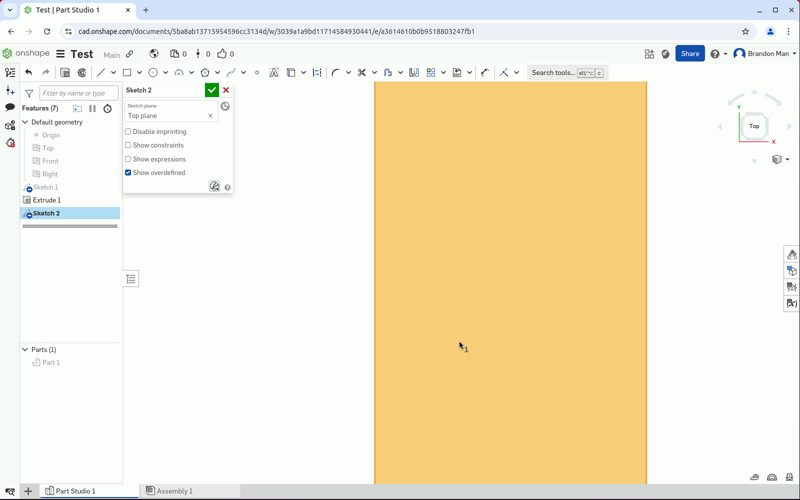
scroll(-6)
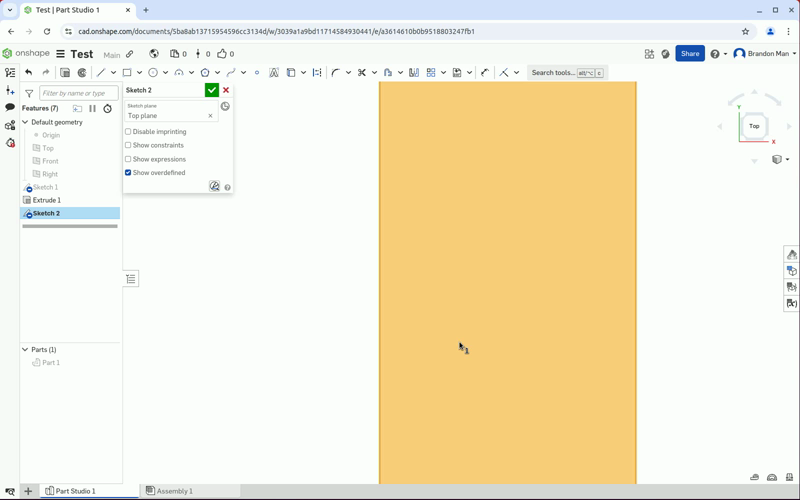
scroll(-6)
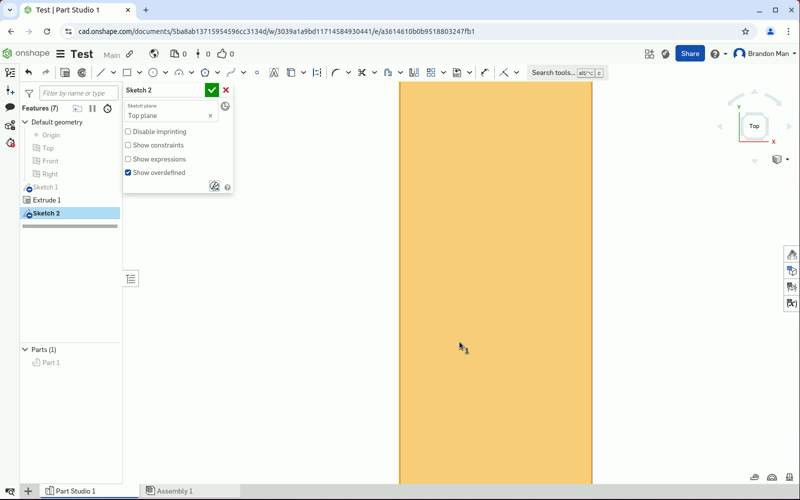
scroll(-6)
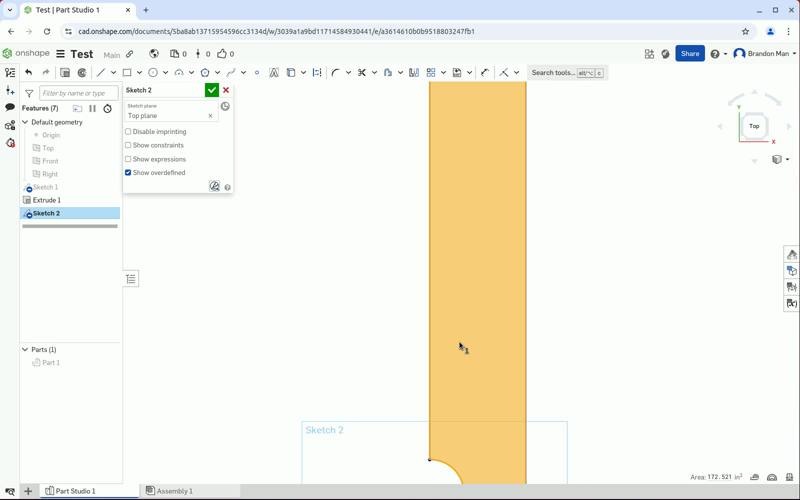
scroll(-6)
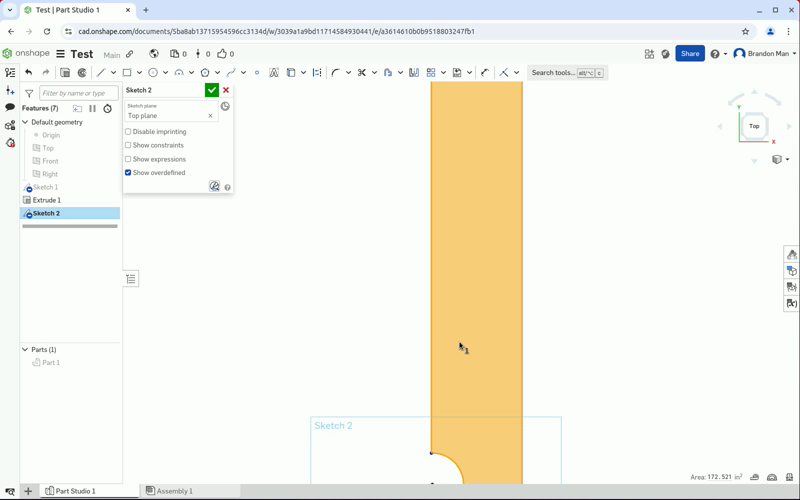
scroll(-6)
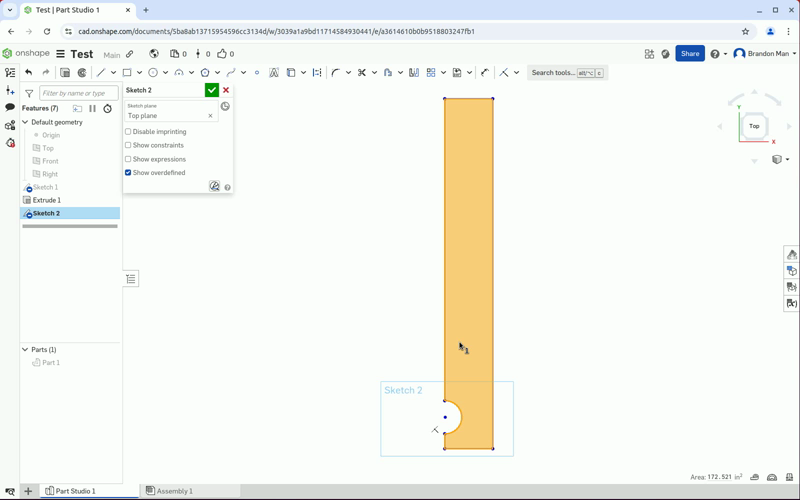
scroll(-6)
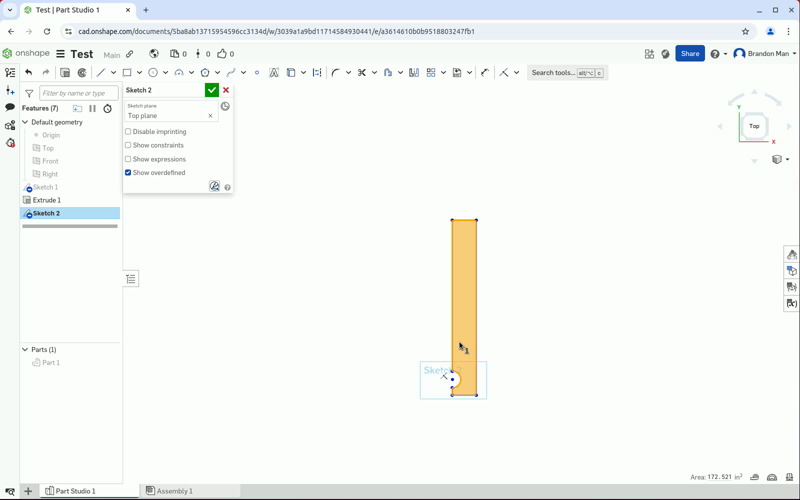
mouse_move(73, 352)
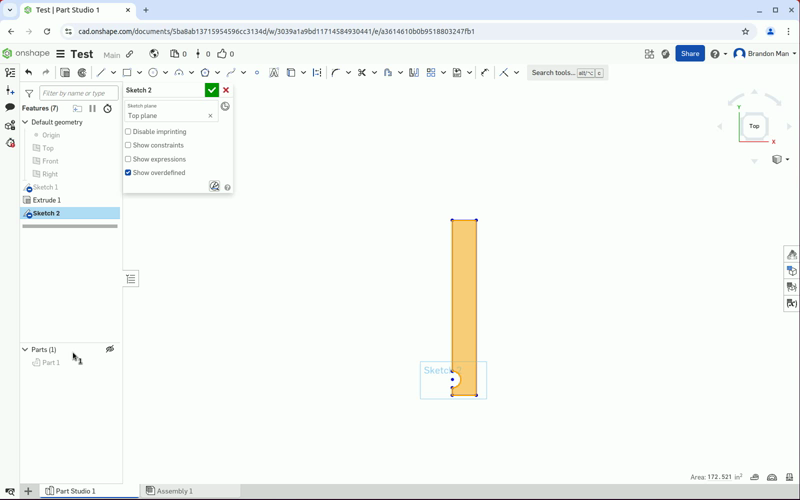
key(shift+y)
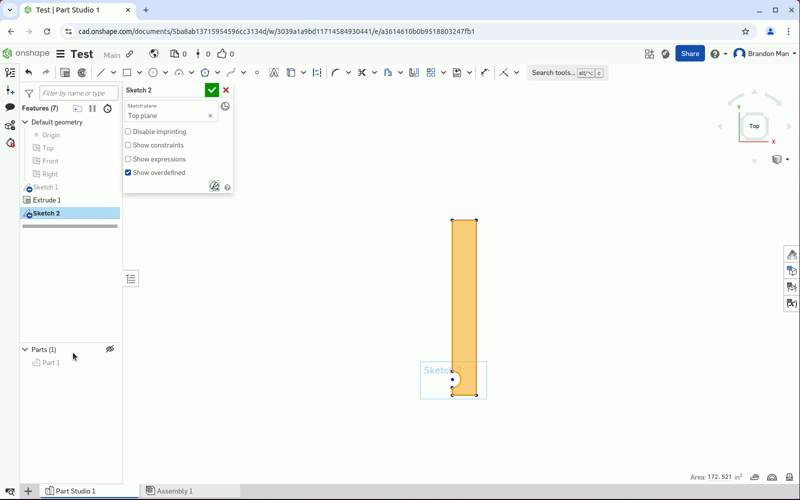
key(shift+e)
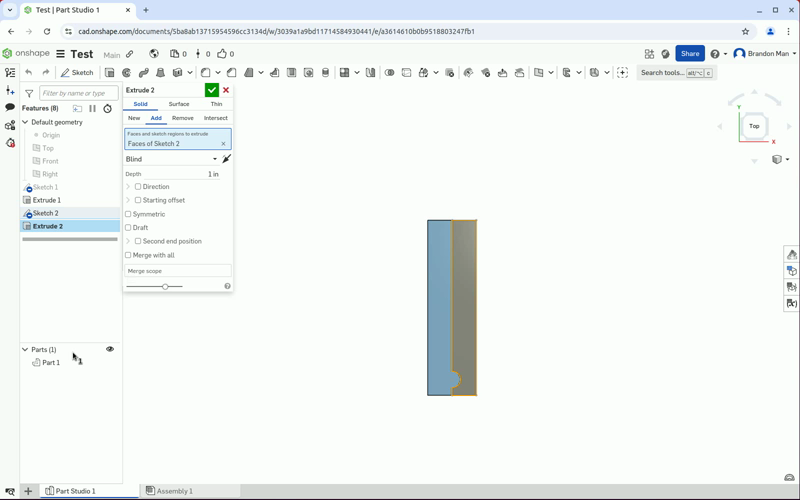
mouse_move(143, 106)
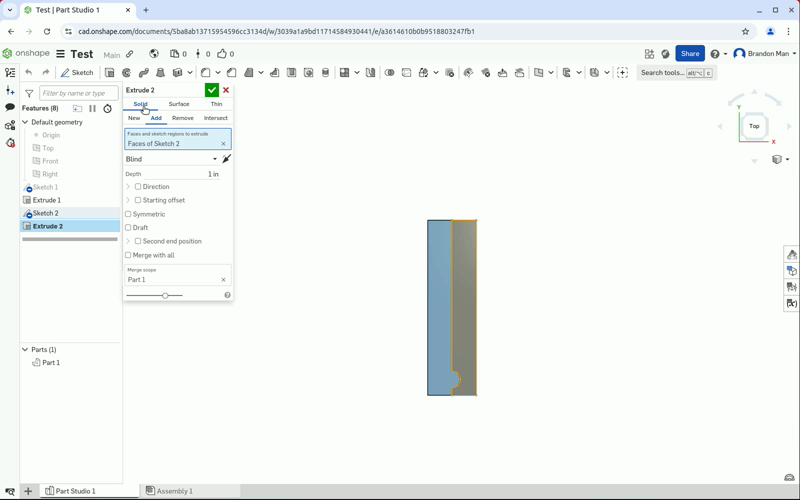
click(143, 106)
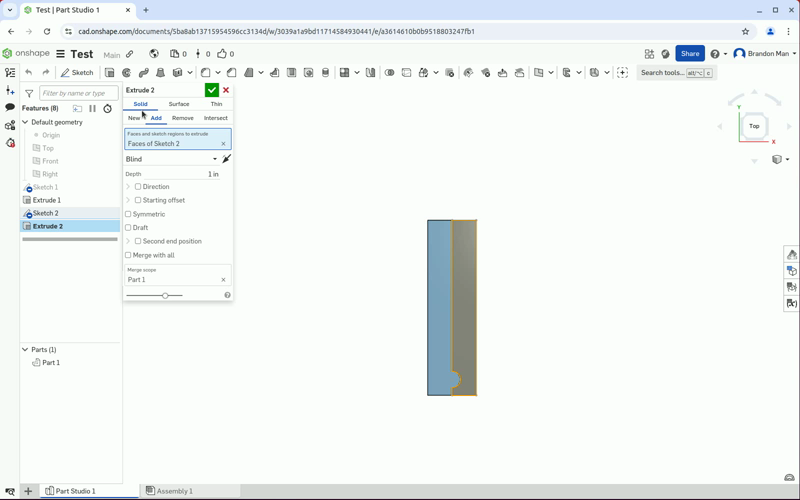
mouse_move(137, 120)
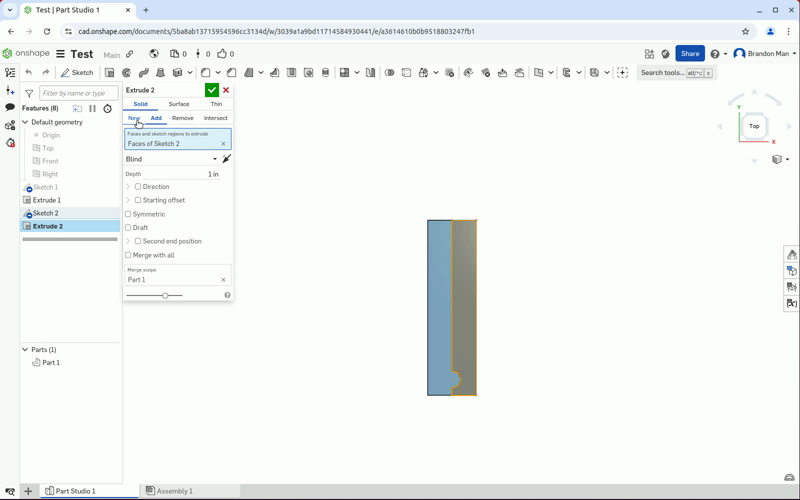
click(137, 120)
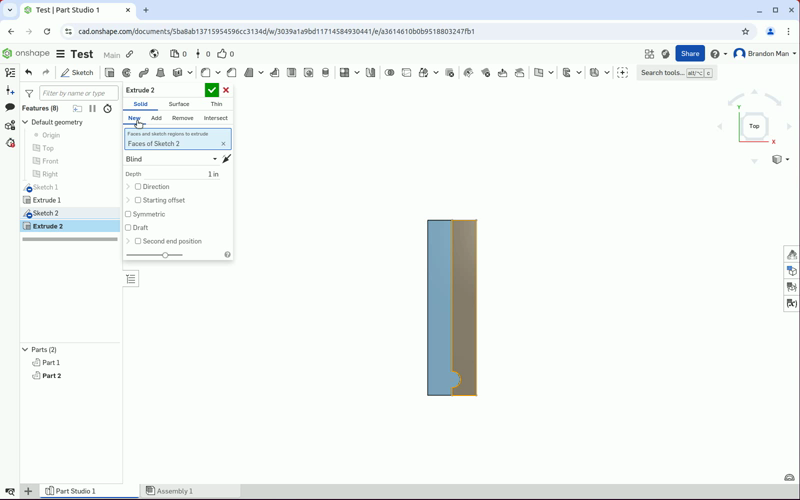
key(tab, 4)
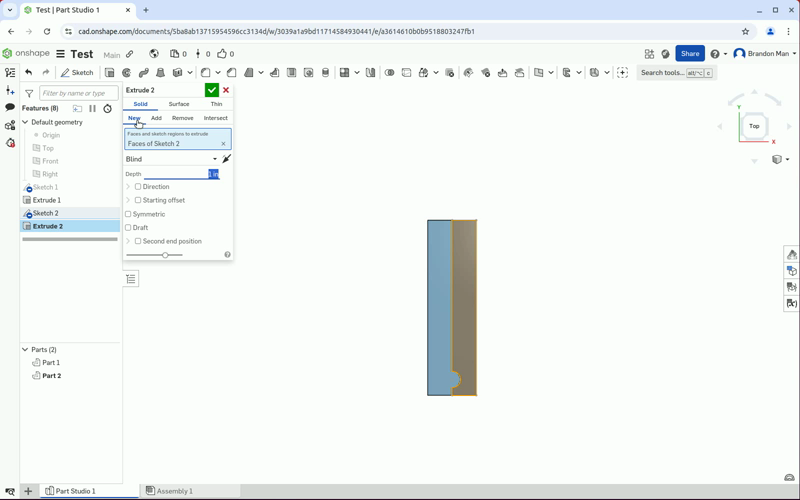
text(3.851)
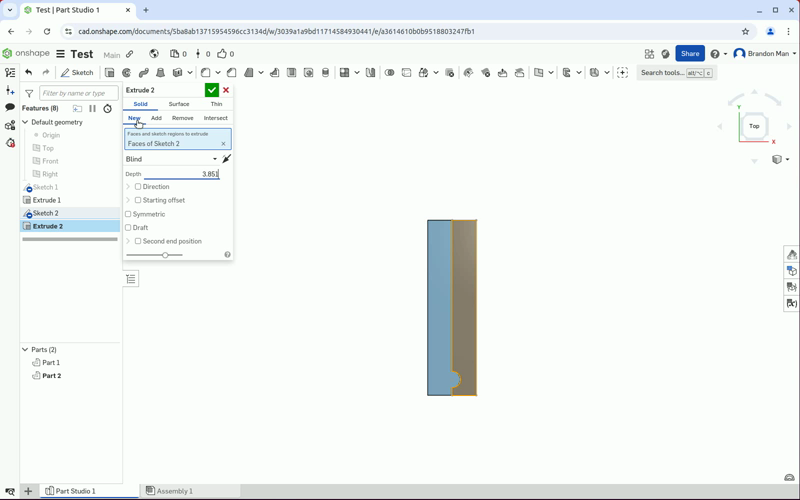
key(enter)
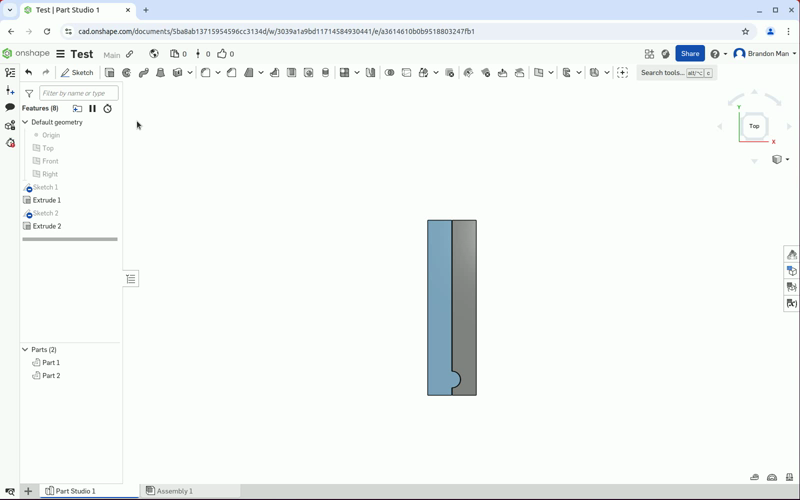
key(shift+h)
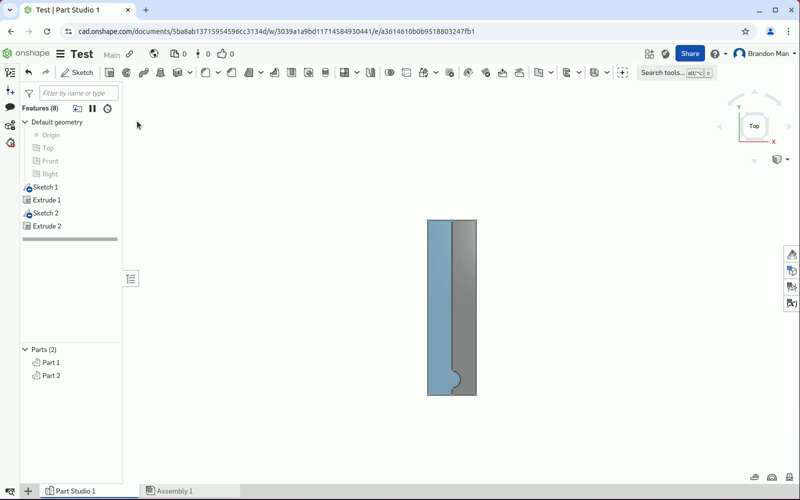
key(shift+h)
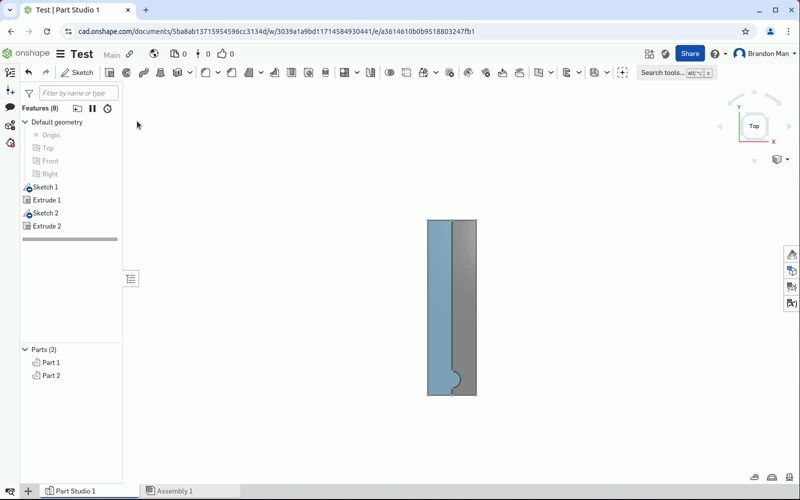
key(shift+7)
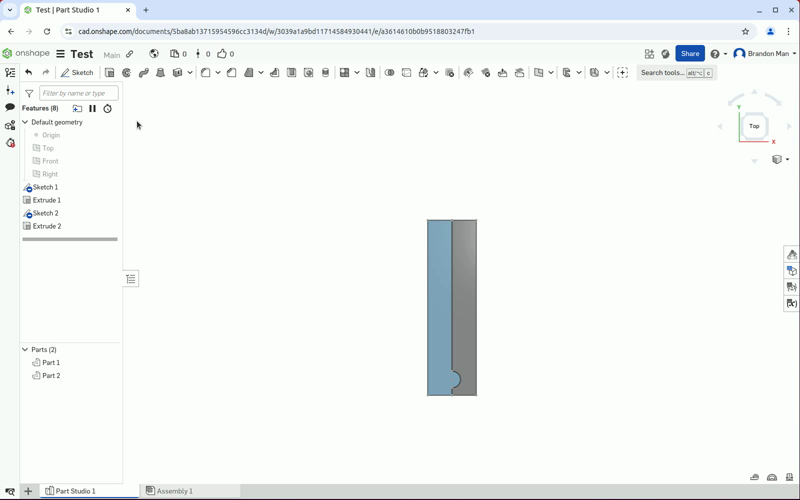
key(up, 3)
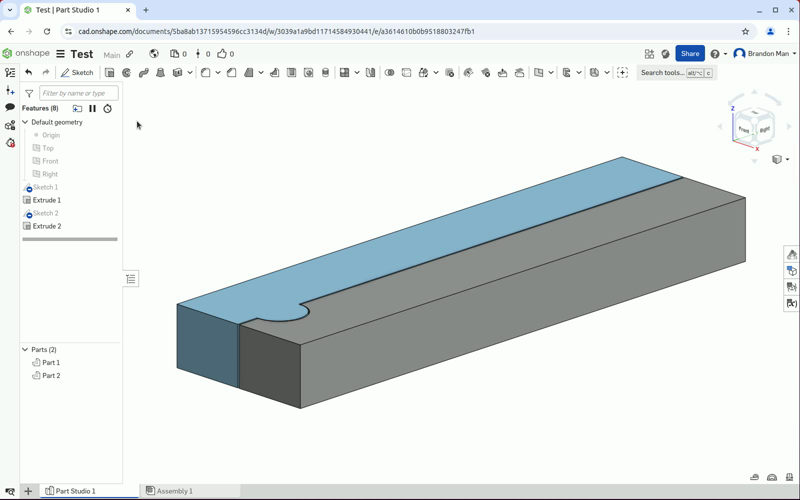
key(left, 3)
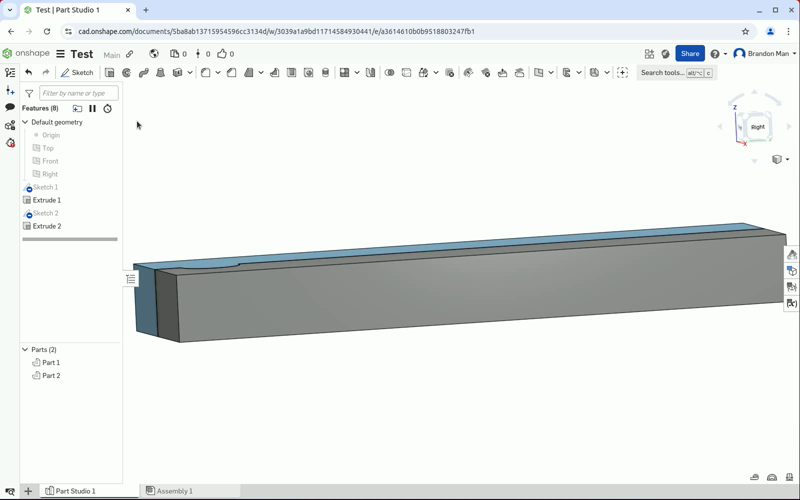
key(right, 3)
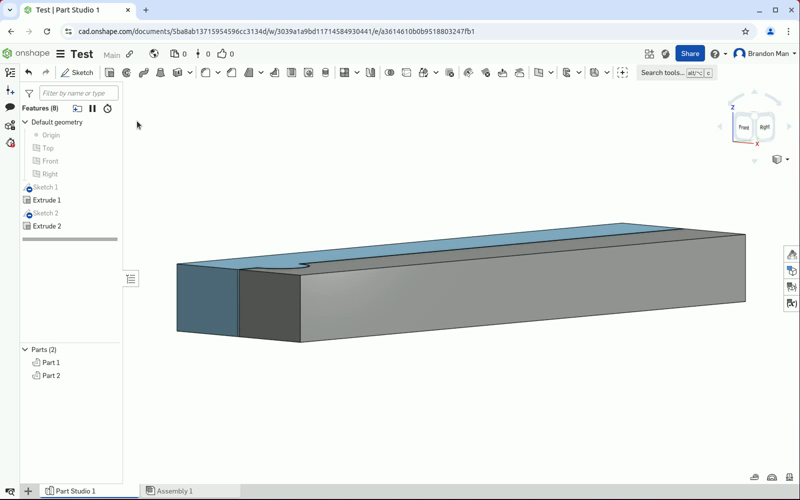
key(down, 3)
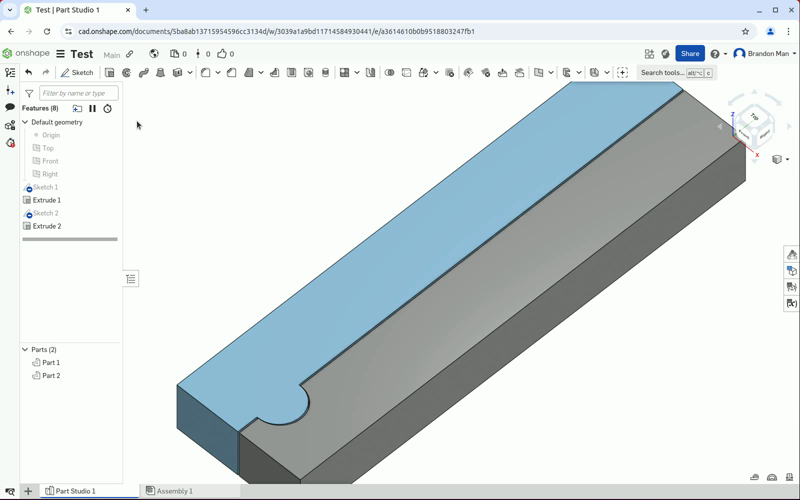
mouse_move(73, 189)
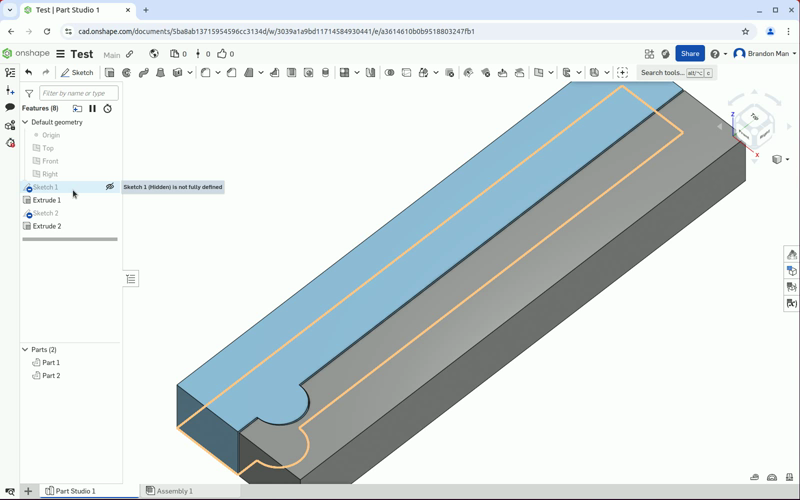
click(73, 189)